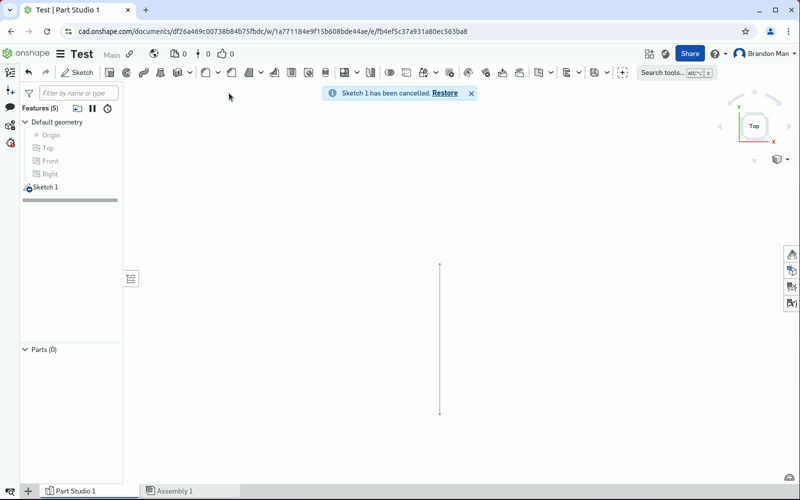
key(shift+h)
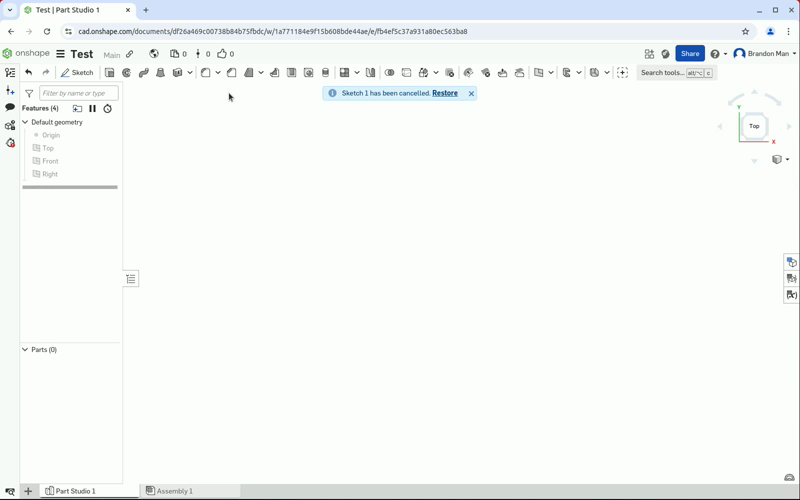
key(shift+s)
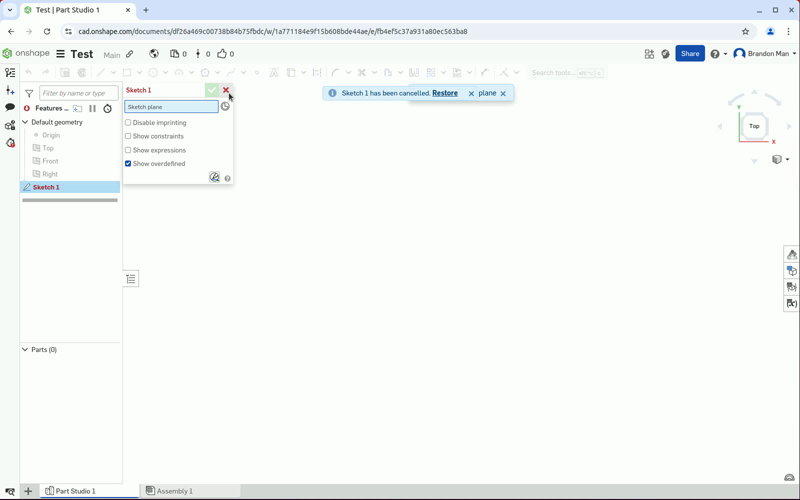
mouse_move(73, 150)
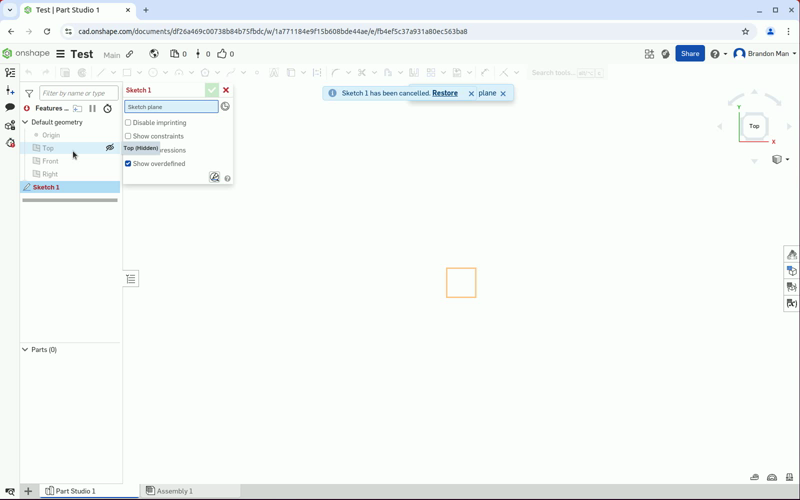
click(73, 150)
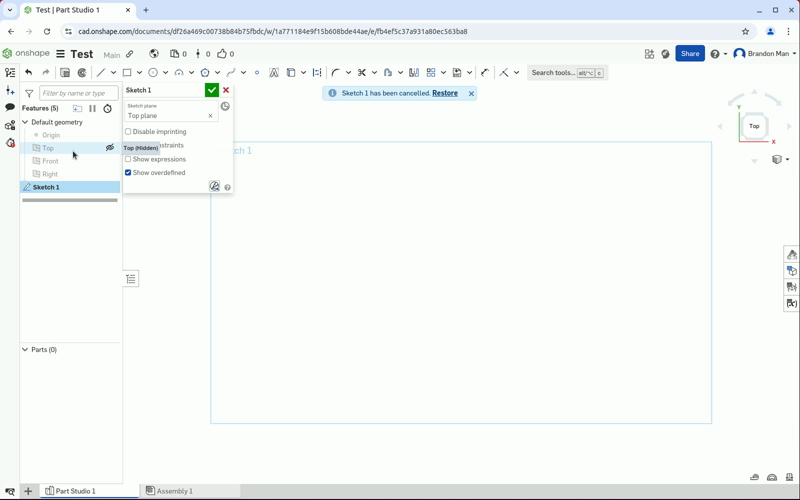
mouse_move(73, 352)
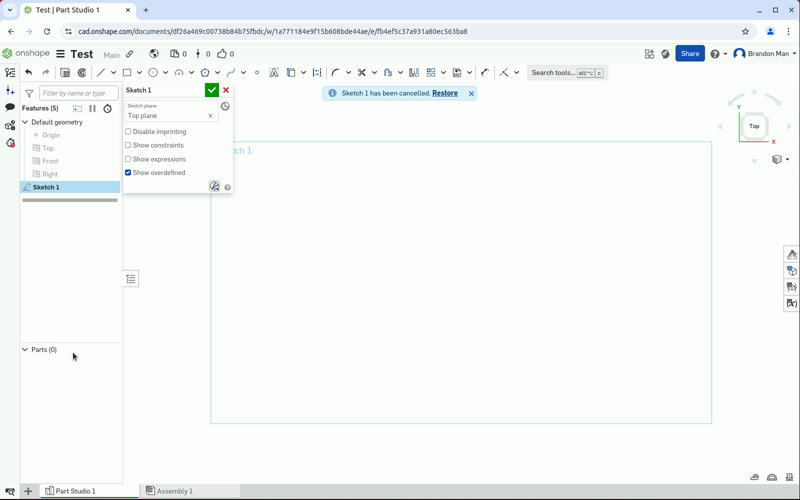
key(y)
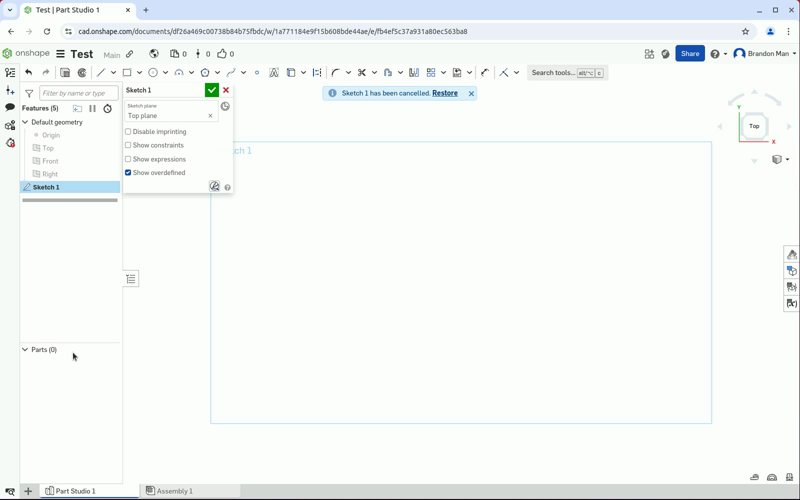
key(l)
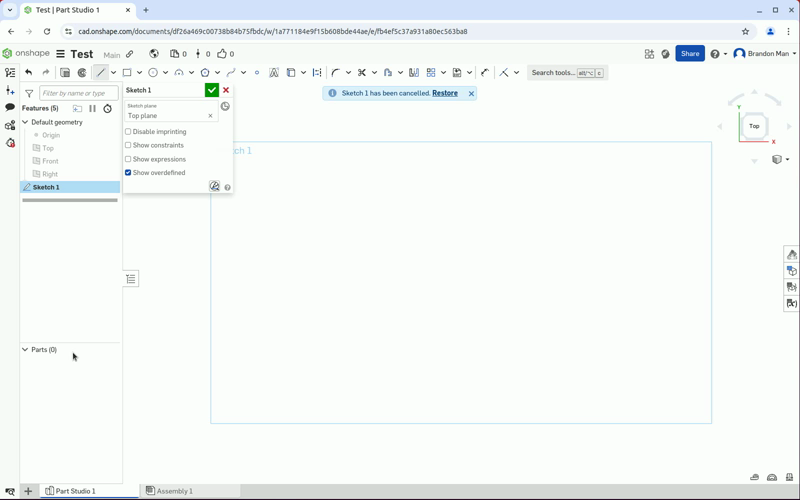
key_down(shift)
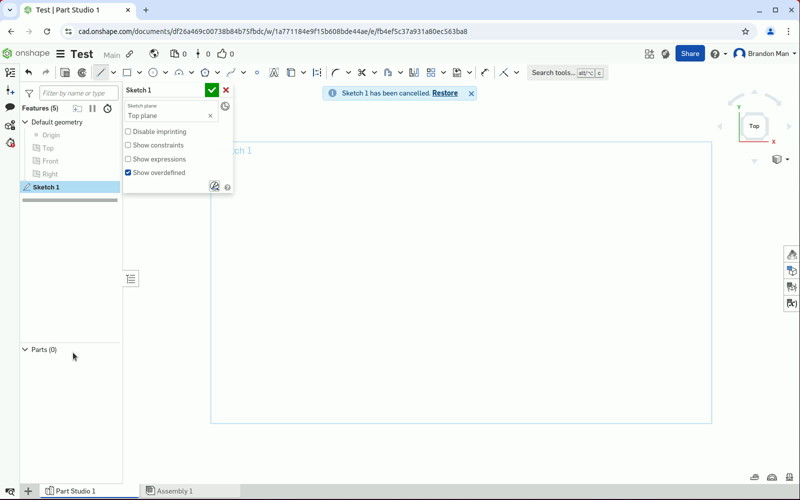
mouse_move(370, 192)
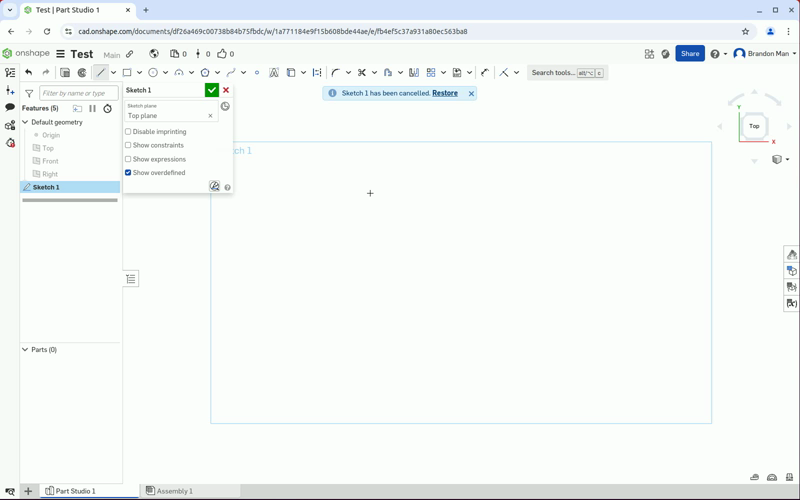
click(370, 192)
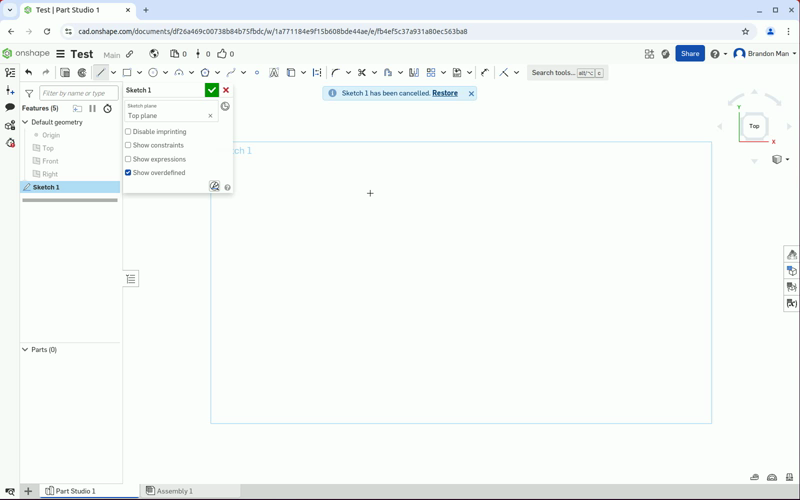
key_up(shift)
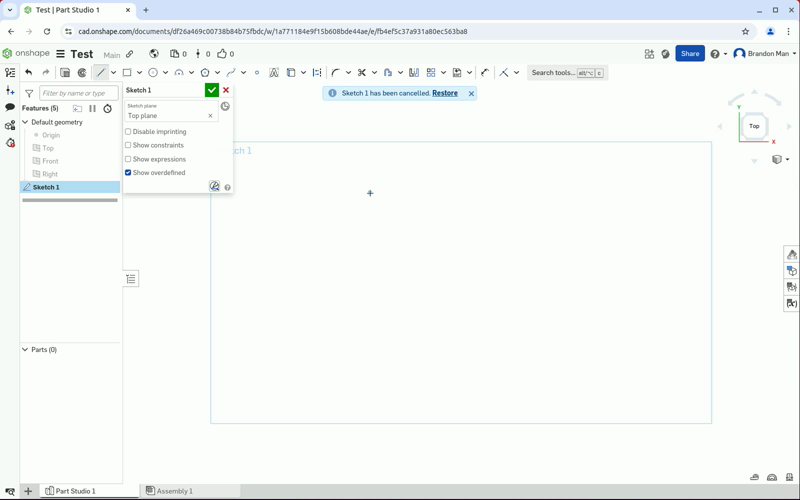
key_down(shift)
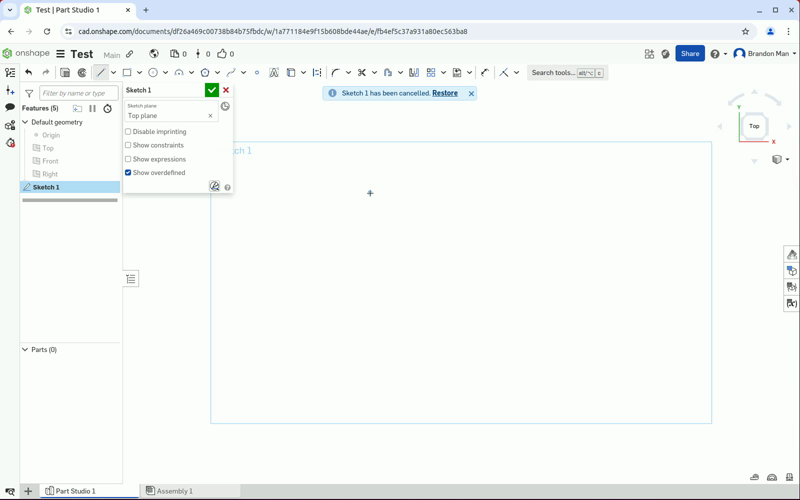
mouse_move(550, 372)
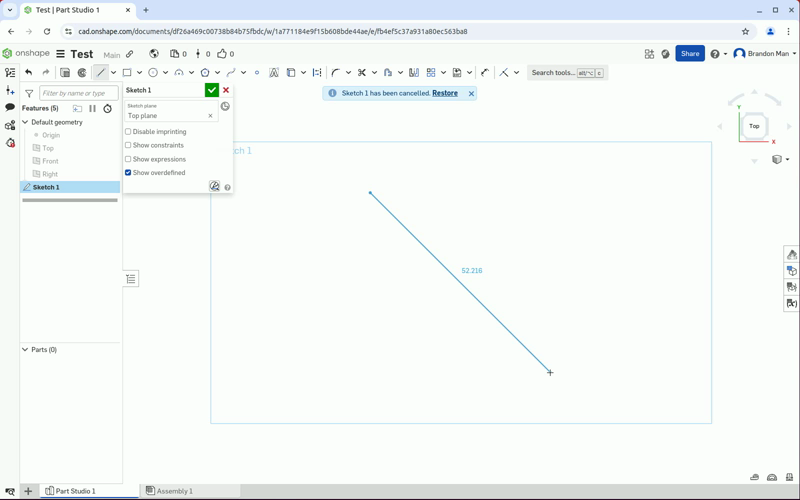
click(550, 372)
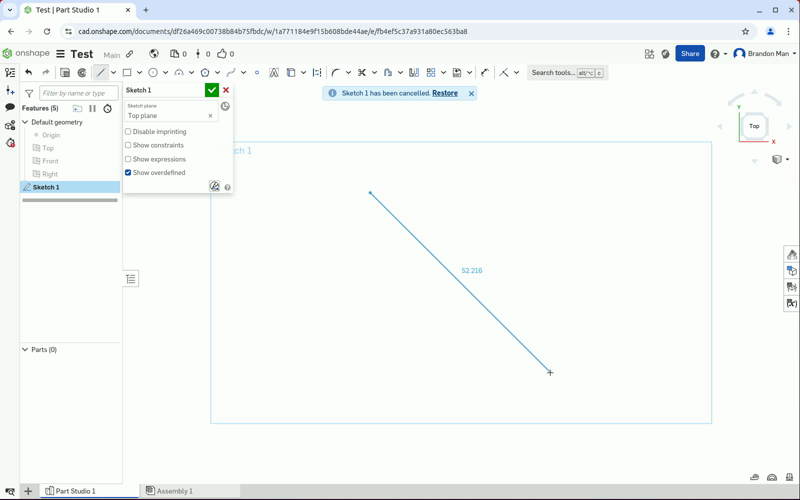
key_up(shift)
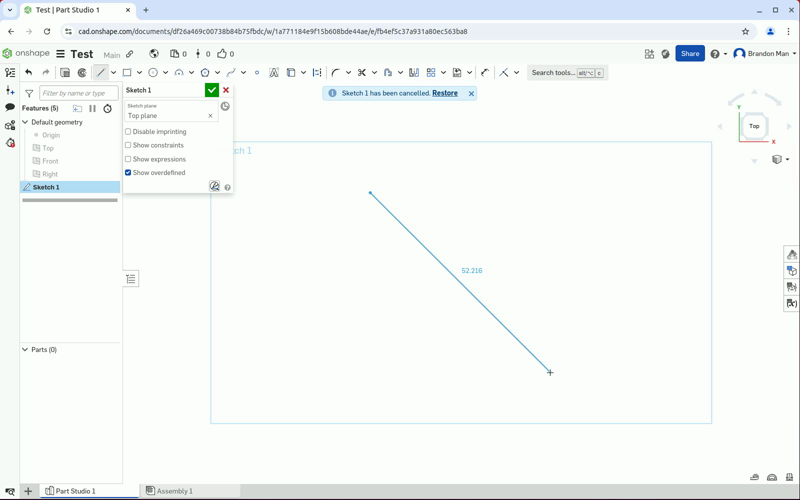
key_down(shift)
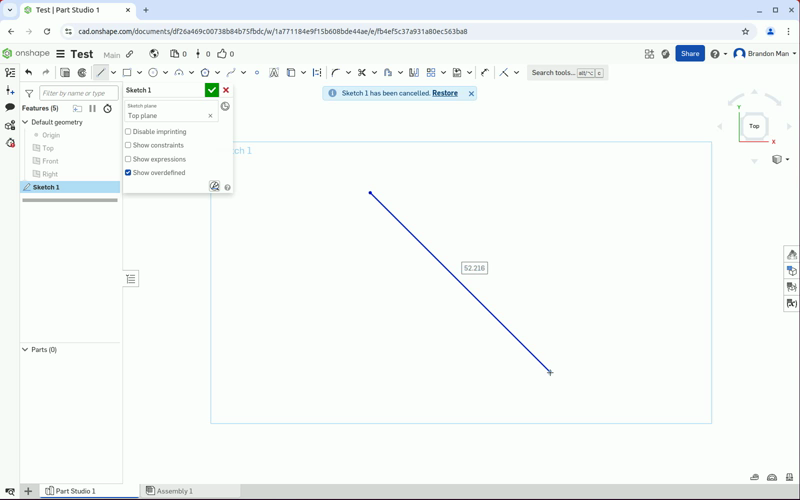
mouse_move(550, 192)
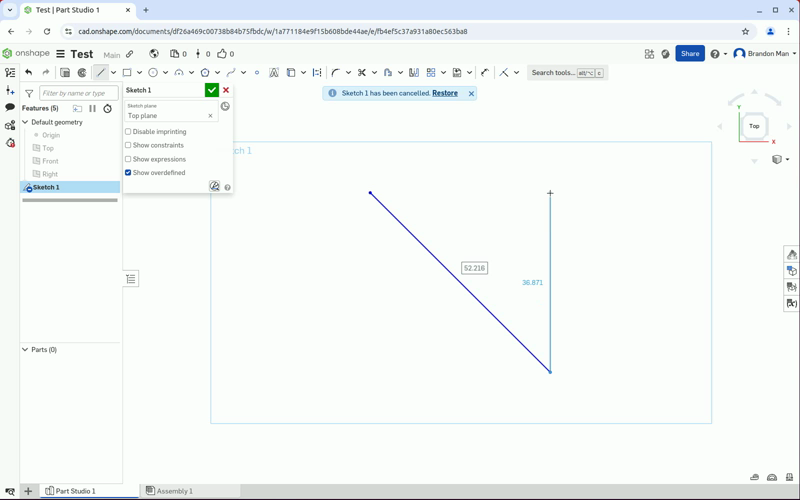
click(550, 192)
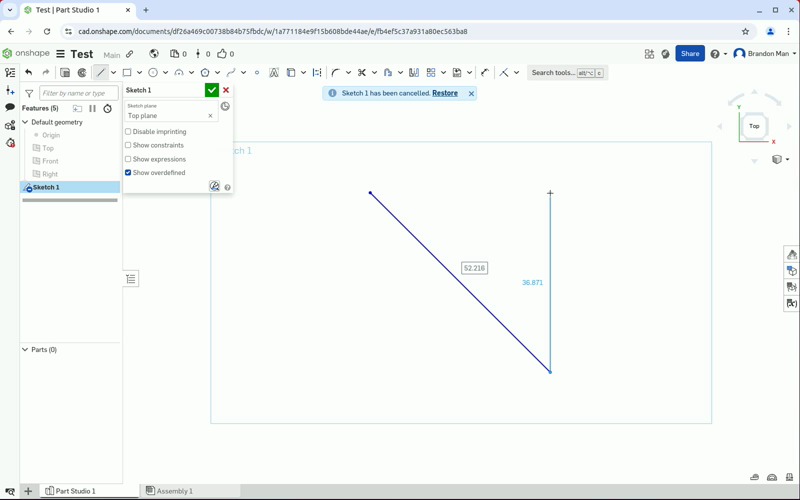
key_up(shift)
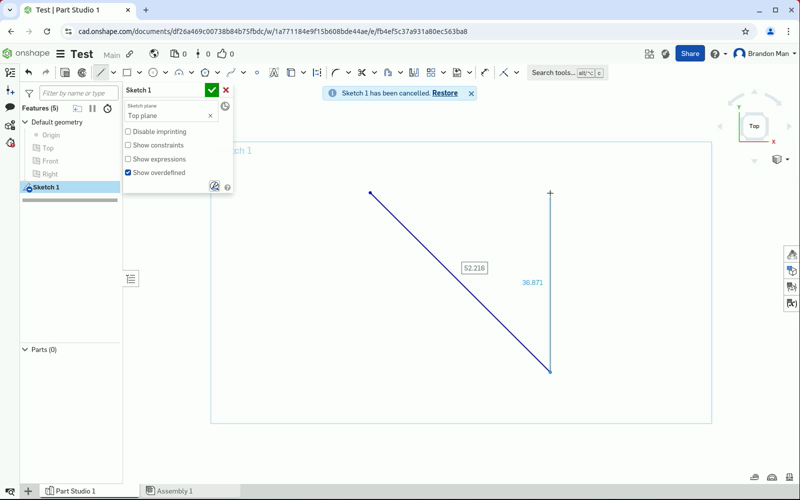
key_down(shift)
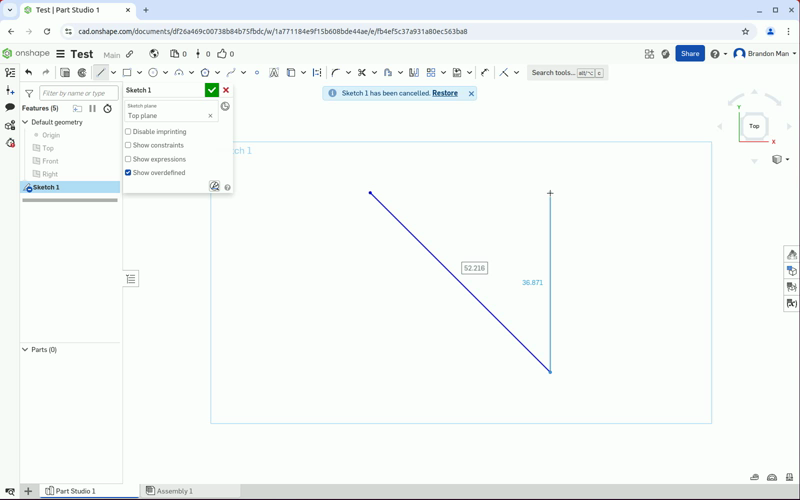
mouse_move(580, 192)
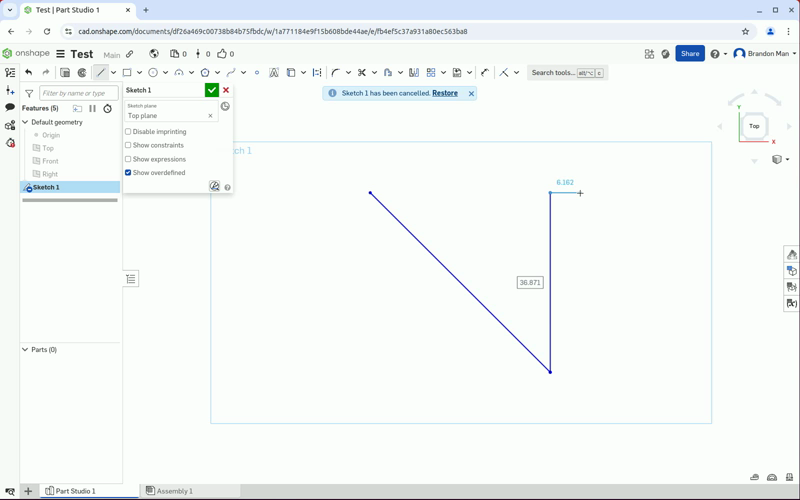
mouse_move(504, 192)
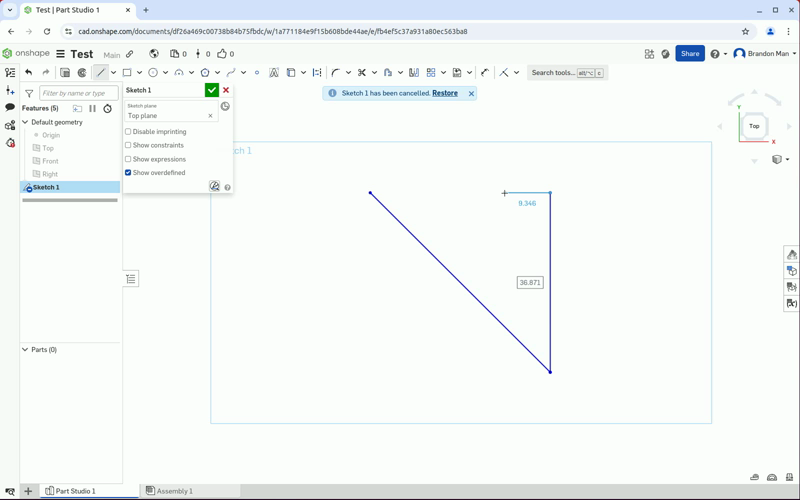
click(504, 192)
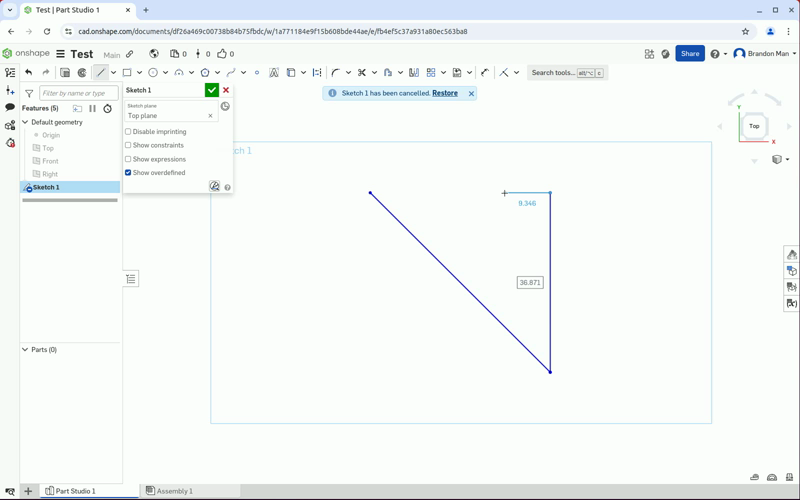
key_up(shift)
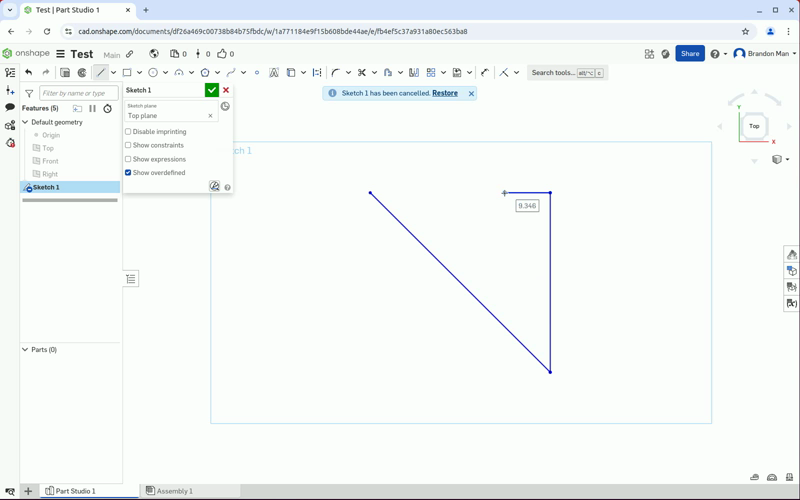
key_down(shift)
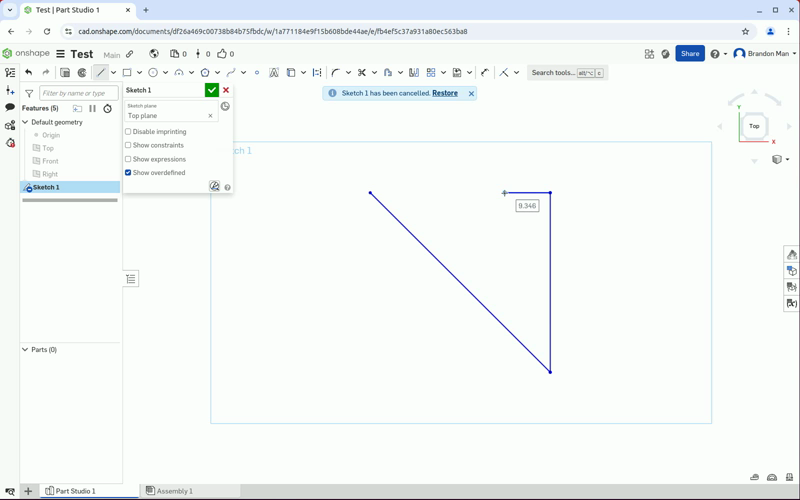
mouse_move(534, 192)
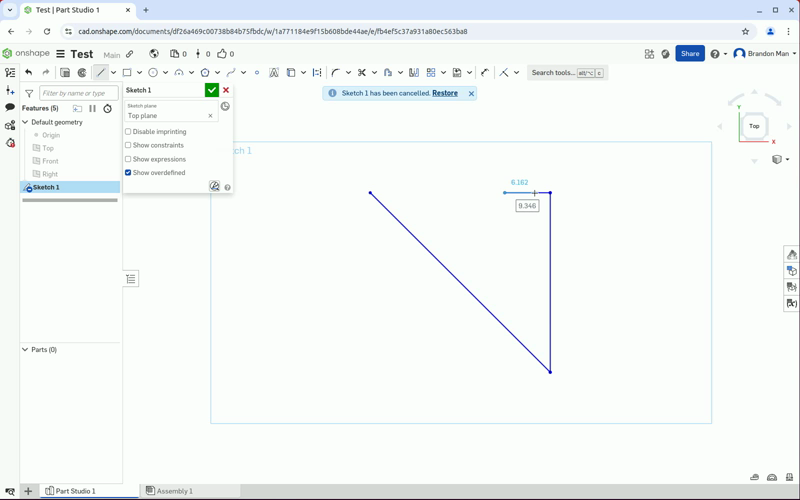
mouse_move(497, 192)
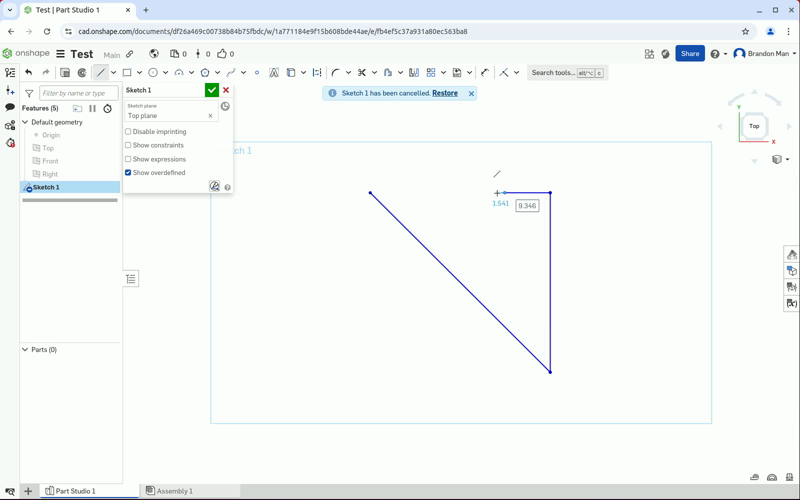
click(497, 192)
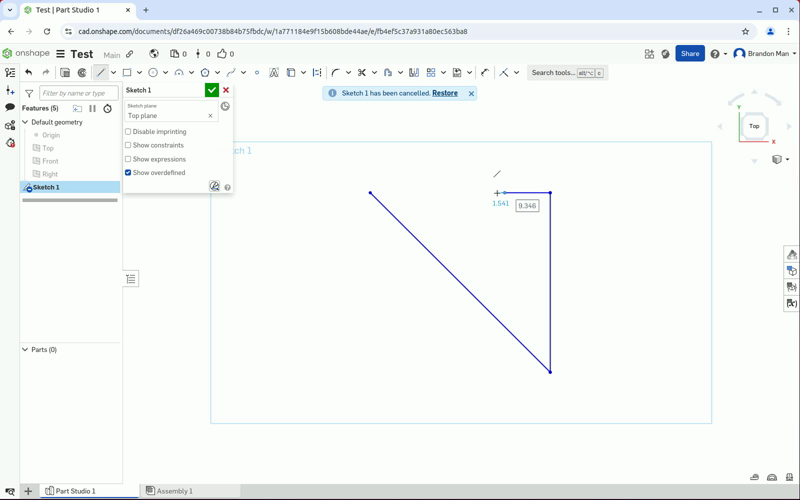
key_up(shift)
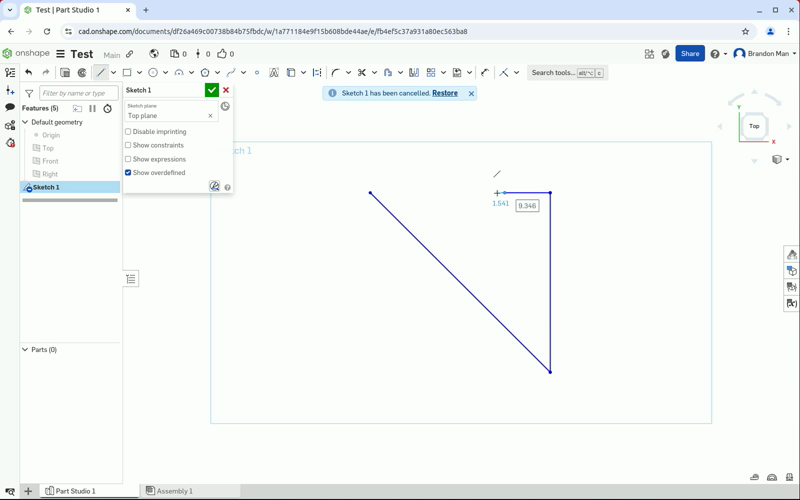
key_down(shift)
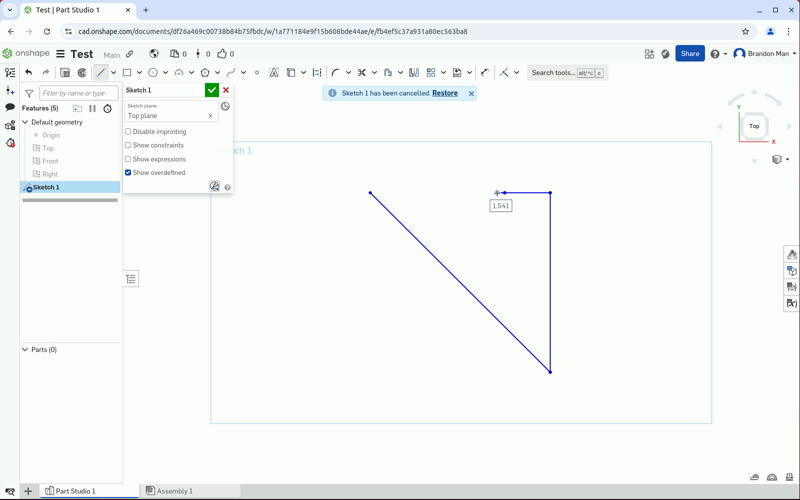
mouse_move(527, 192)
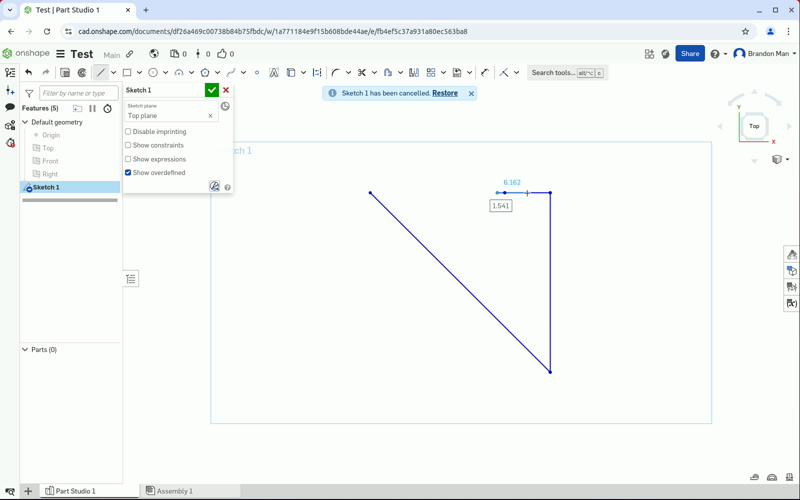
mouse_move(461, 192)
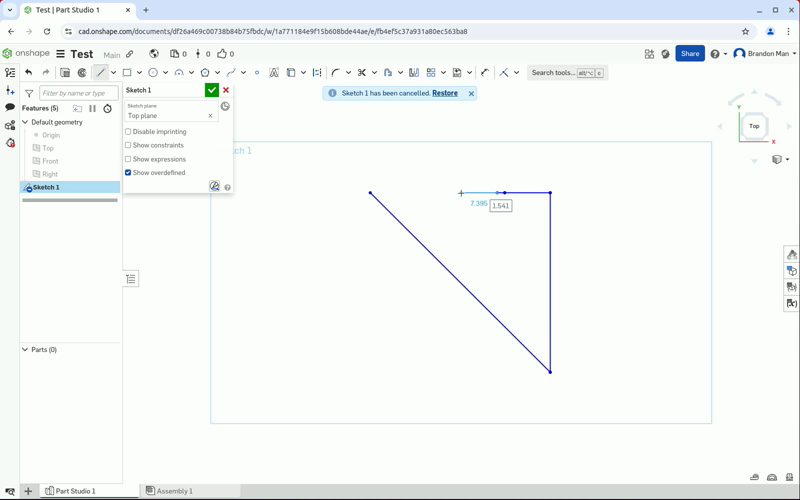
click(461, 192)
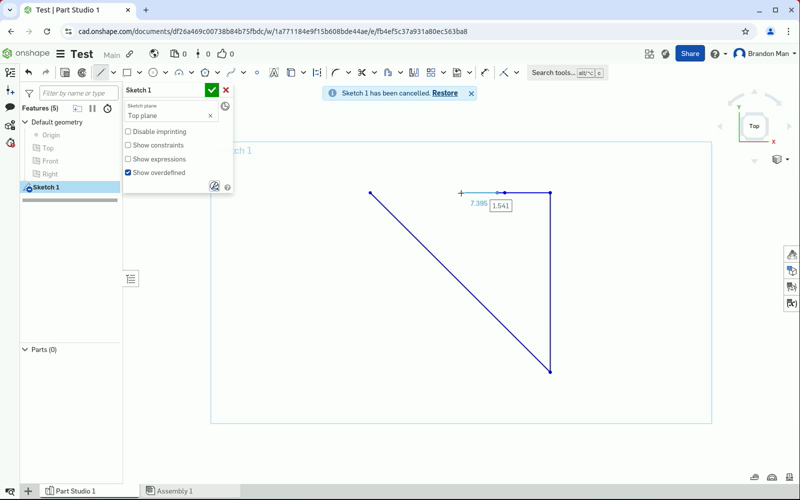
key_up(shift)
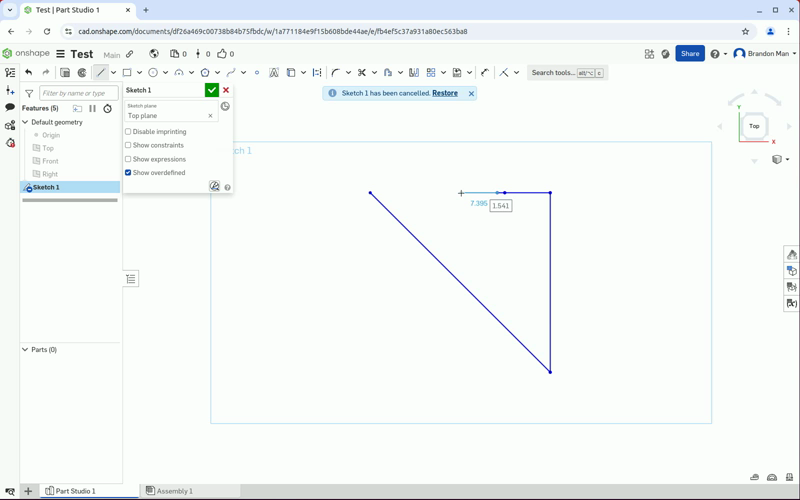
key_down(shift)
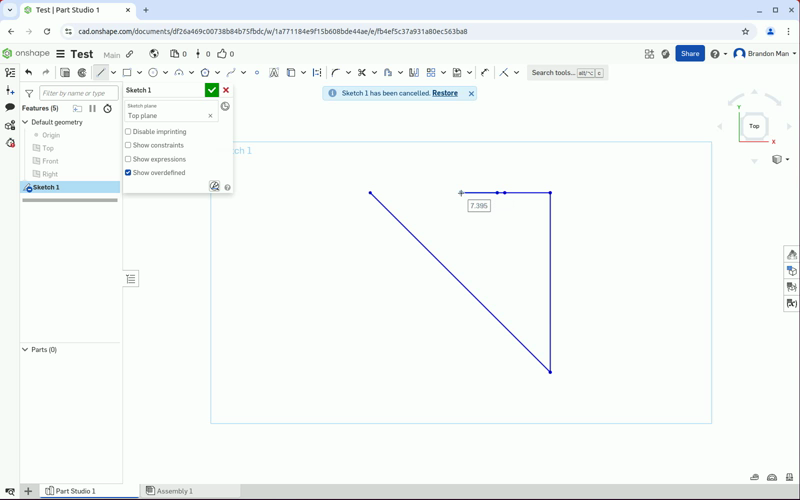
mouse_move(370, 192)
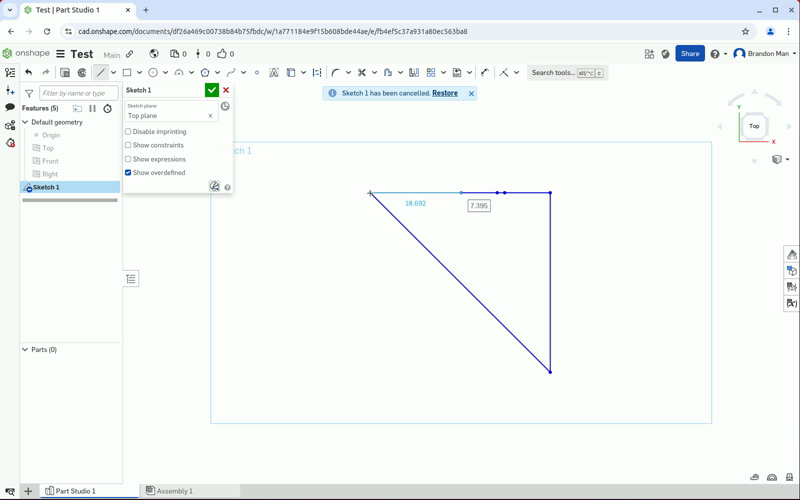
key_up(shift)
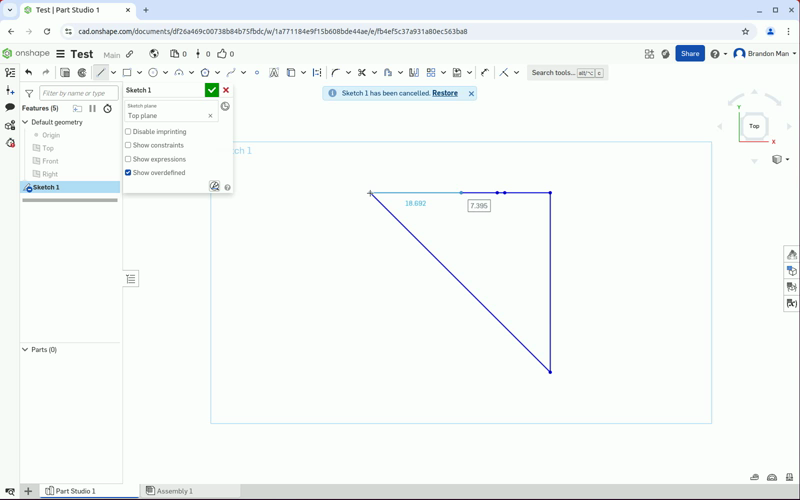
click(370, 192)
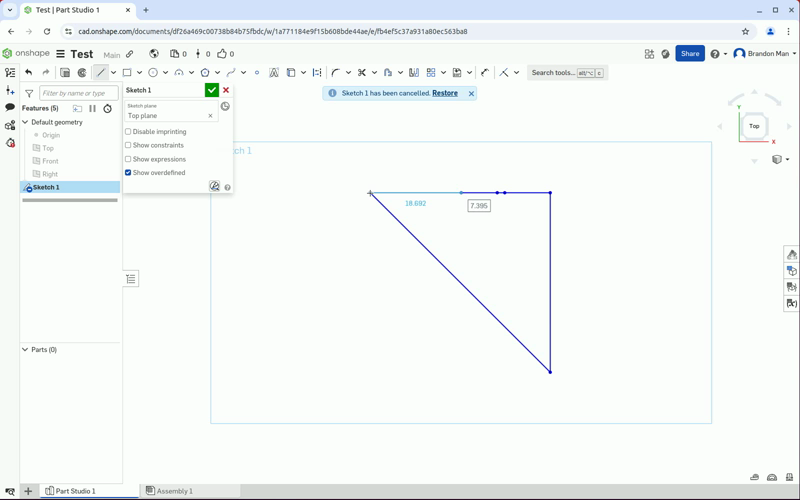
key(esc)
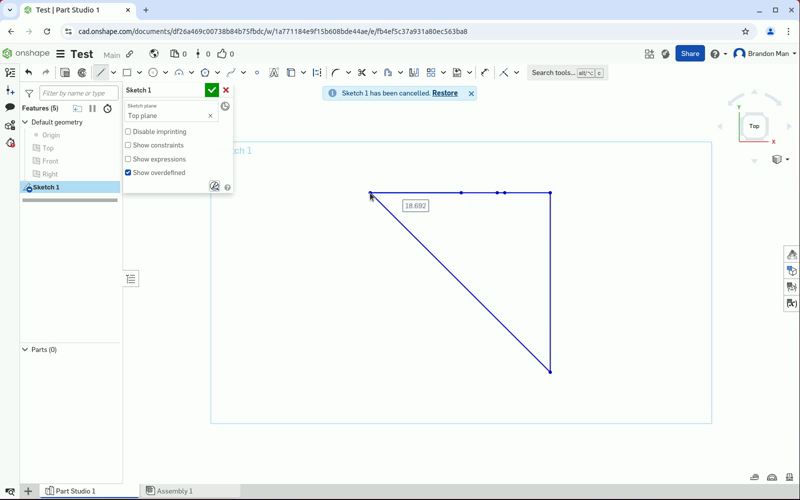
mouse_move(512, 227)
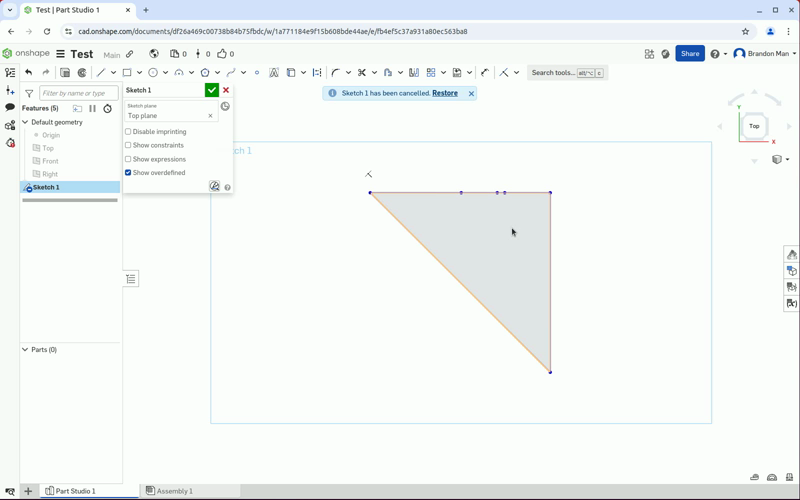
click(512, 227)
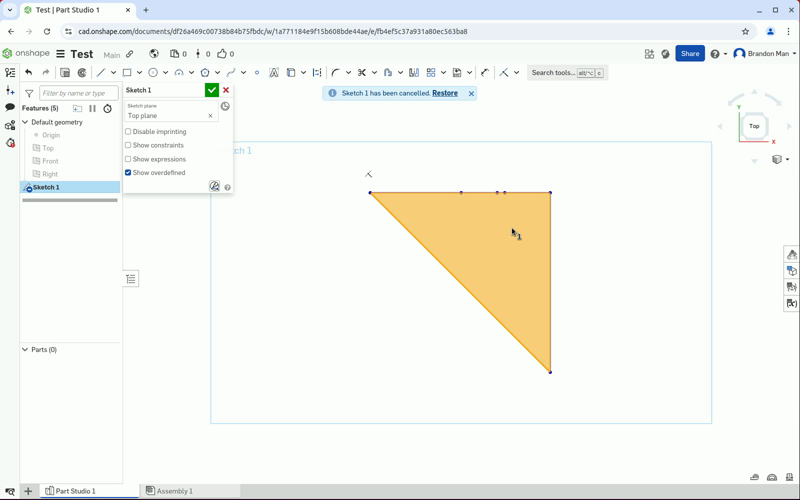
mouse_move(73, 352)
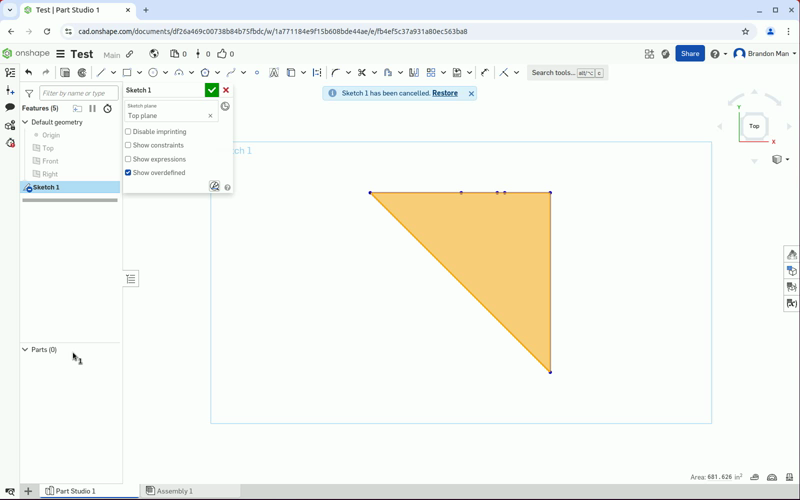
key(shift+y)
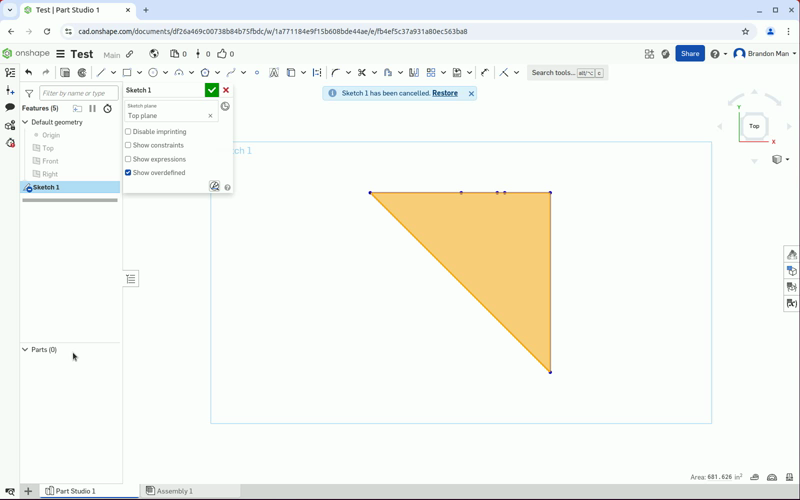
key(shift+e)
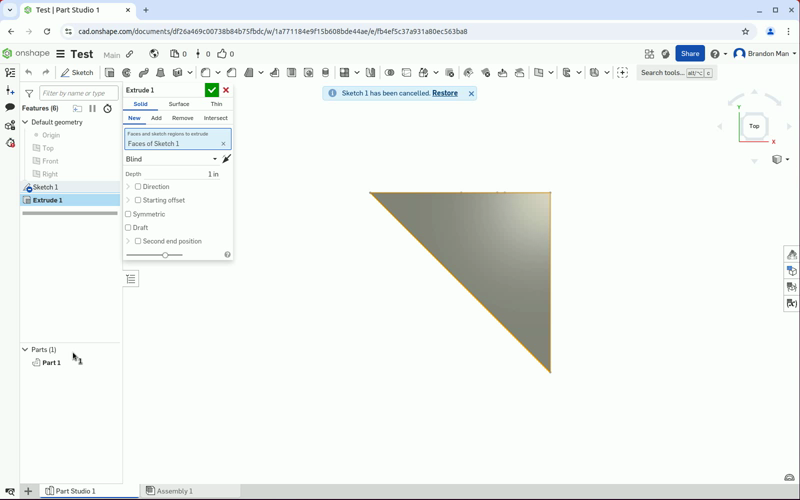
mouse_move(143, 106)
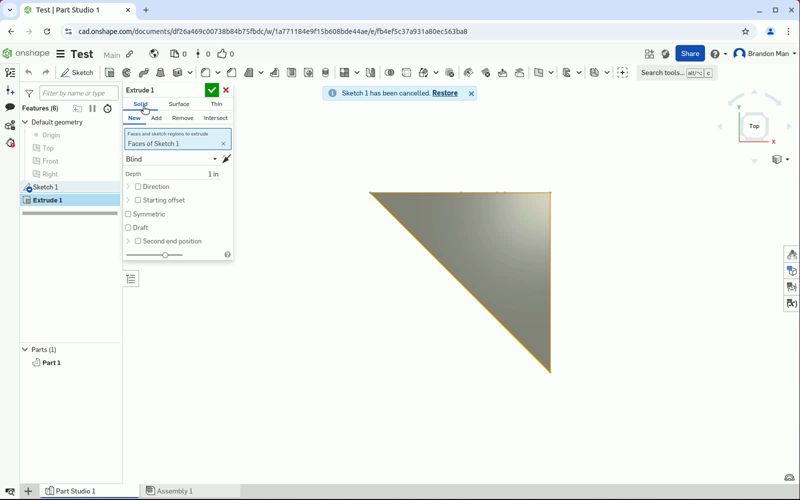
click(143, 106)
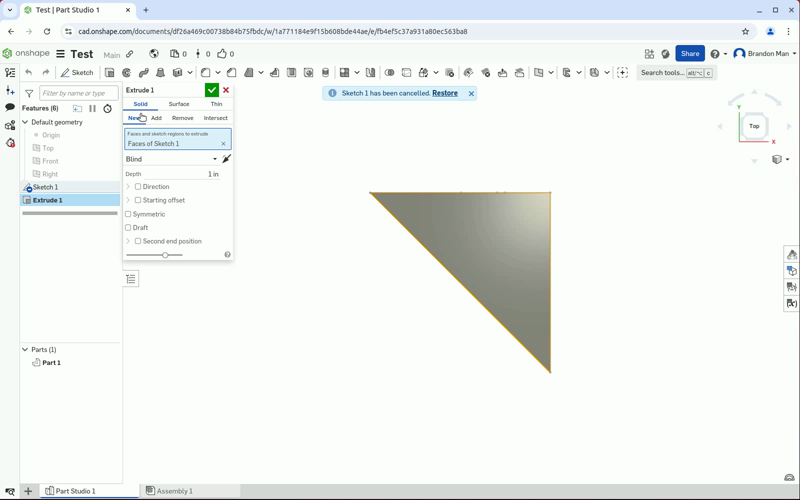
mouse_move(137, 120)
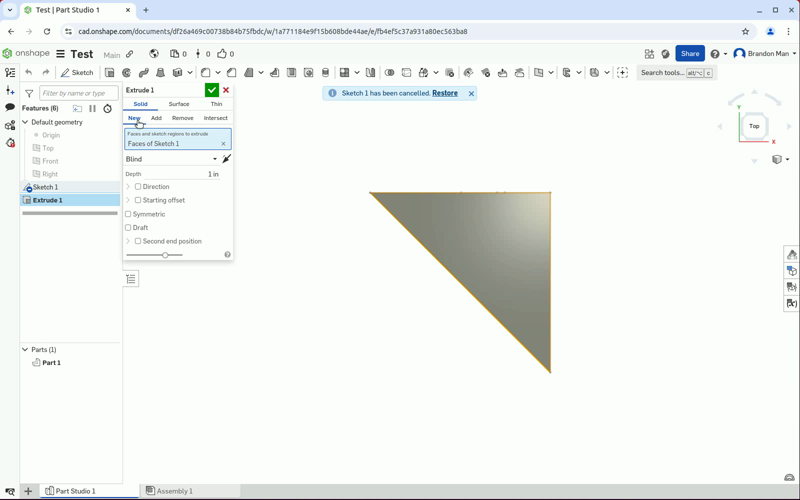
click(137, 120)
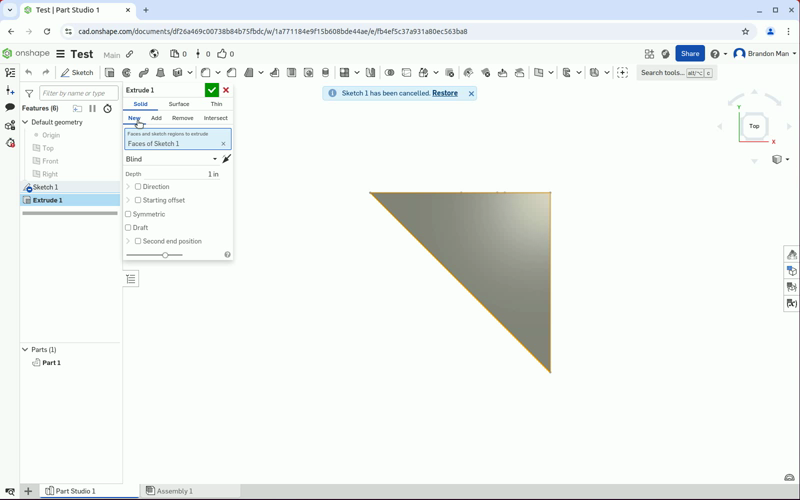
key(tab, 4)
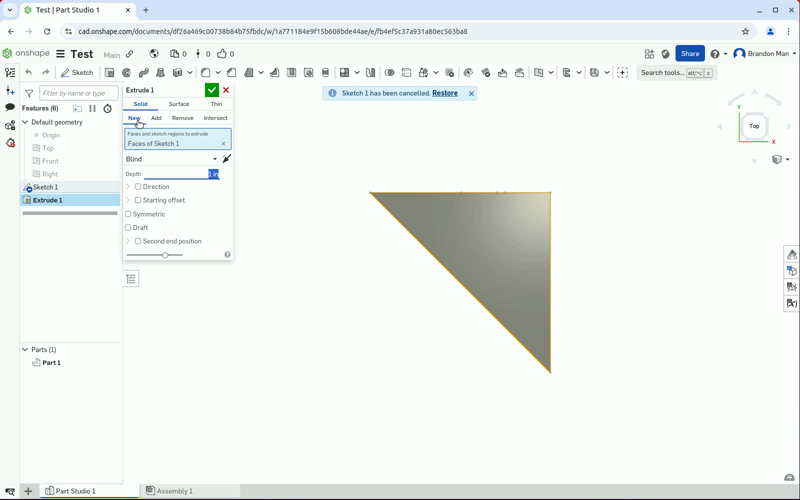
text(4.574)
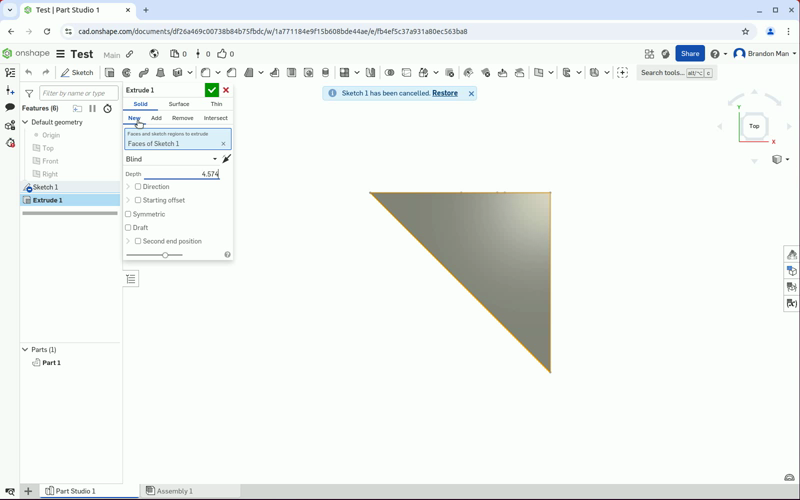
key(enter)
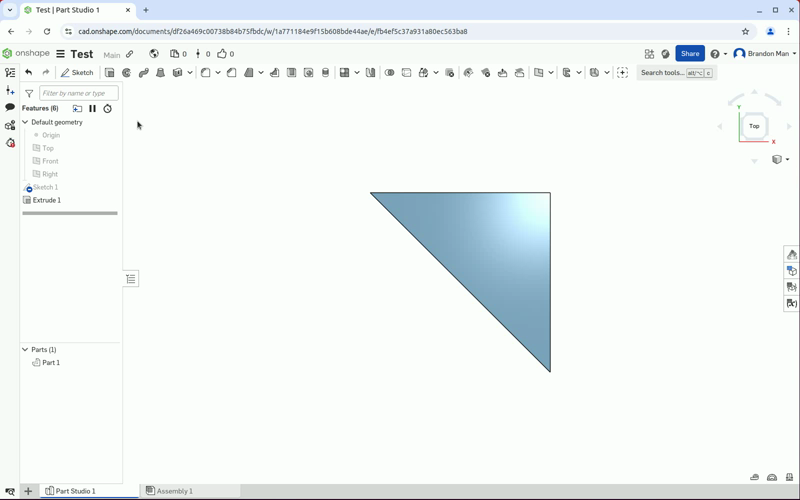
key(shift+h)
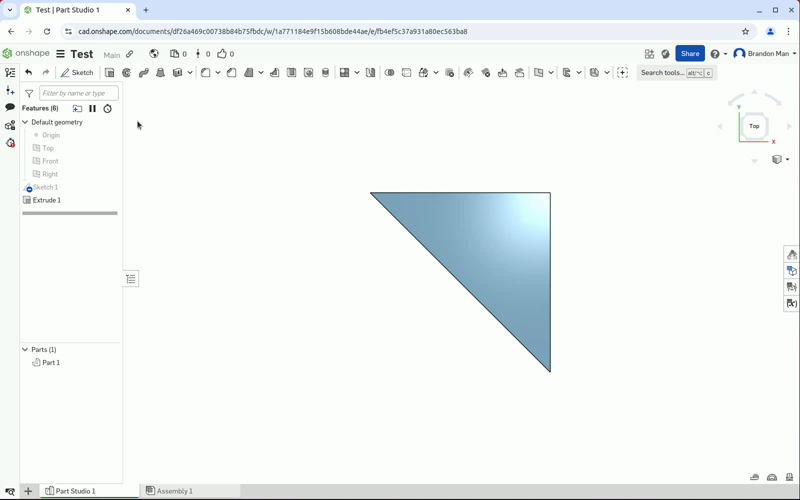
key(shift+h)
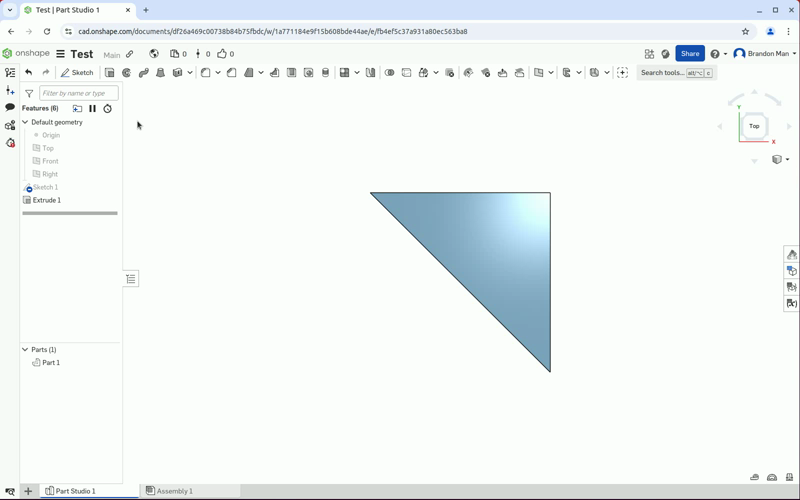
mouse_move(73, 189)
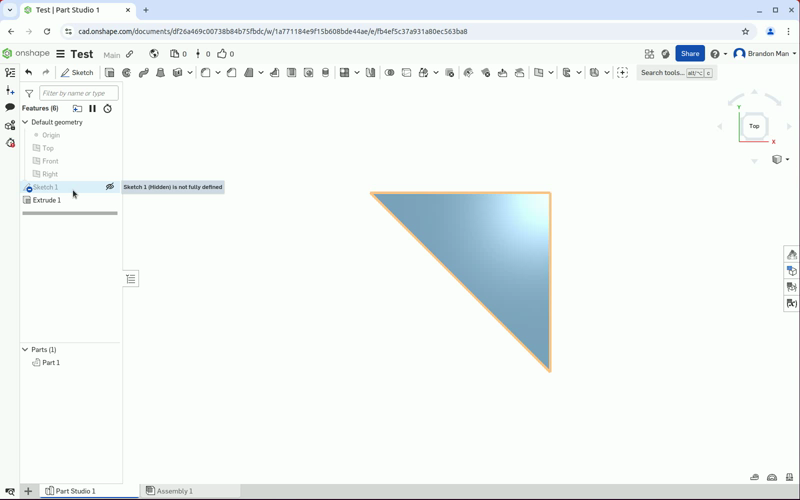
click(73, 189)
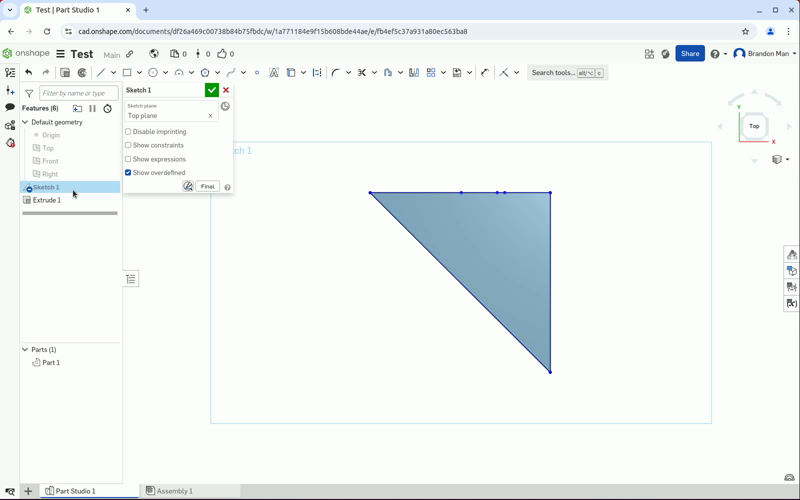
mouse_move(229, 92)
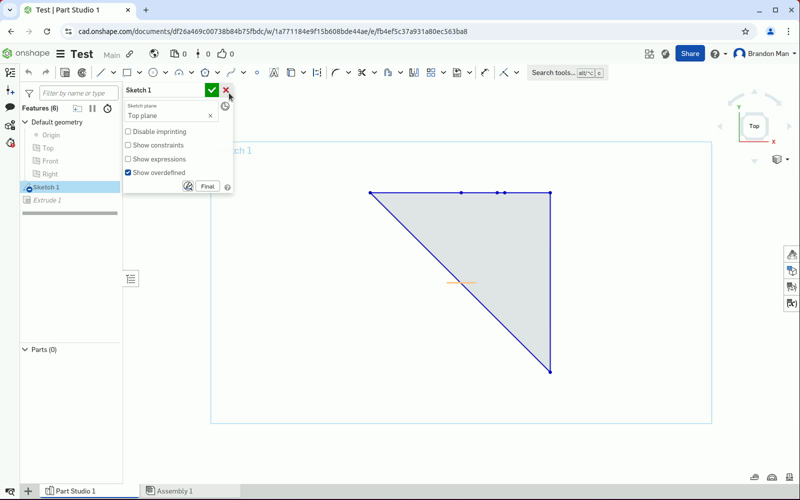
click(229, 92)
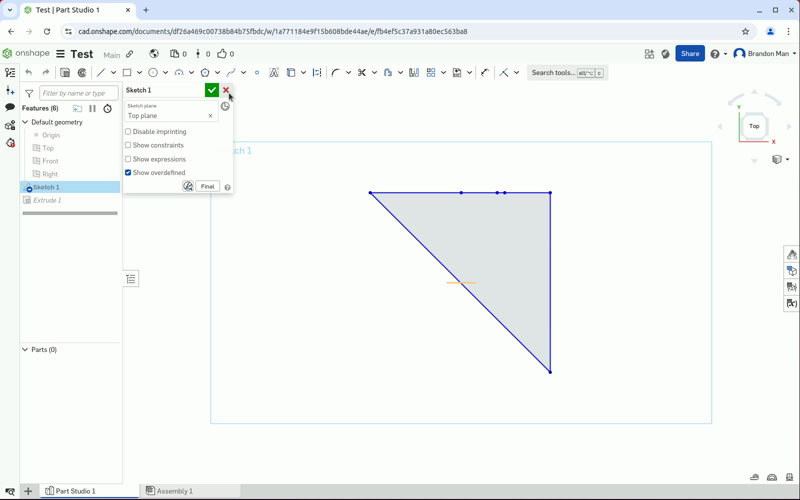
key(shift+s)
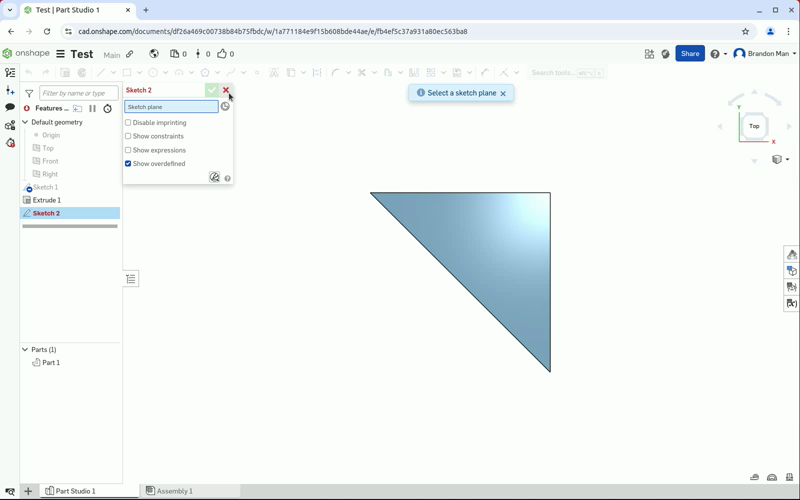
mouse_move(73, 150)
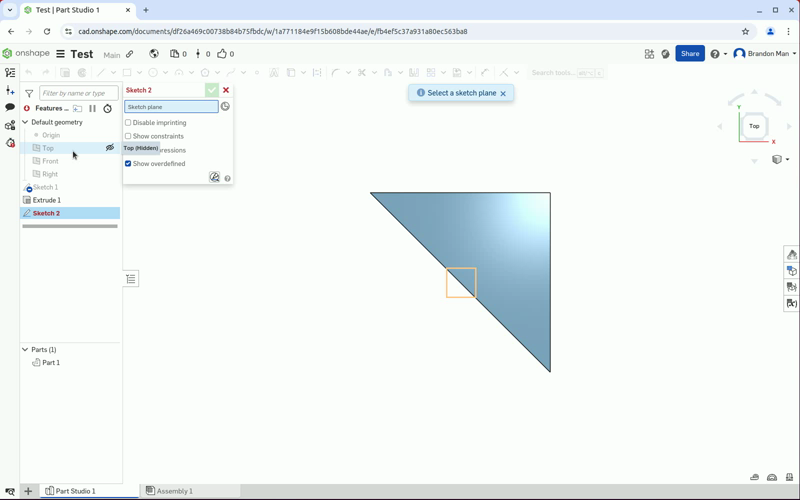
click(73, 150)
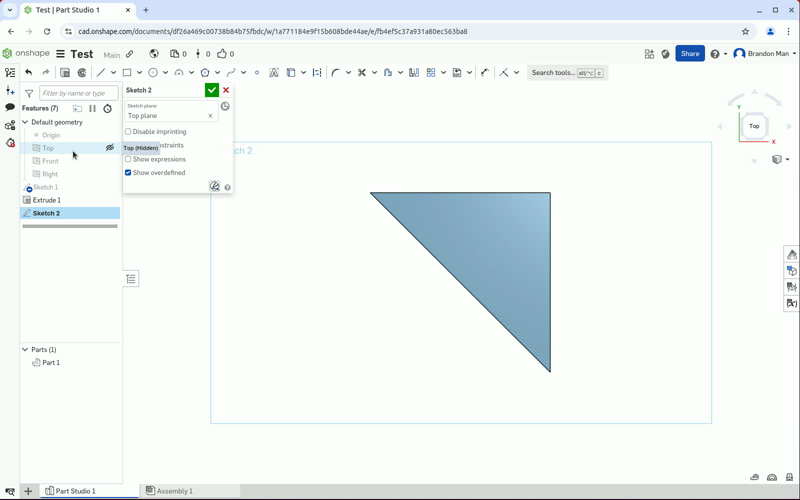
mouse_move(73, 352)
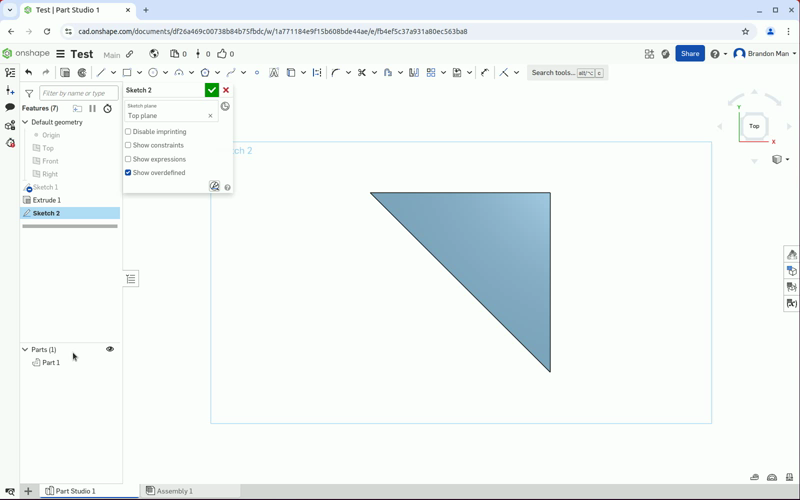
key(y)
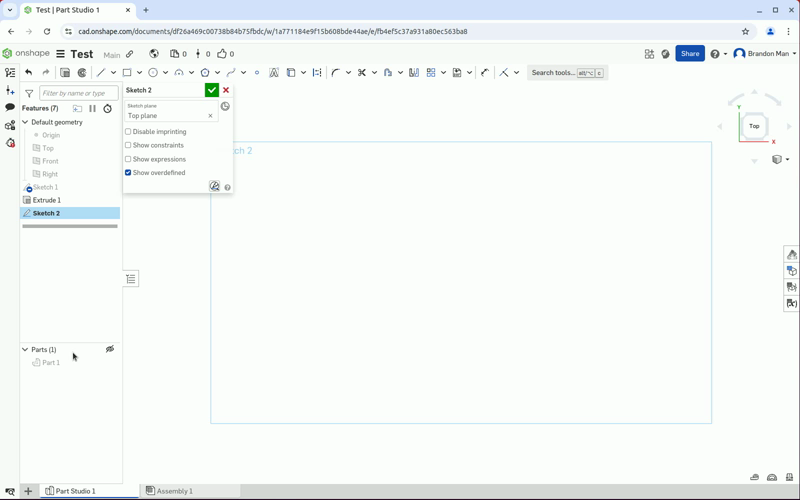
key(l)
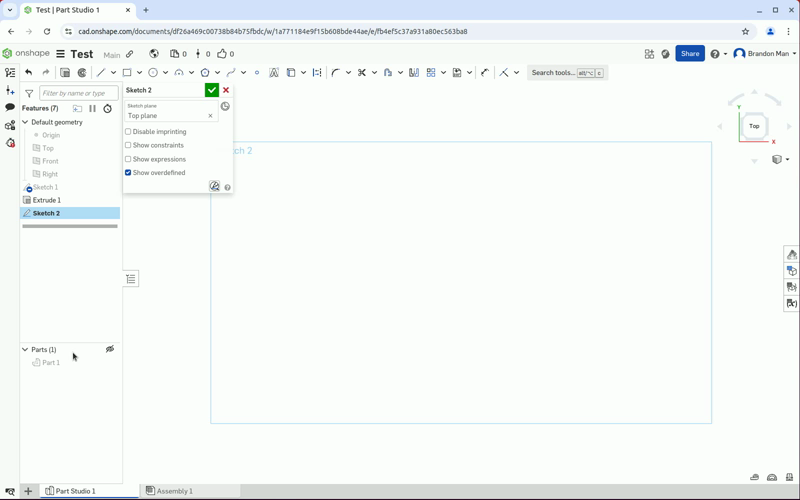
key_down(shift)
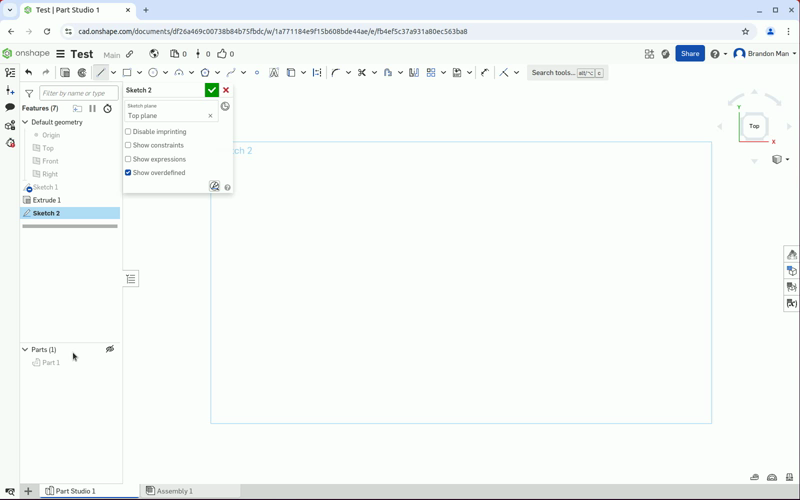
mouse_move(460, 192)
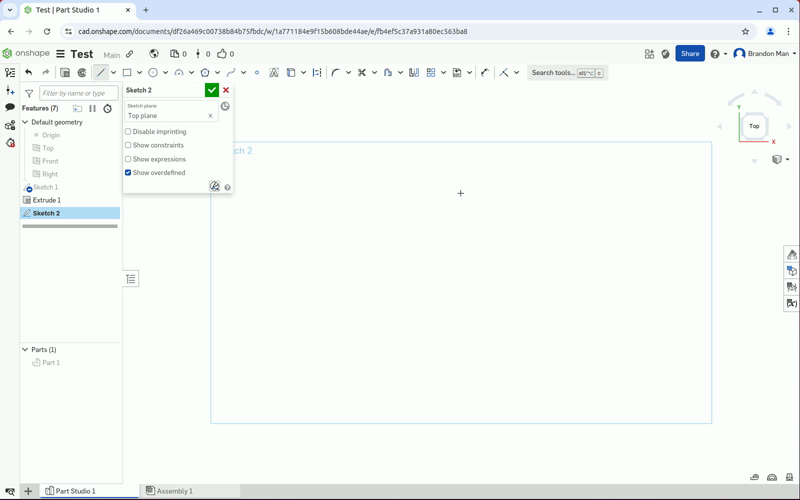
click(460, 192)
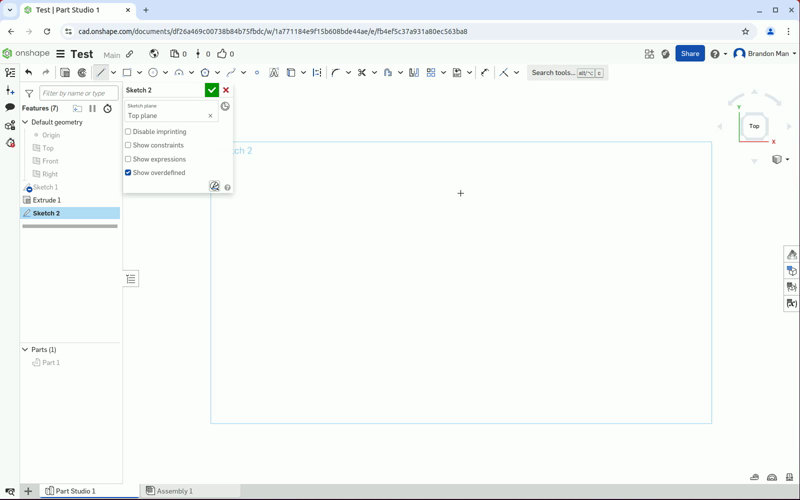
key_up(shift)
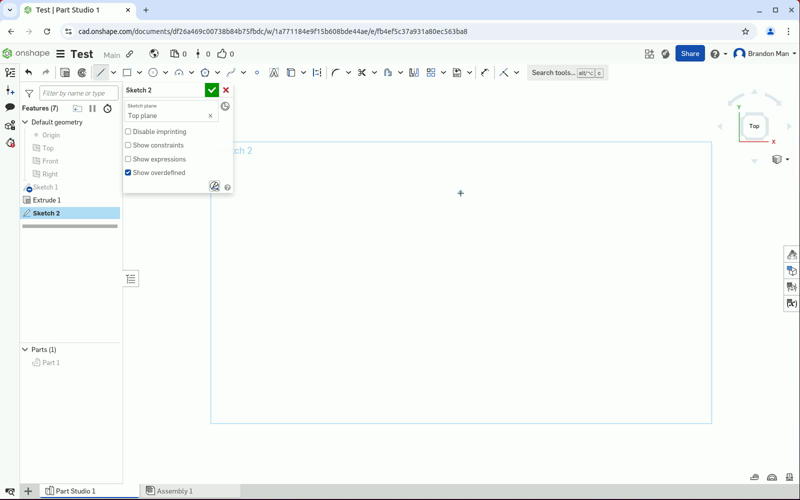
key_down(shift)
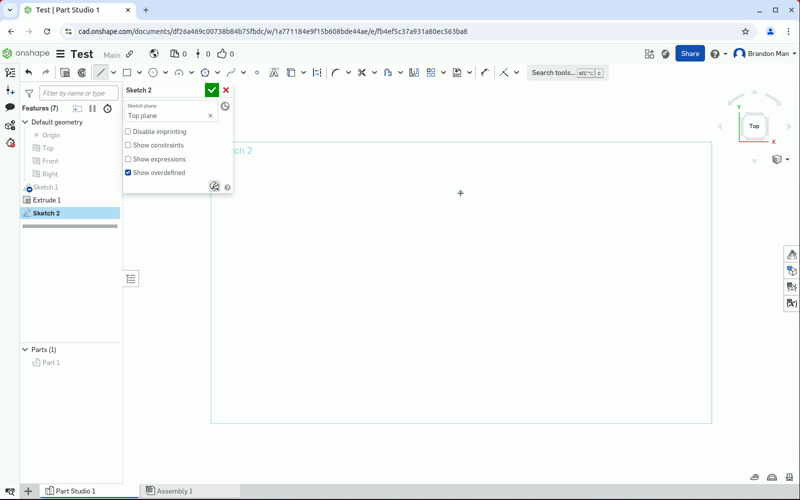
mouse_move(490, 192)
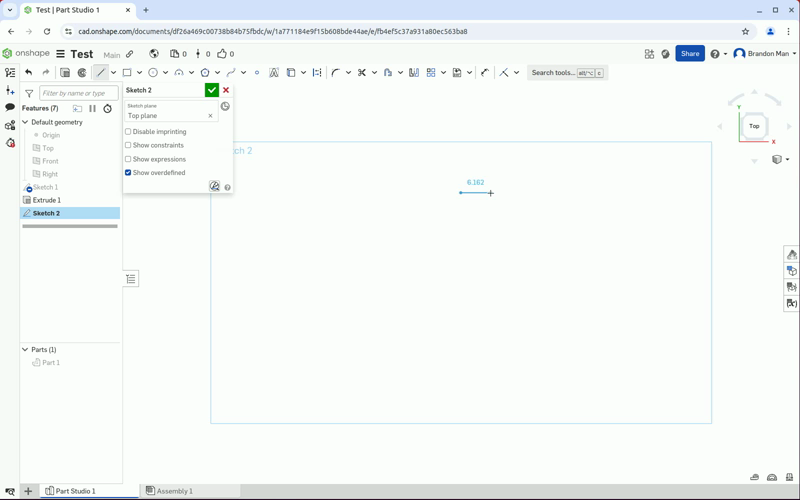
mouse_move(498, 192)
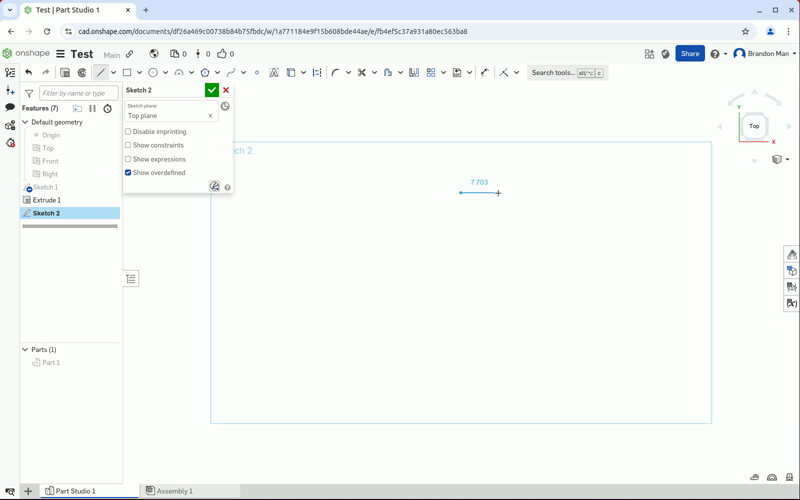
click(498, 192)
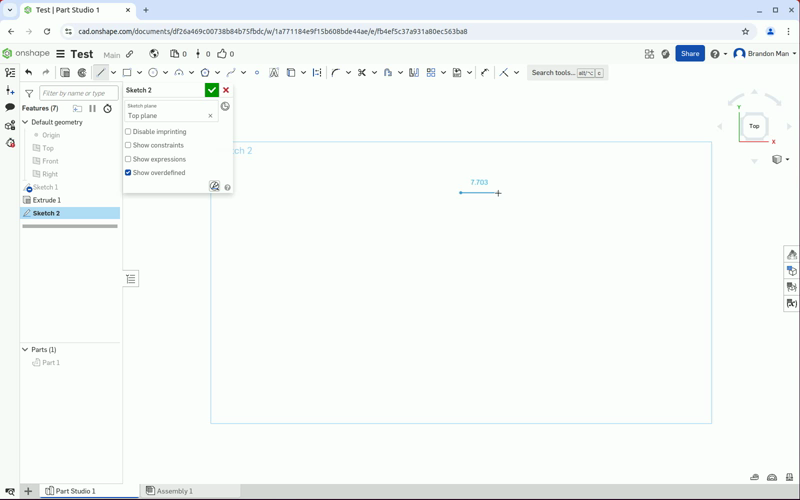
key_up(shift)
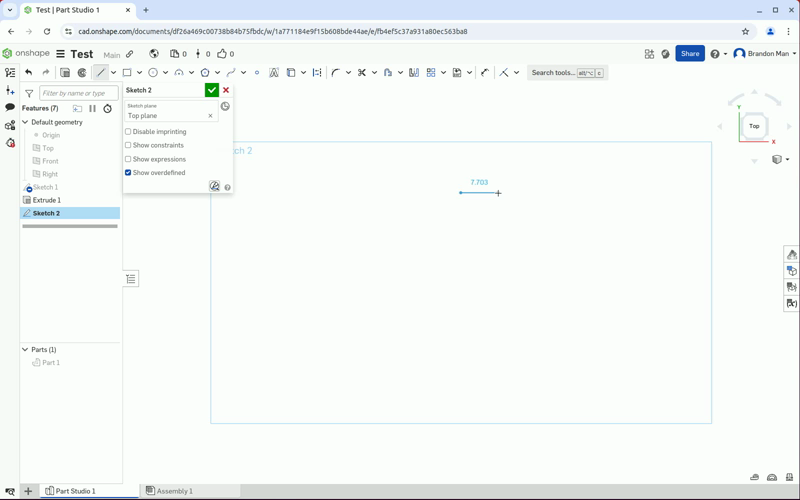
key_down(shift)
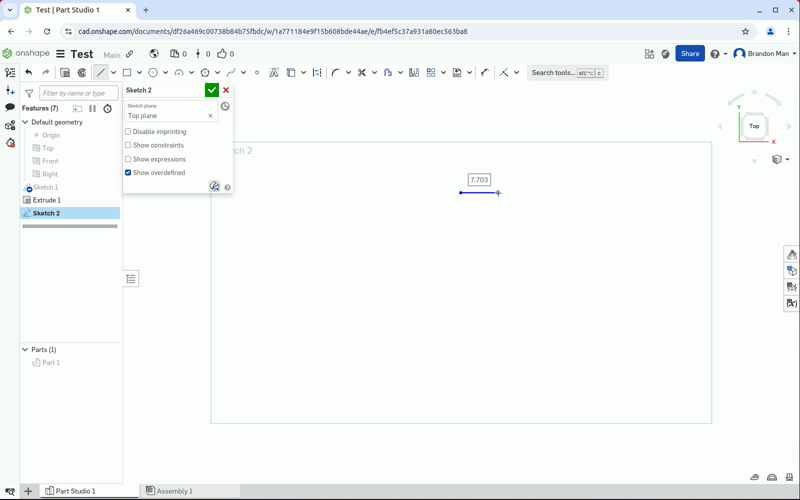
mouse_move(528, 192)
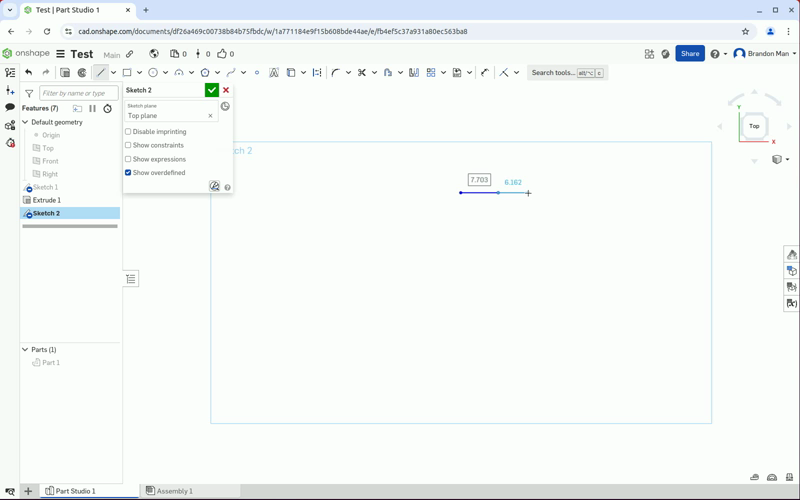
mouse_move(498, 175)
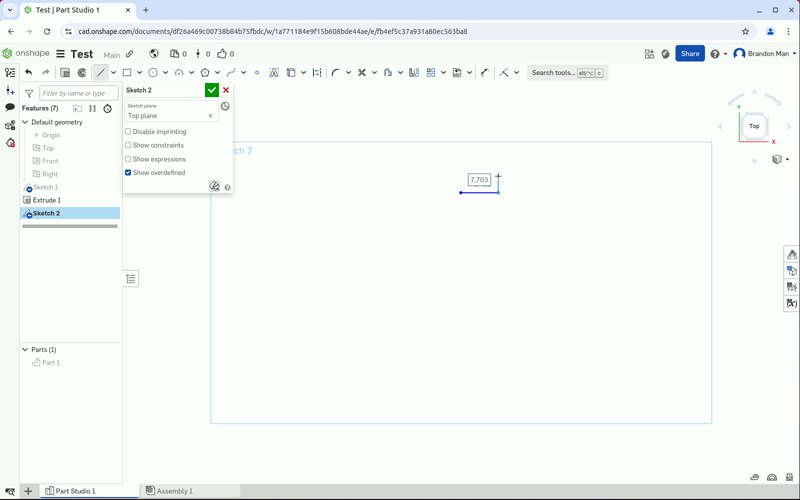
click(498, 175)
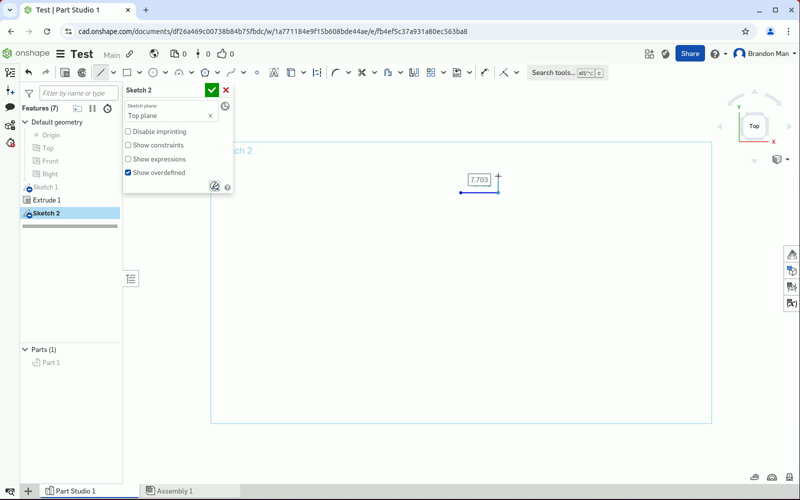
key_up(shift)
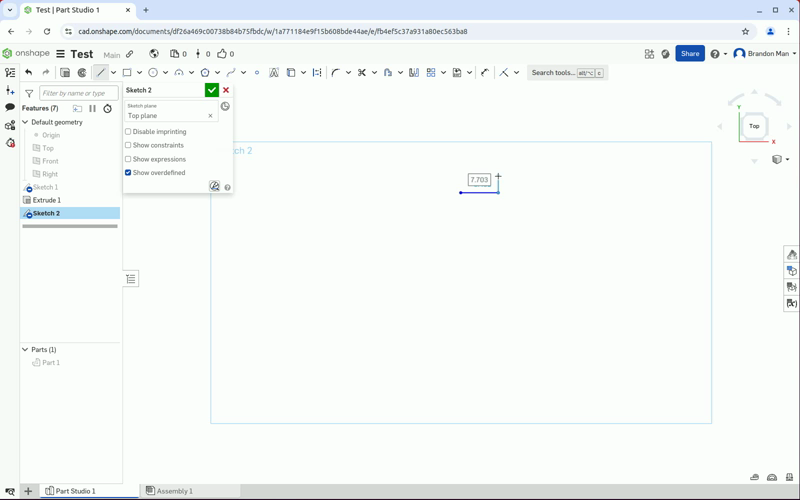
key_down(shift)
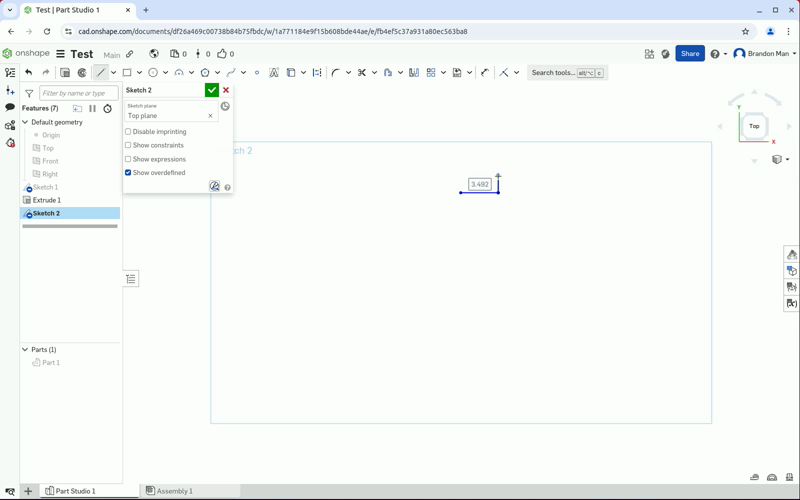
mouse_move(528, 175)
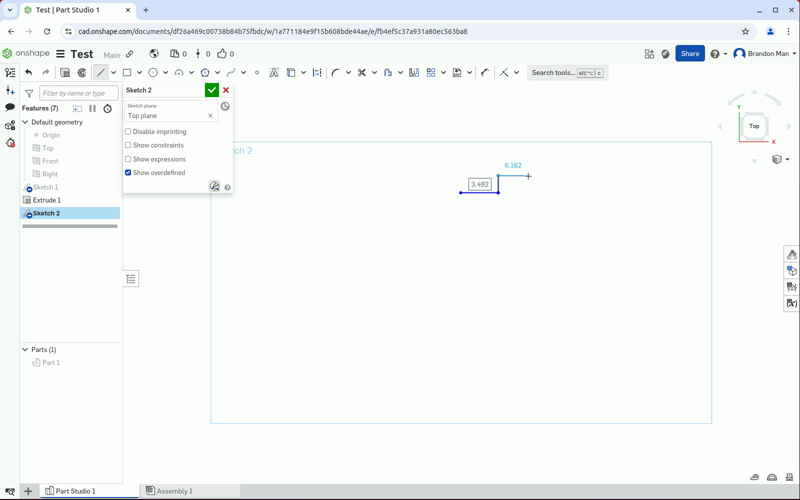
mouse_move(460, 175)
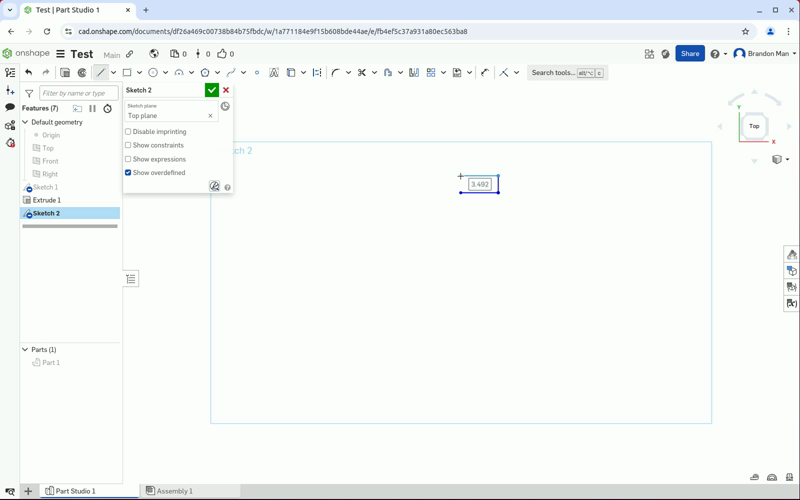
click(460, 175)
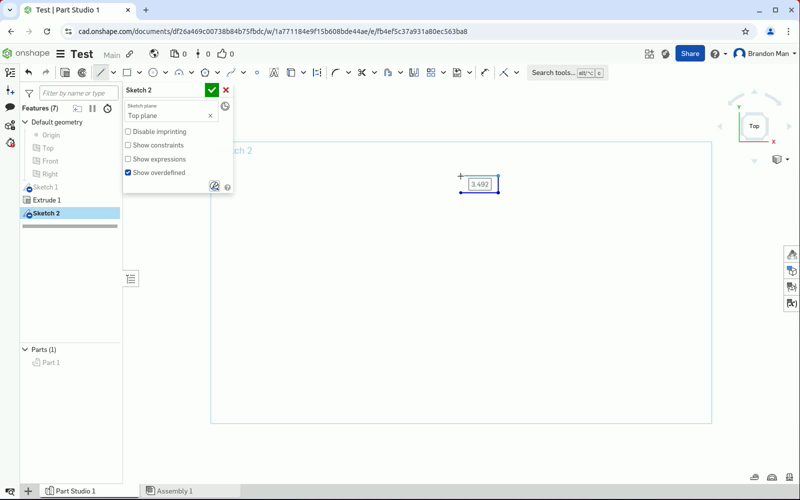
key_up(shift)
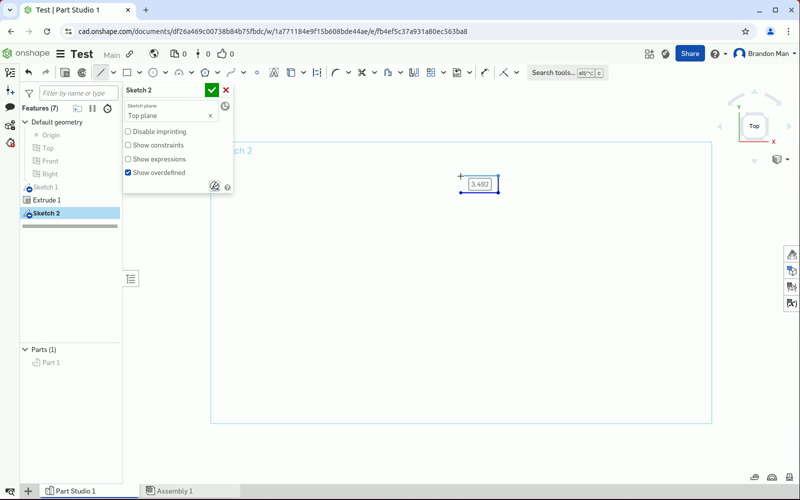
mouse_move(490, 175)
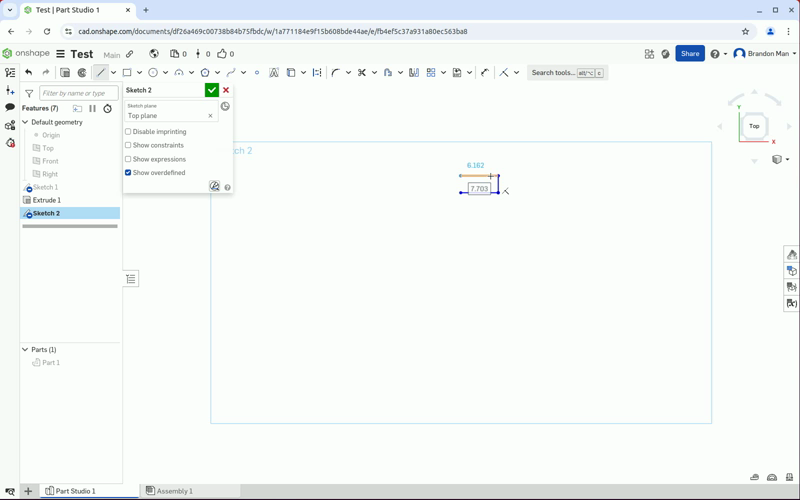
key_down(shift)
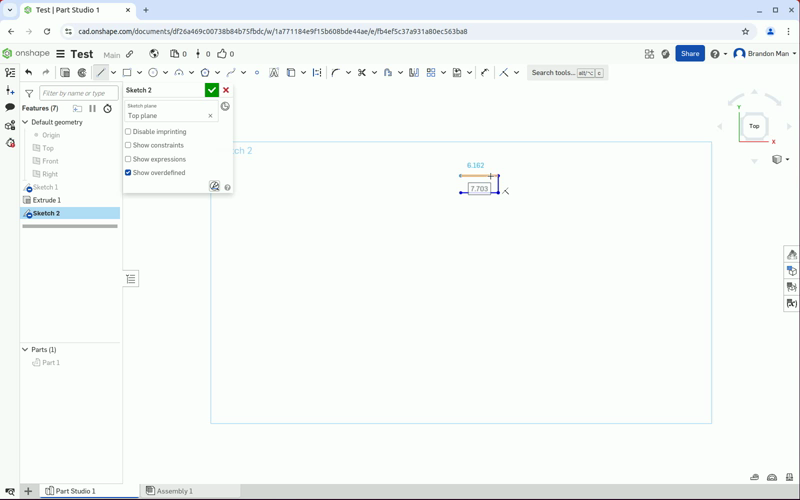
mouse_move(460, 192)
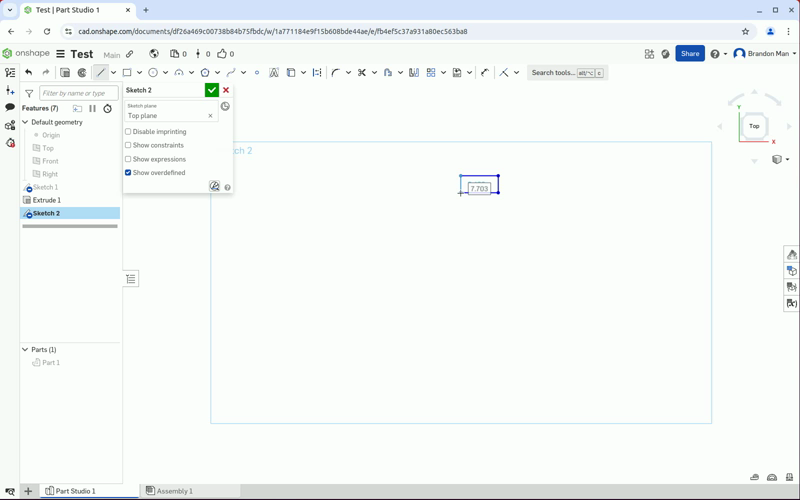
key_up(shift)
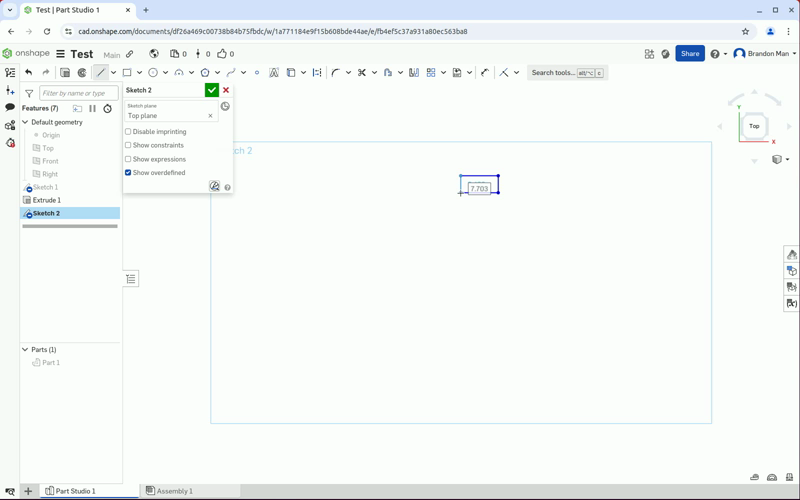
click(460, 192)
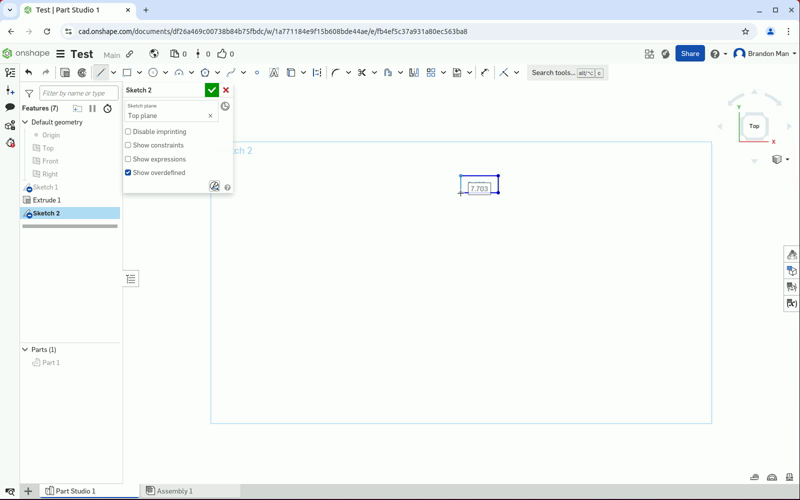
key(esc)
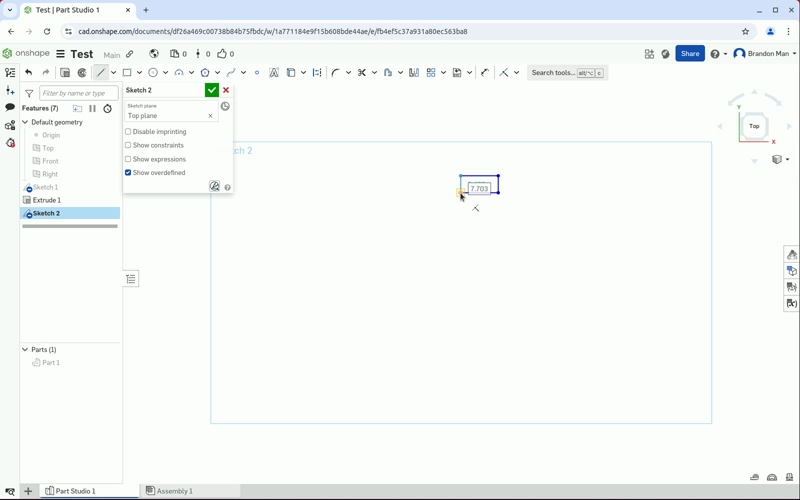
mouse_move(467, 184)
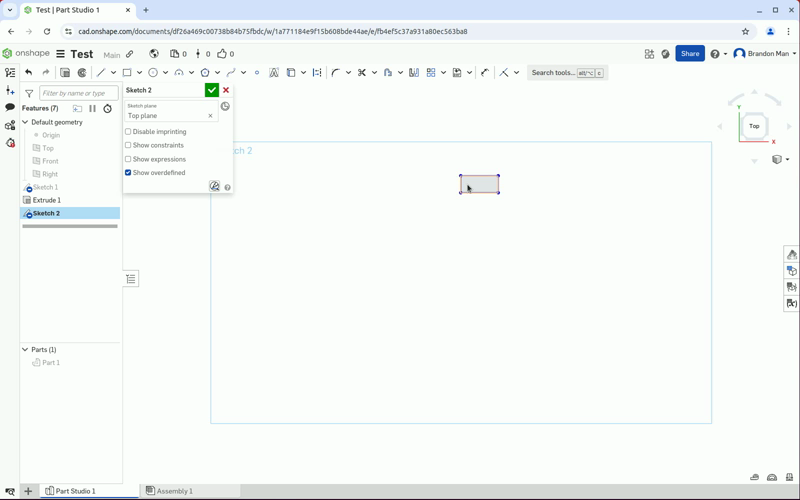
scroll(6)
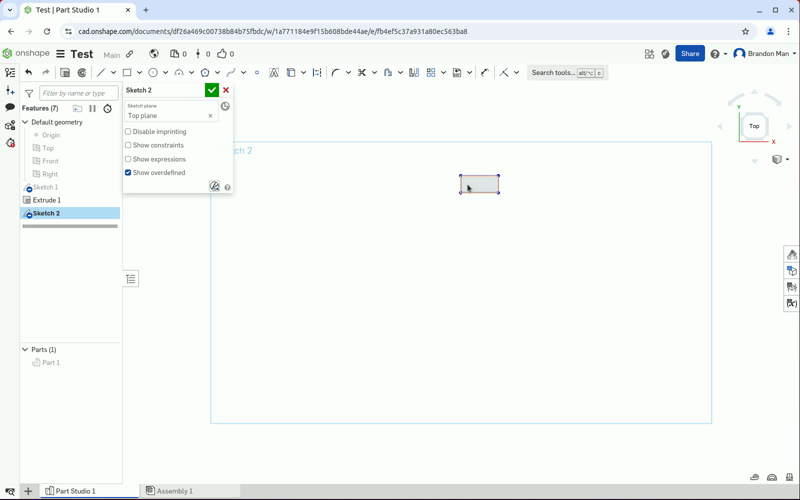
scroll(6)
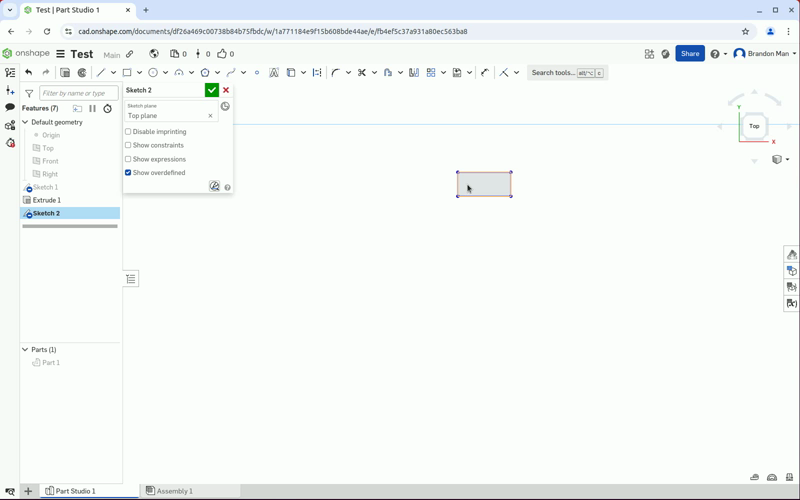
scroll(6)
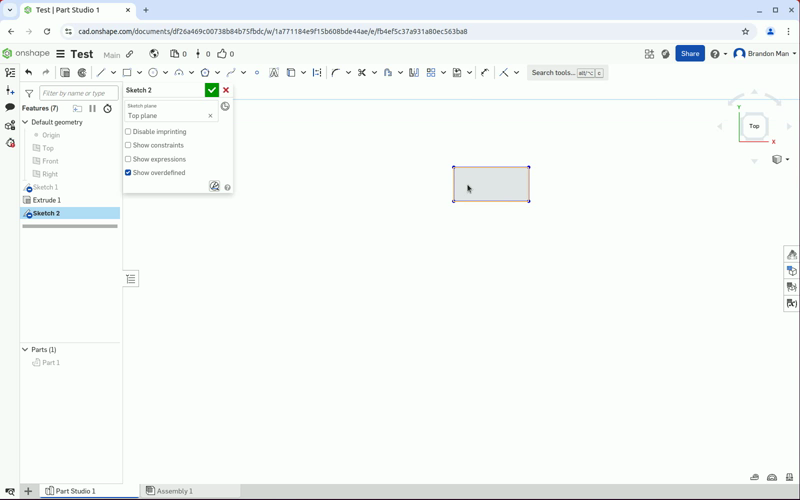
scroll(6)
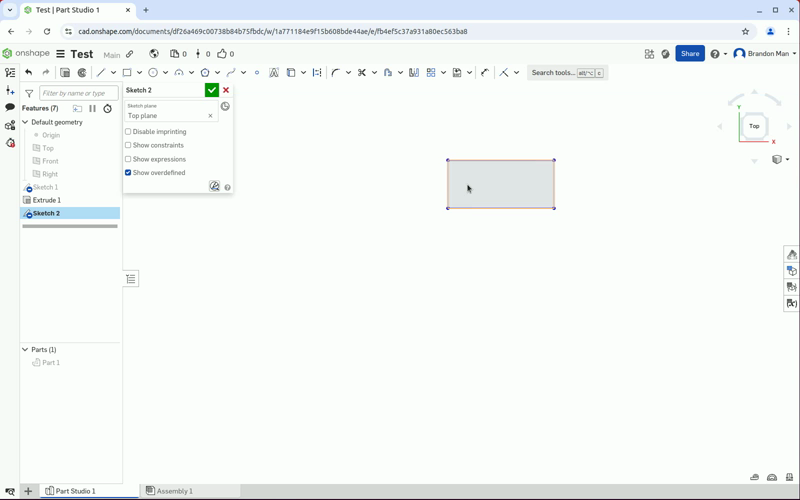
scroll(6)
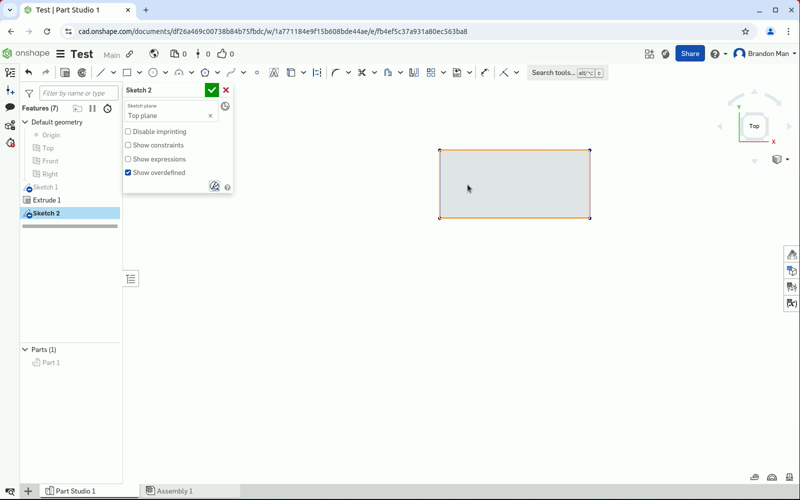
scroll(6)
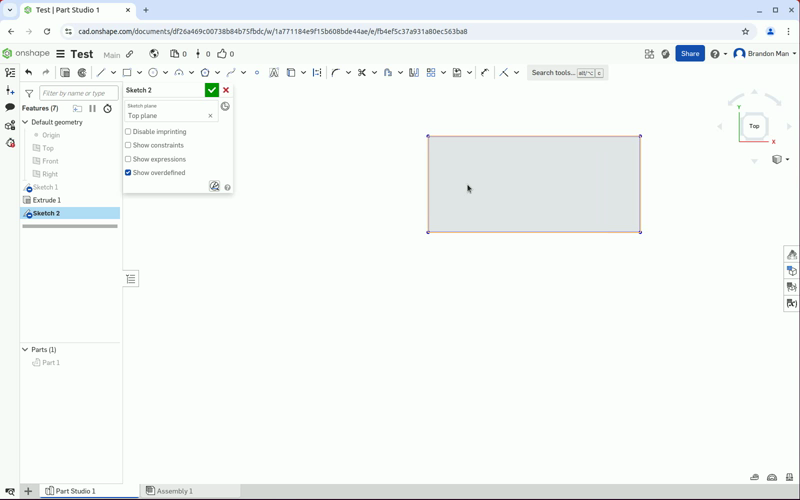
scroll(6)
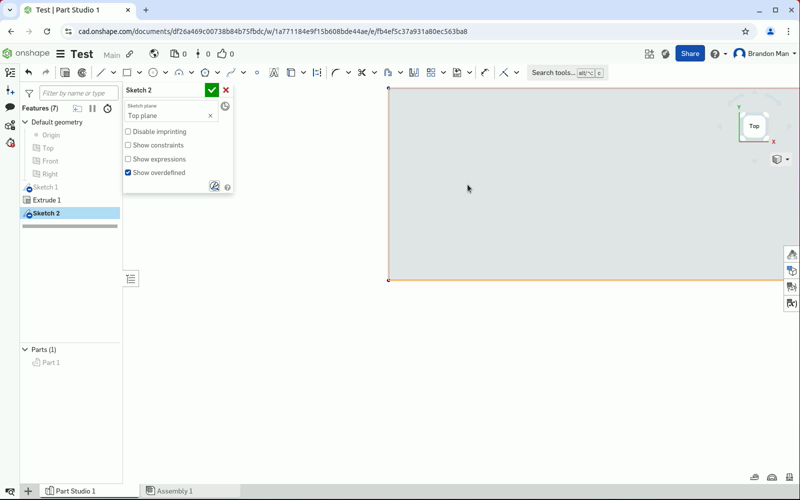
click(467, 184)
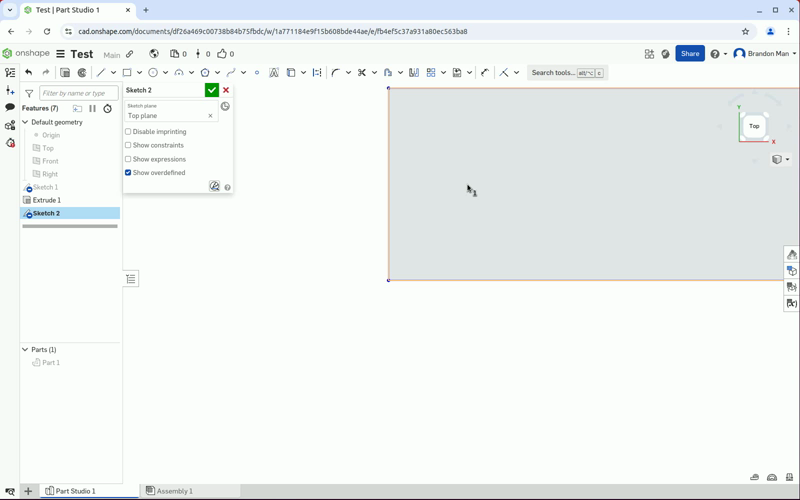
scroll(-6)
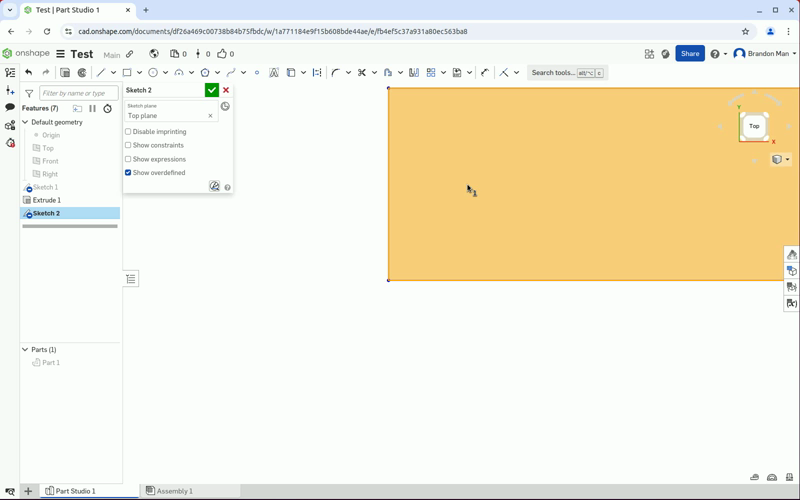
scroll(-6)
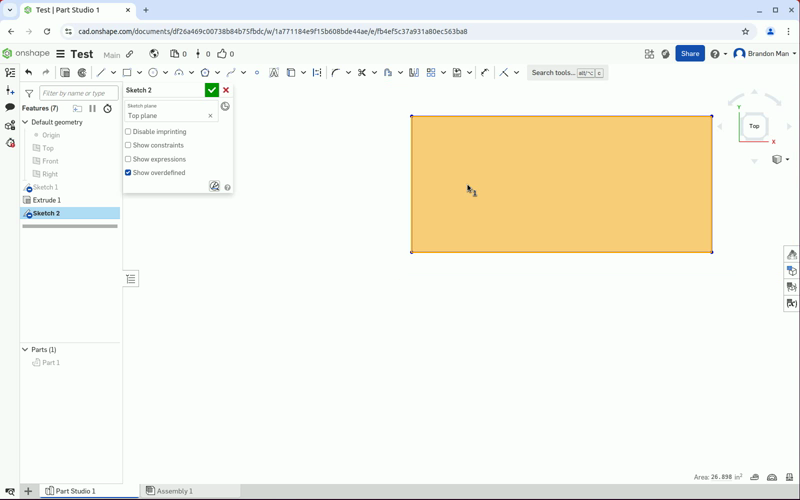
scroll(-6)
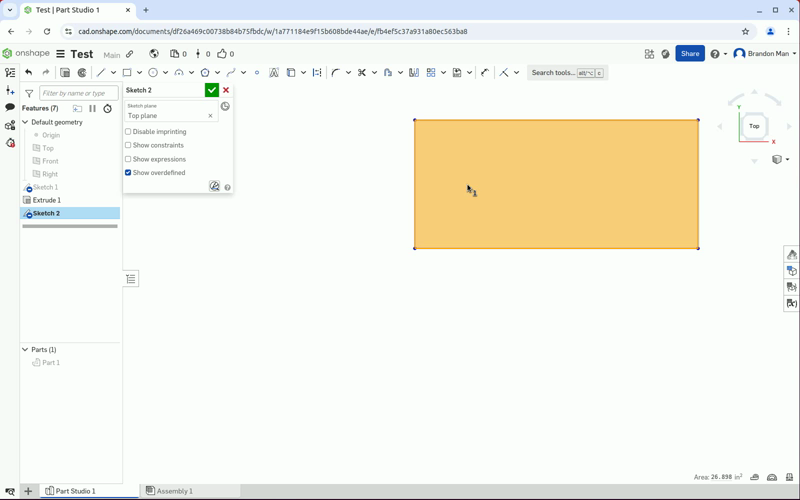
scroll(-6)
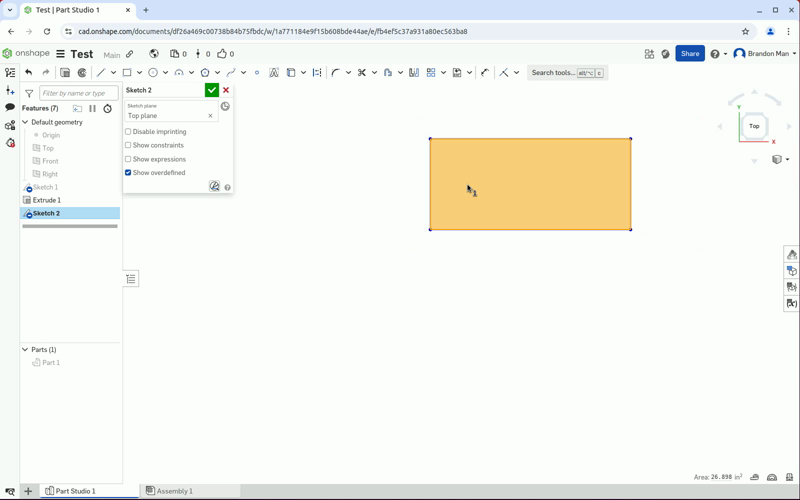
scroll(-6)
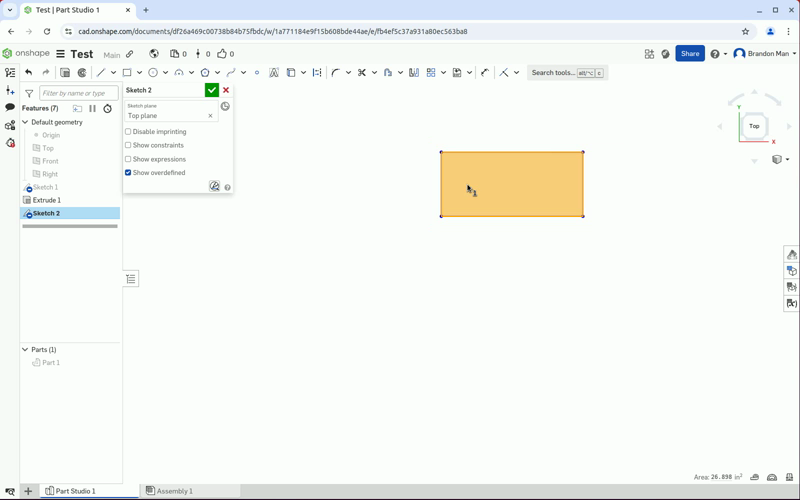
scroll(-6)
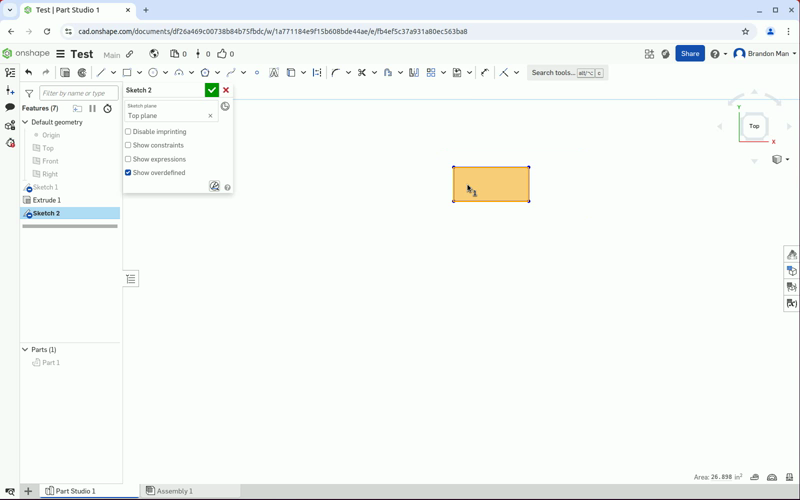
scroll(-6)
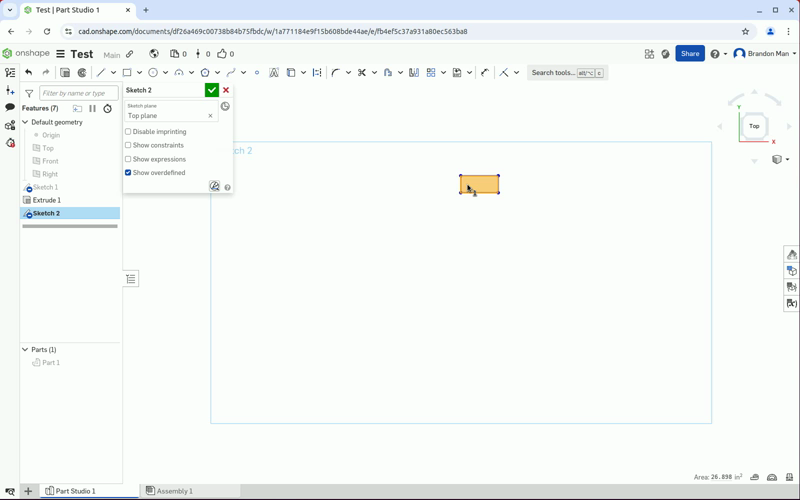
mouse_move(73, 352)
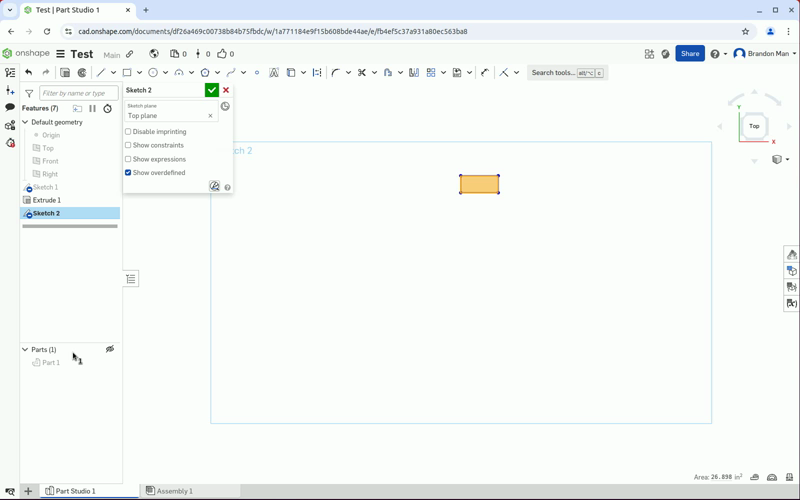
key(shift+y)
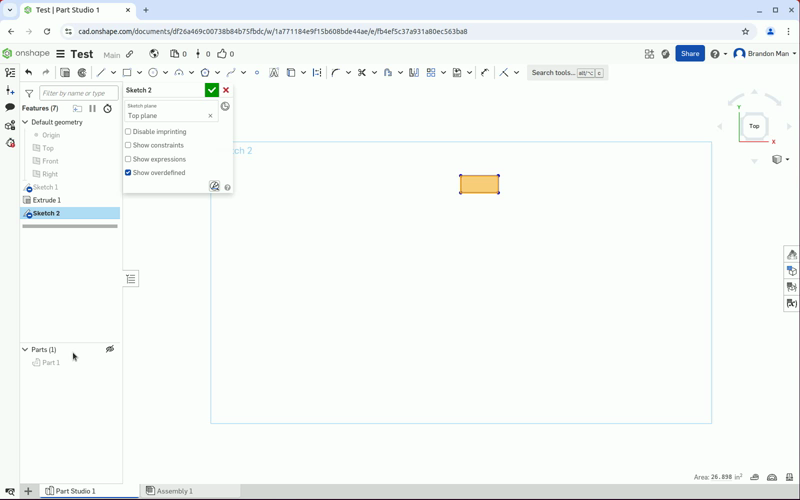
key(shift+e)
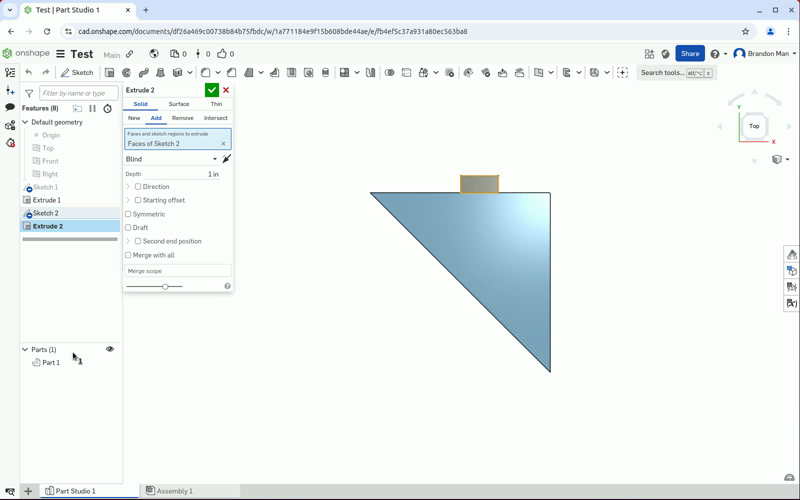
mouse_move(143, 106)
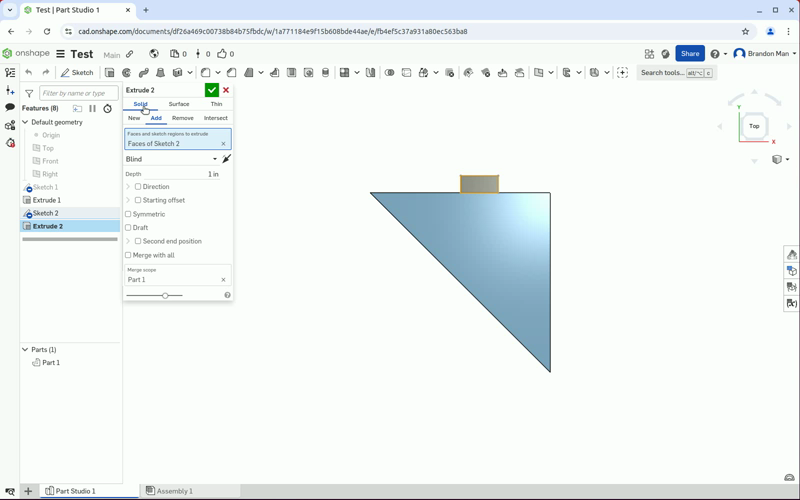
click(143, 106)
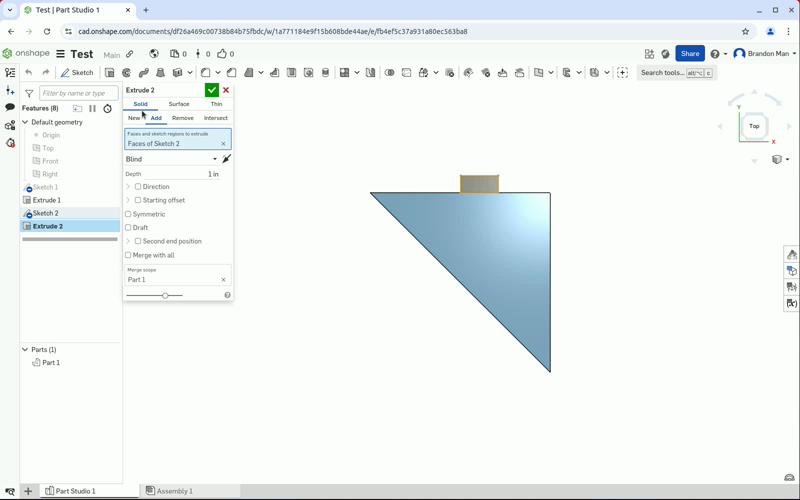
mouse_move(137, 120)
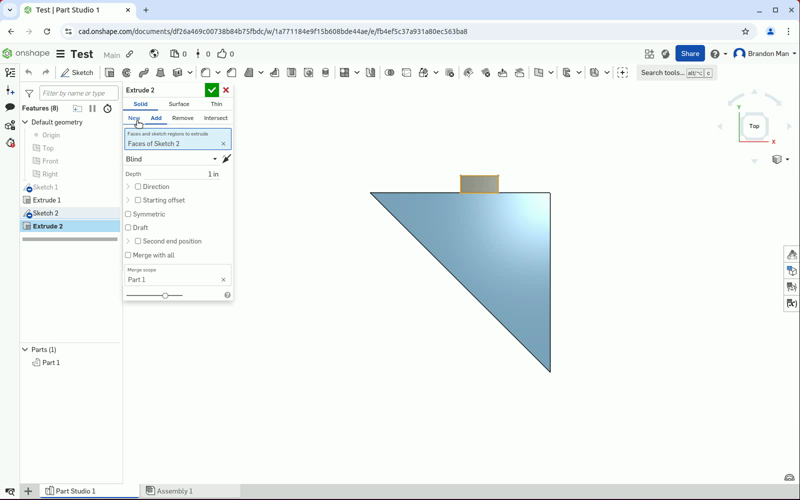
click(137, 120)
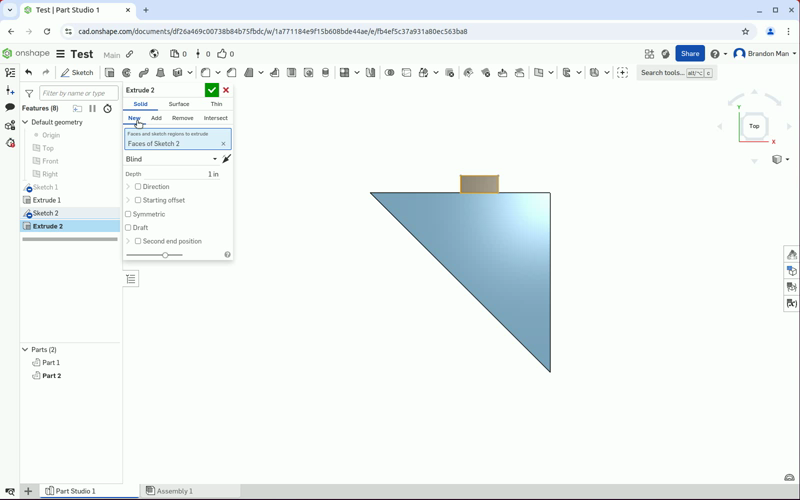
key(tab, 4)
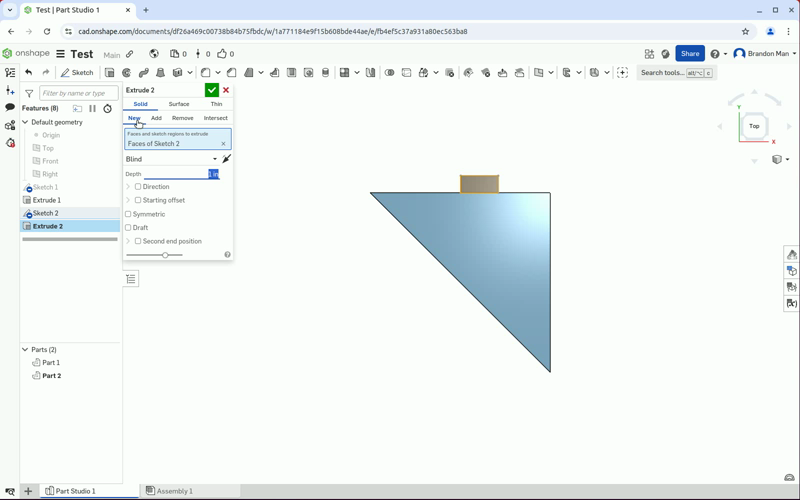
text(4.574)
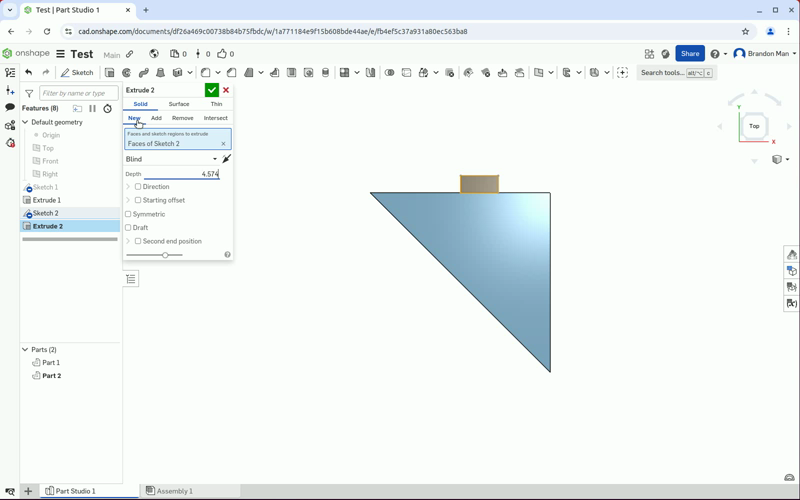
key(enter)
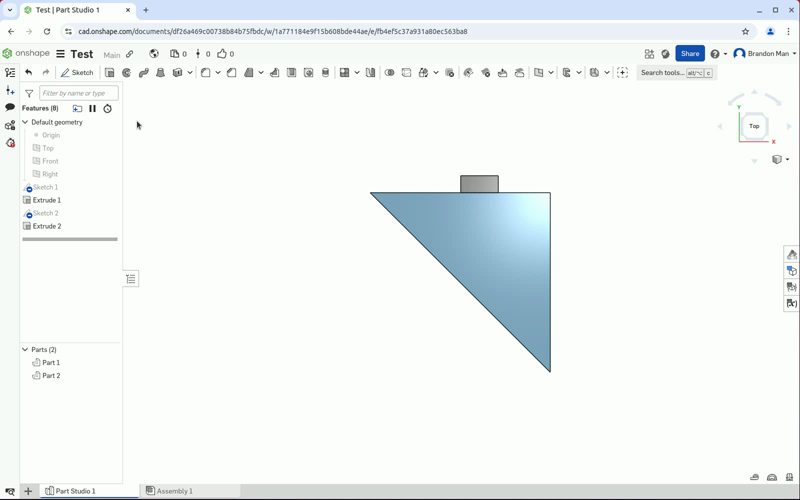
key(shift+h)
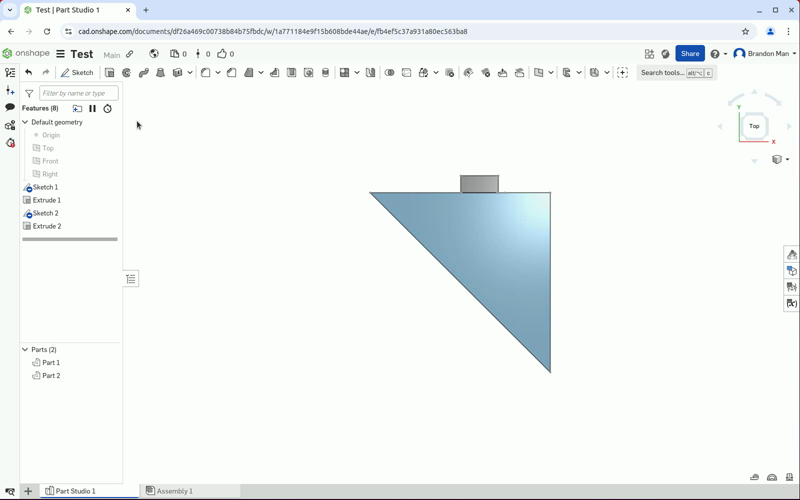
key(shift+h)
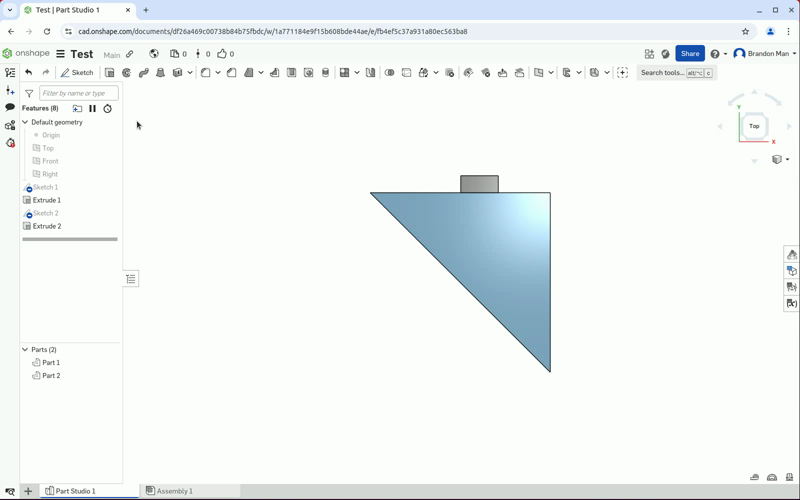
mouse_move(73, 189)
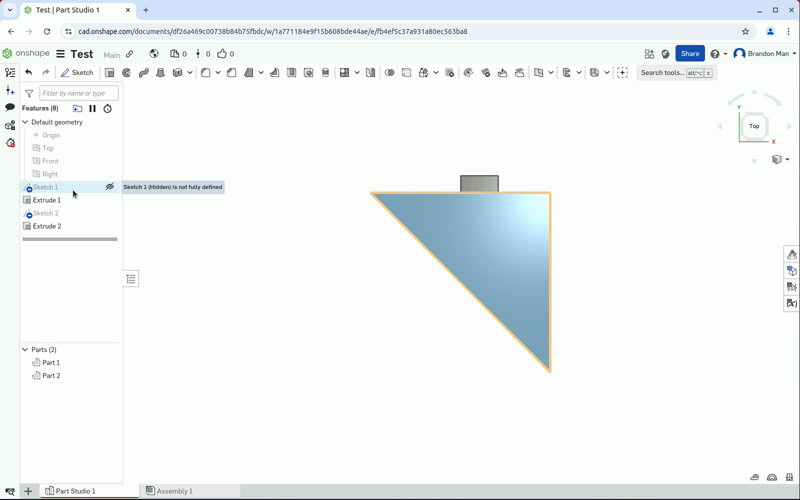
click(73, 189)
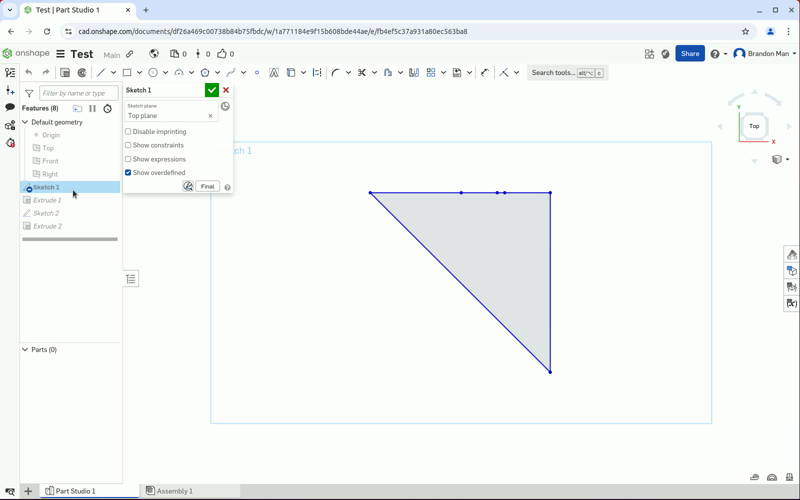
mouse_move(229, 92)
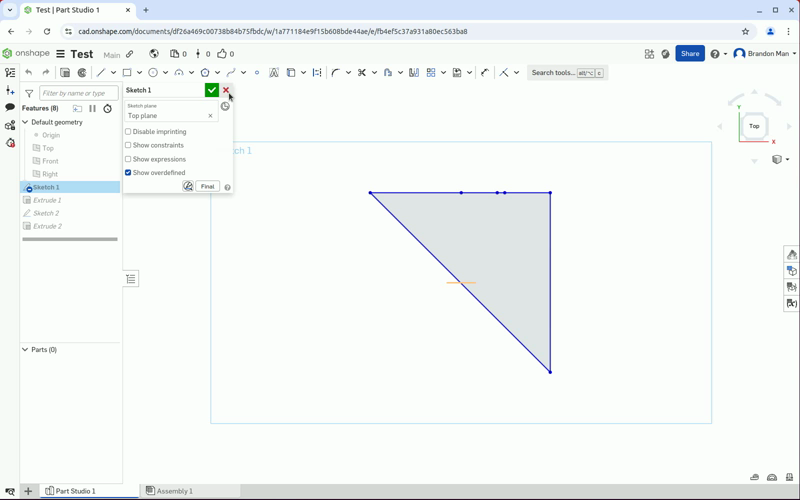
click(229, 92)
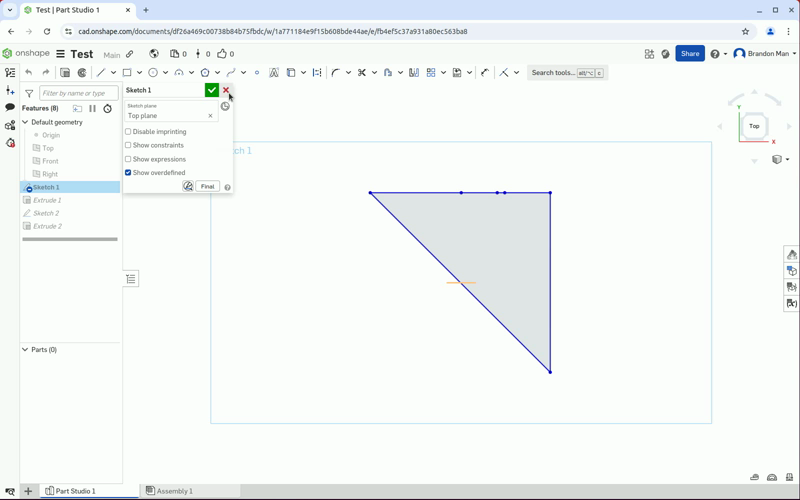
key(shift+s)
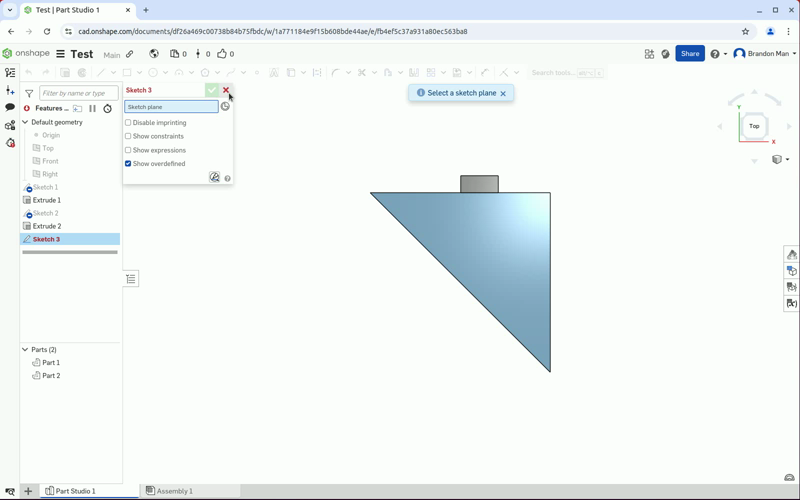
mouse_move(73, 150)
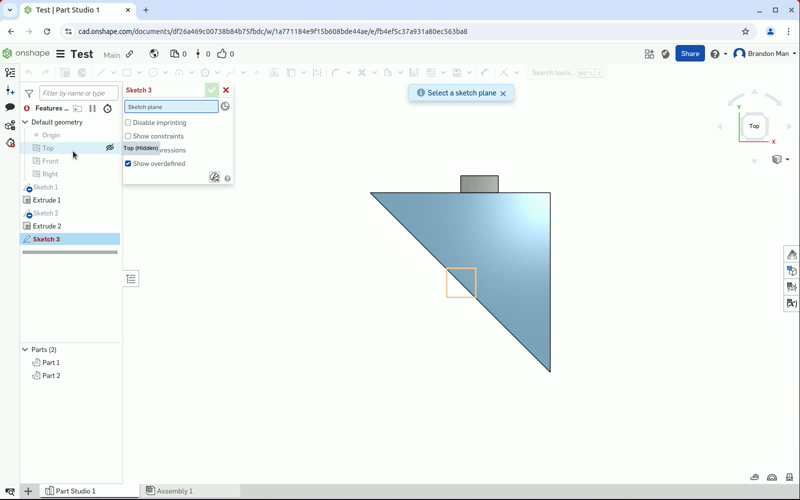
click(73, 150)
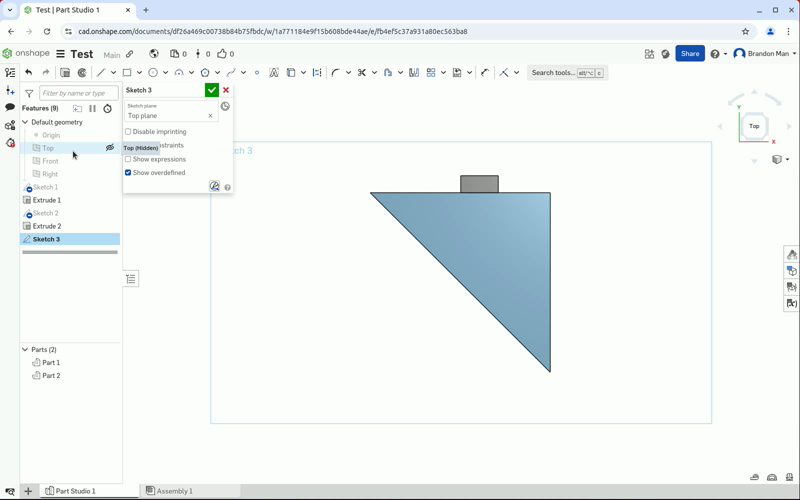
mouse_move(73, 352)
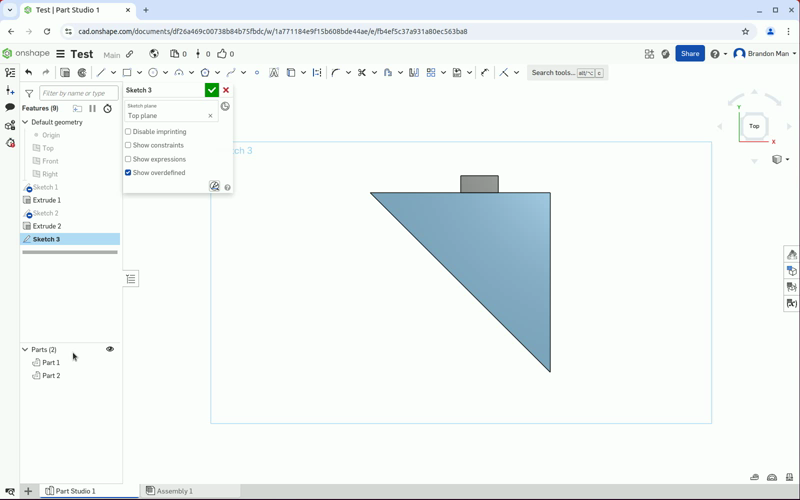
key(y)
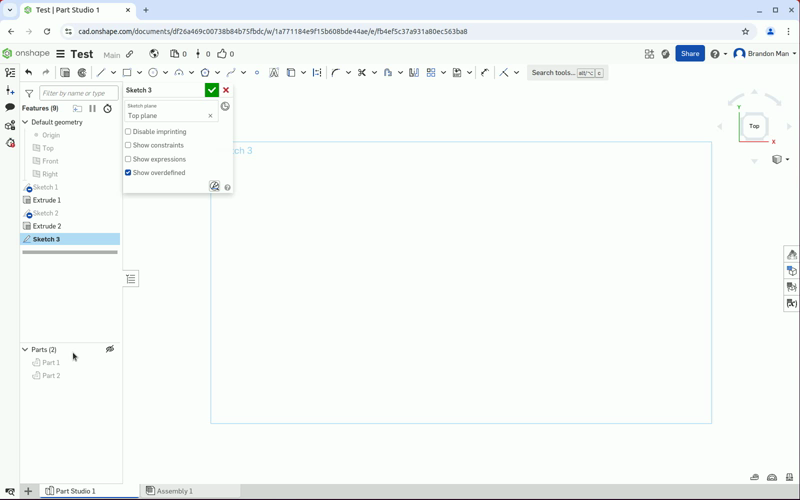
key(l)
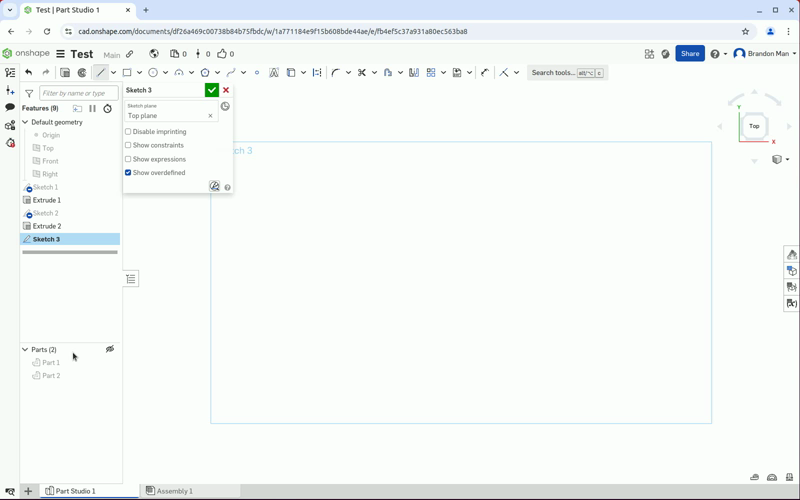
key_down(shift)
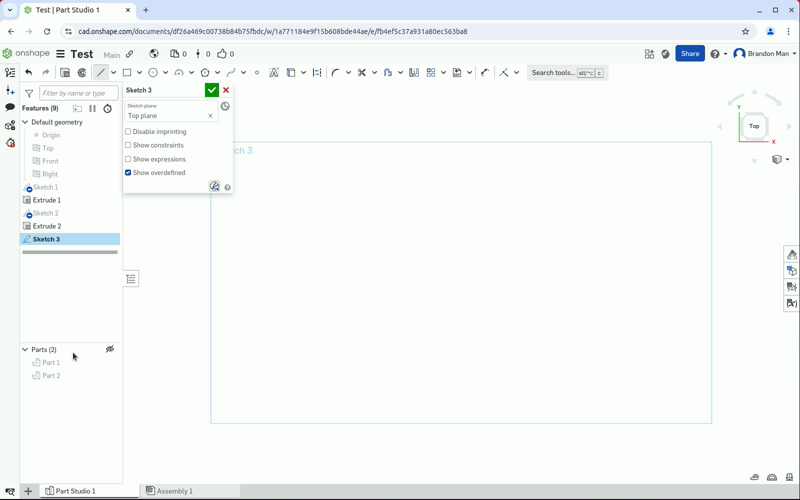
mouse_move(551, 373)
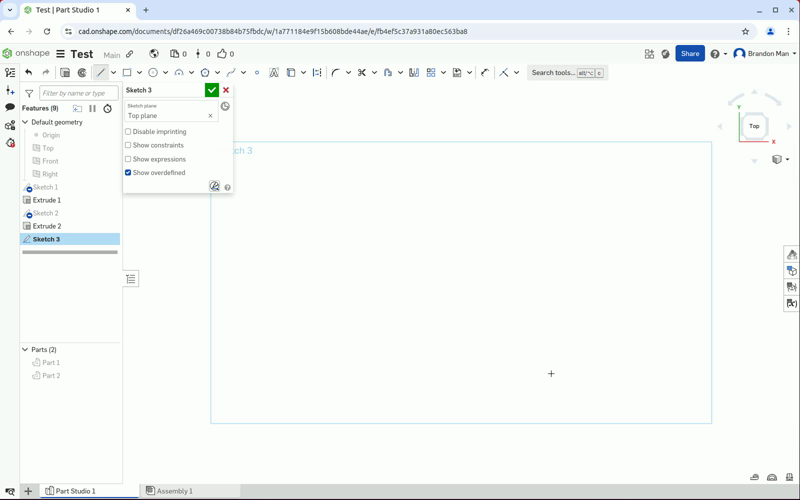
click(551, 373)
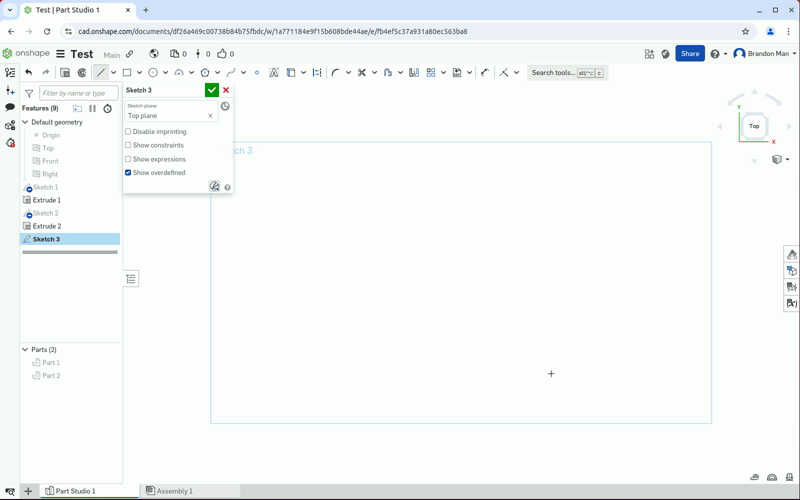
key_up(shift)
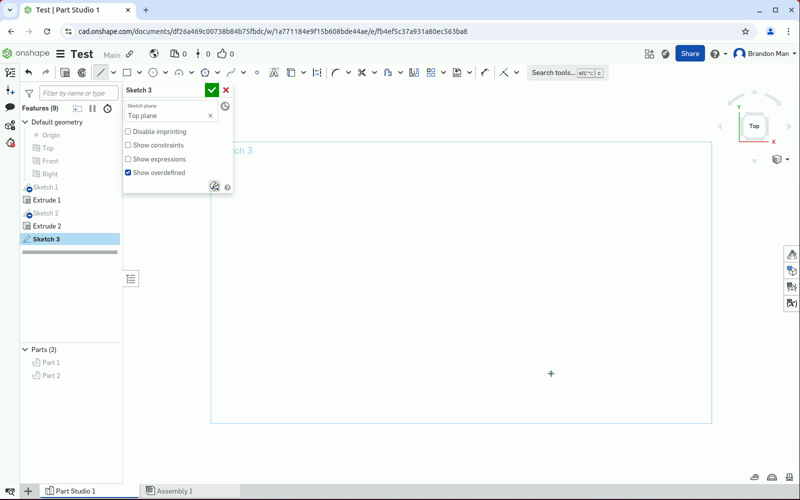
key_down(shift)
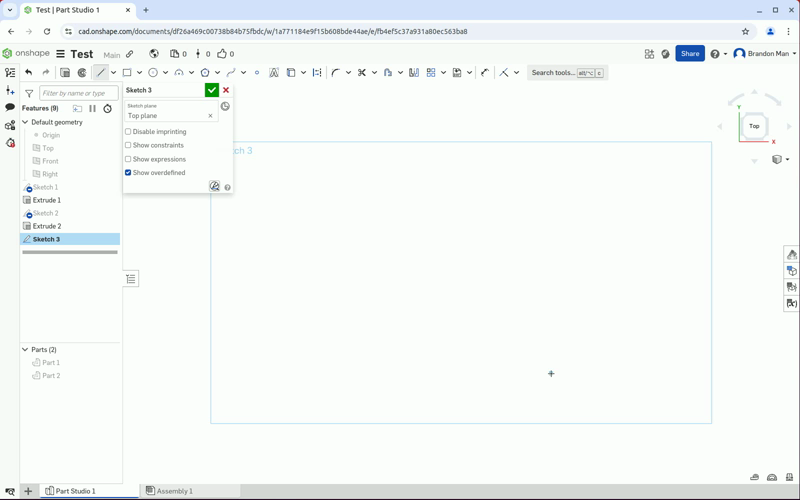
mouse_move(581, 373)
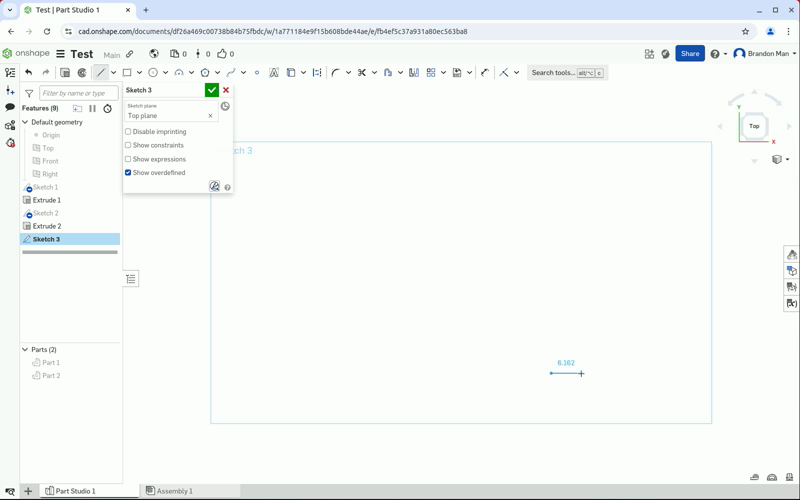
mouse_move(573, 373)
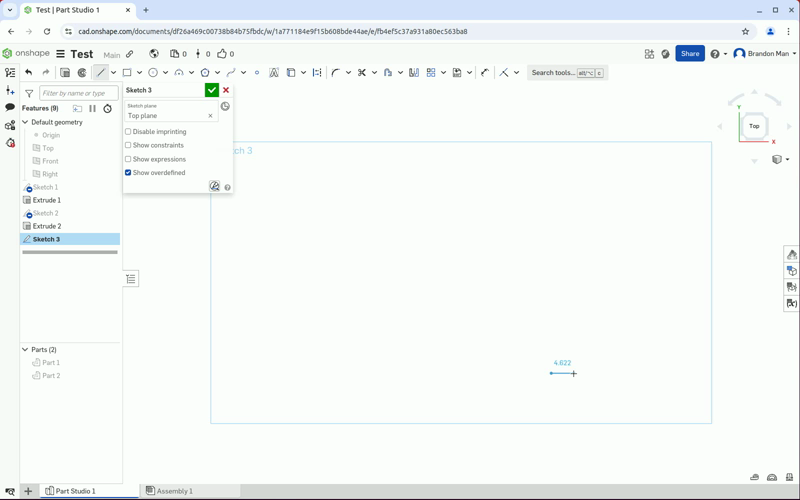
click(573, 373)
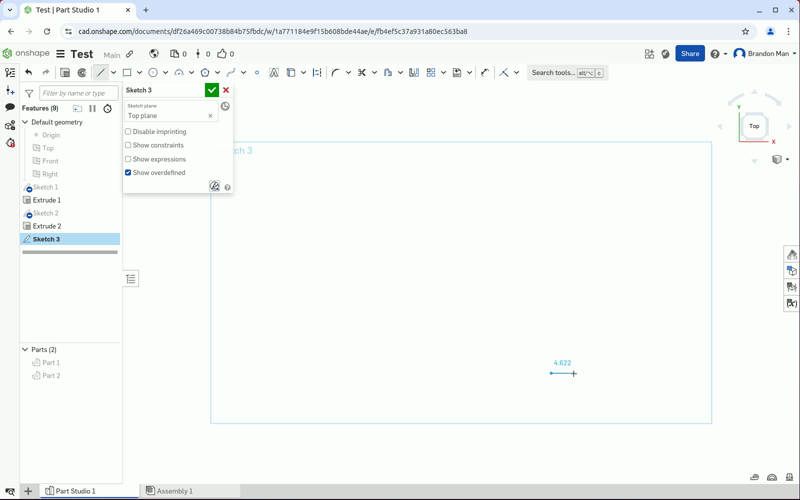
key_up(shift)
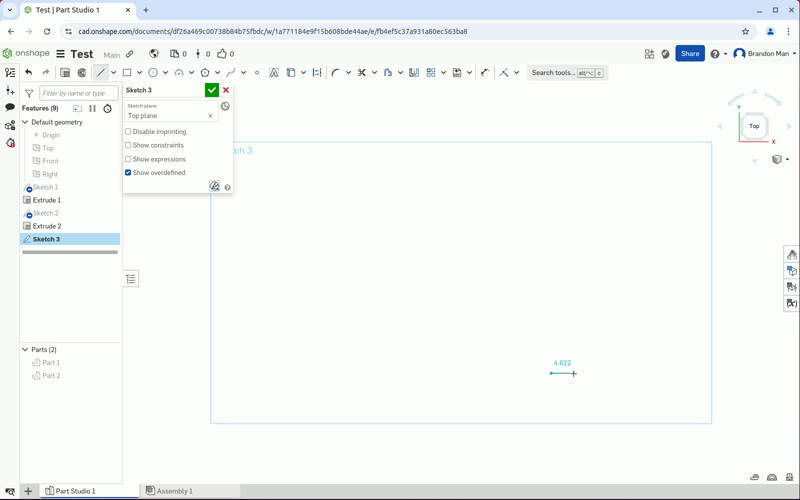
key_down(shift)
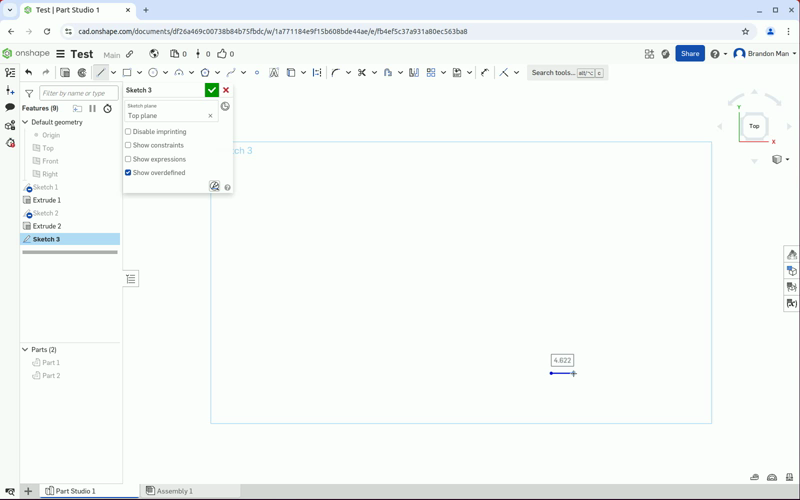
mouse_move(573, 193)
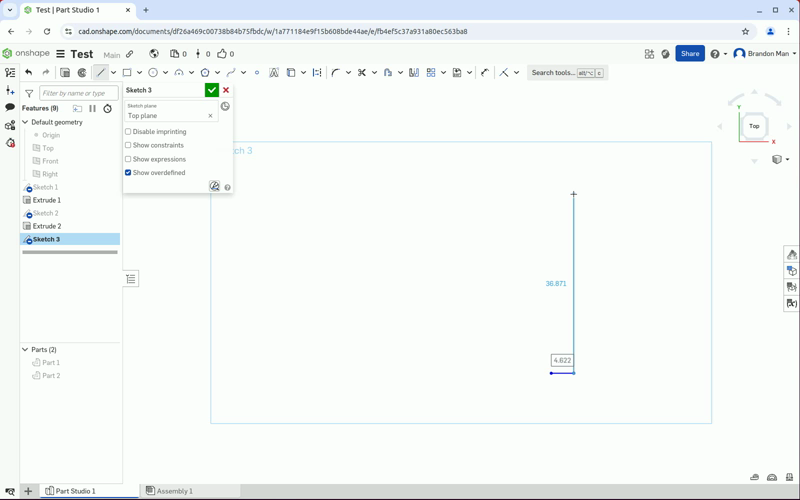
click(573, 193)
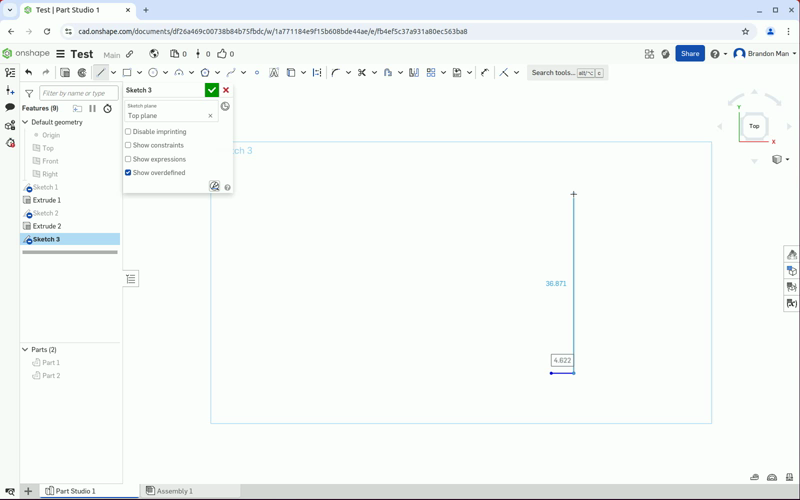
key_up(shift)
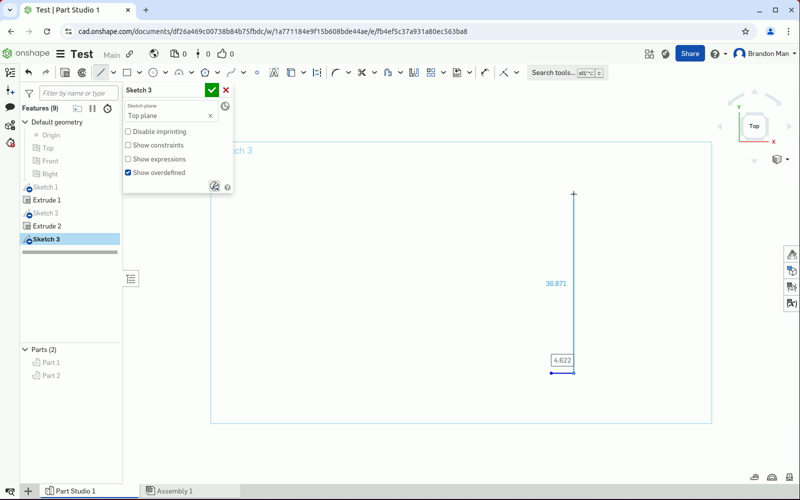
key_down(shift)
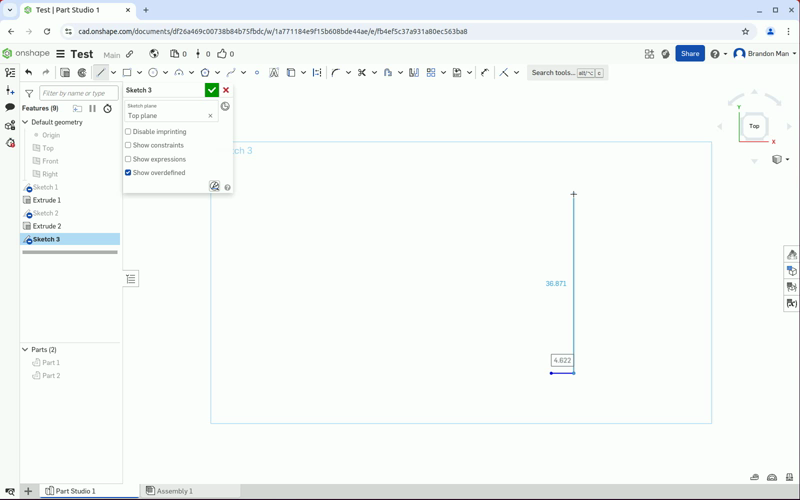
mouse_move(589, 193)
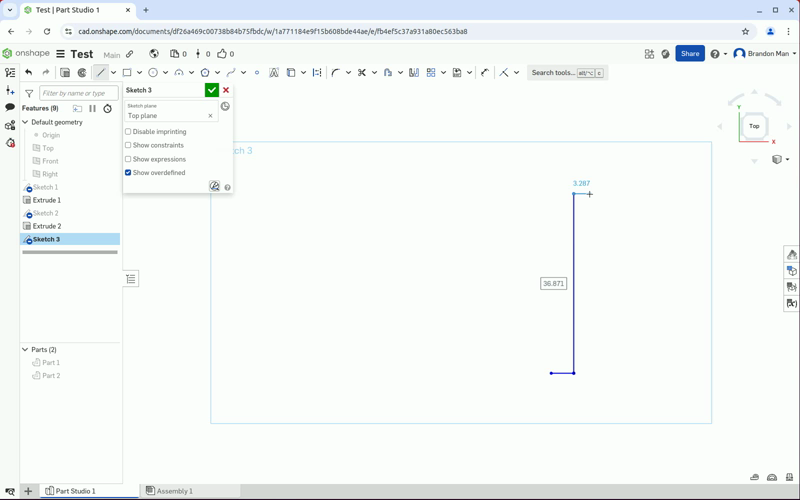
mouse_move(551, 193)
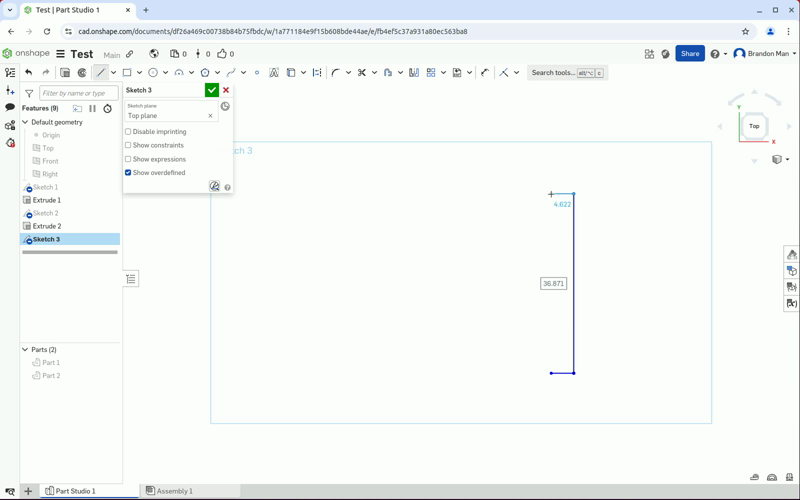
click(551, 193)
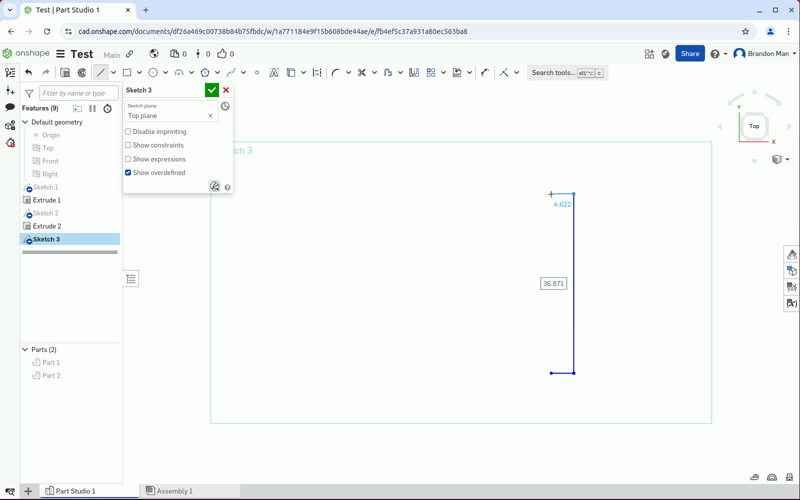
key_up(shift)
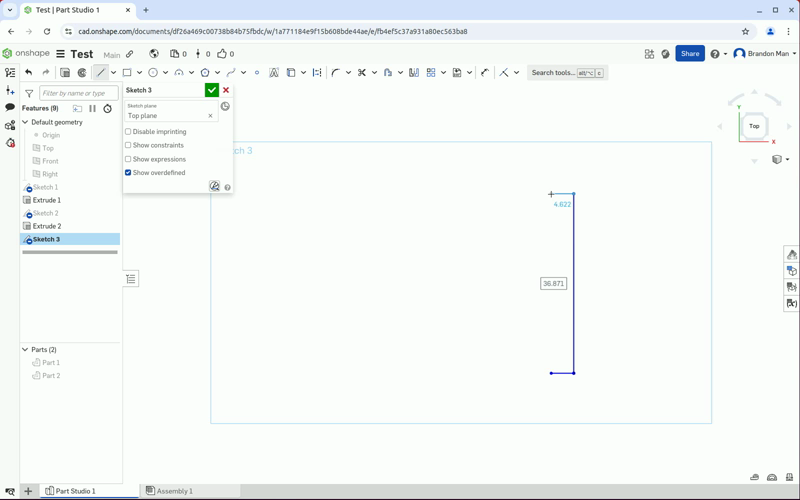
key_down(shift)
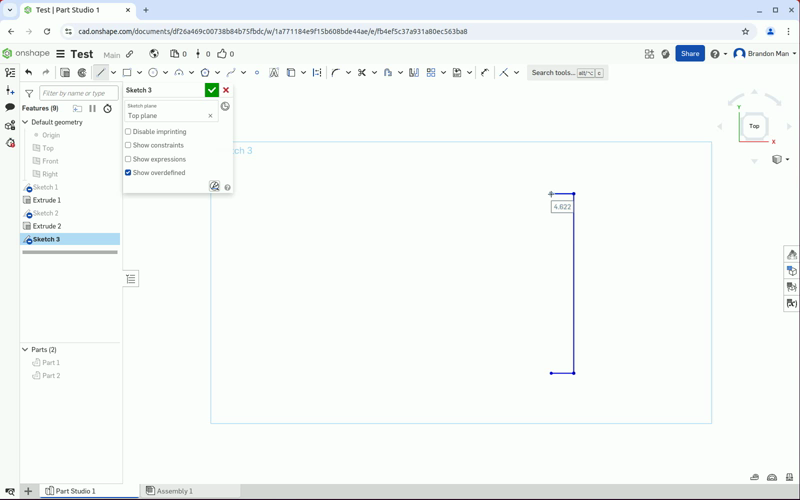
mouse_move(551, 373)
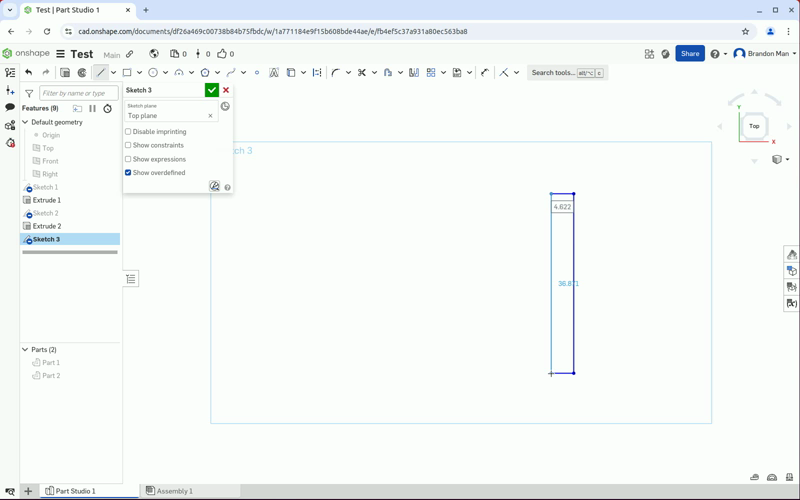
key_up(shift)
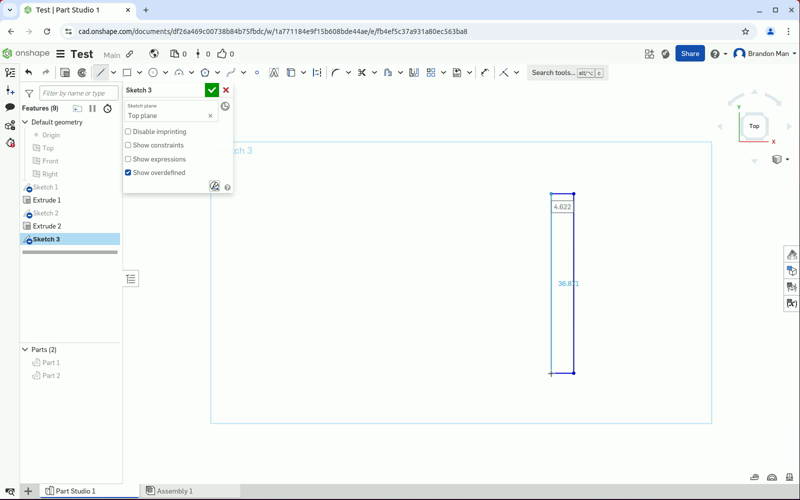
click(551, 373)
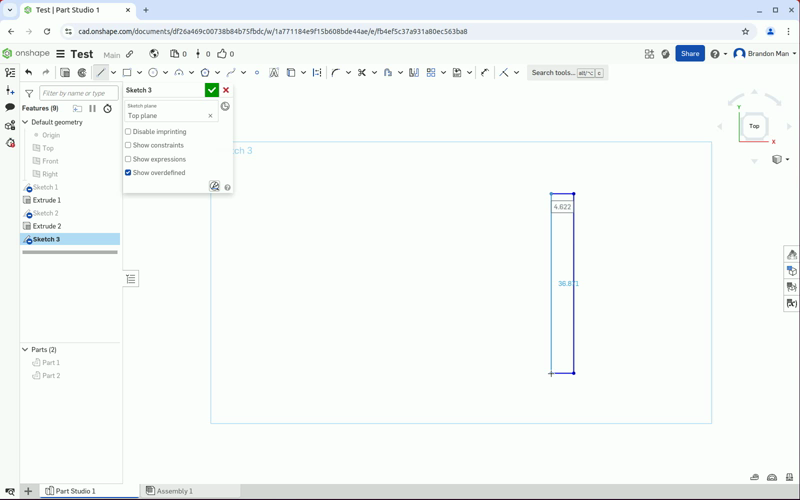
key(esc)
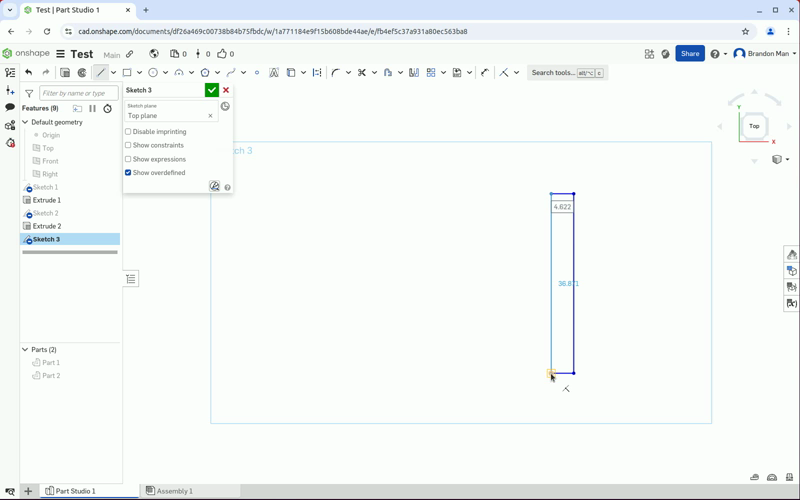
mouse_move(564, 290)
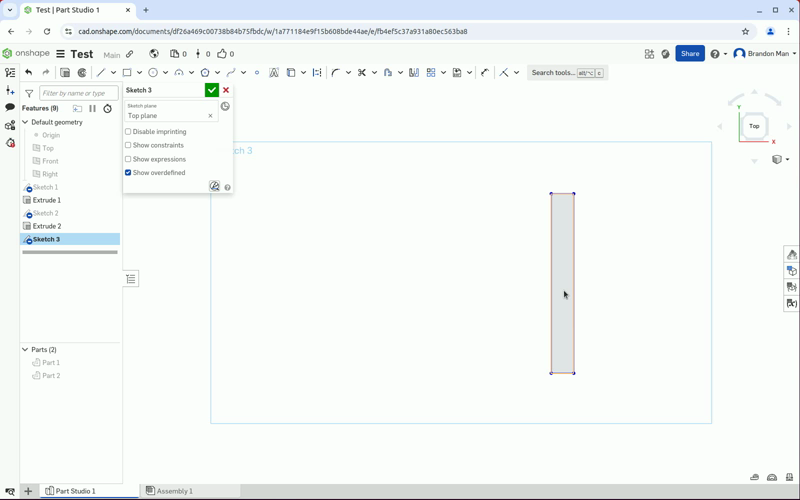
click(564, 290)
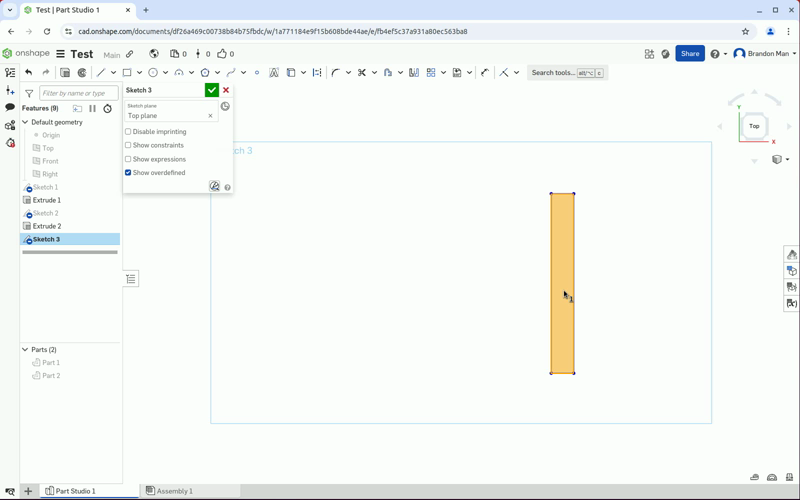
mouse_move(73, 352)
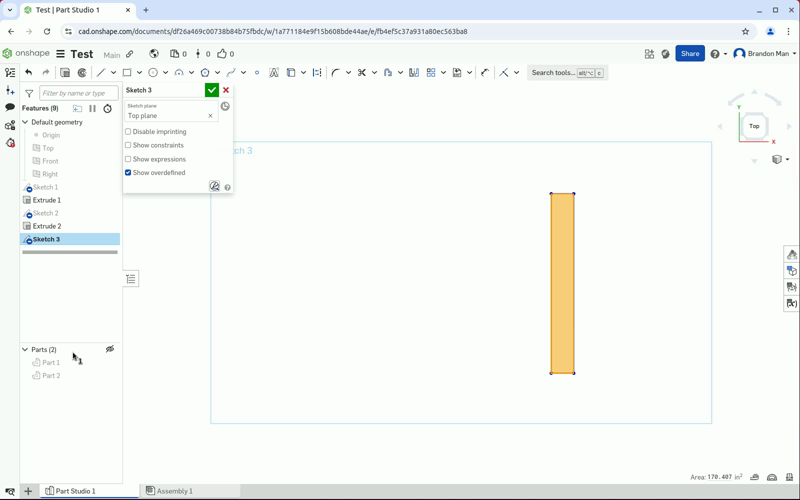
key(shift+y)
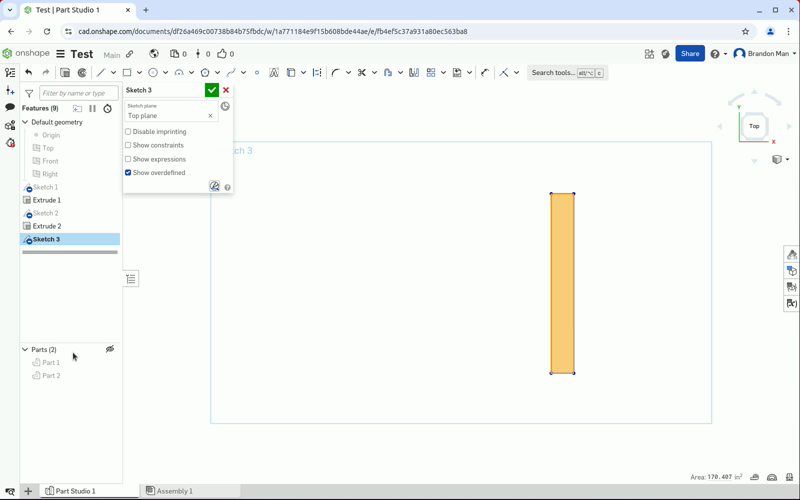
key(shift+e)
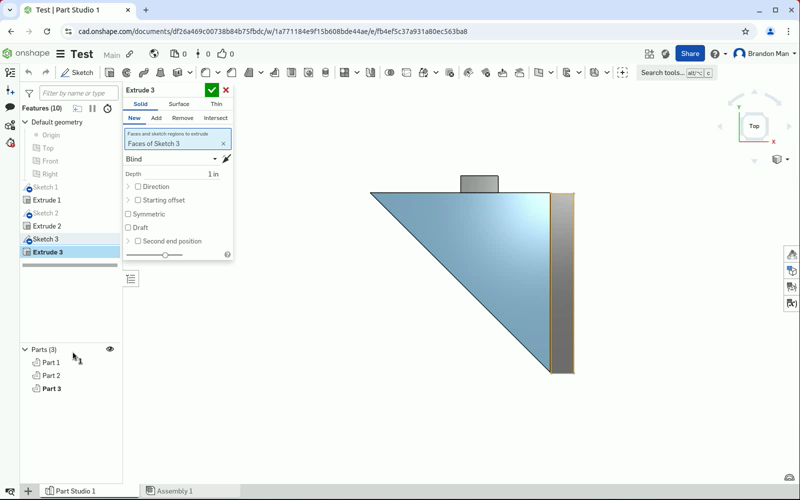
mouse_move(143, 106)
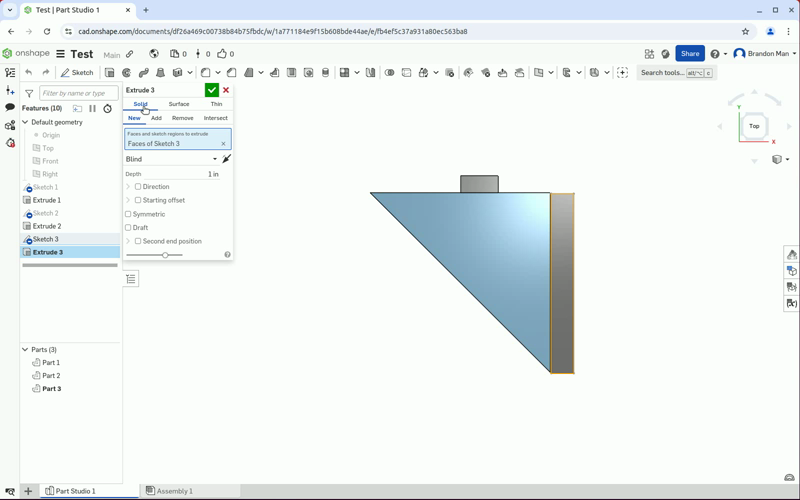
click(143, 106)
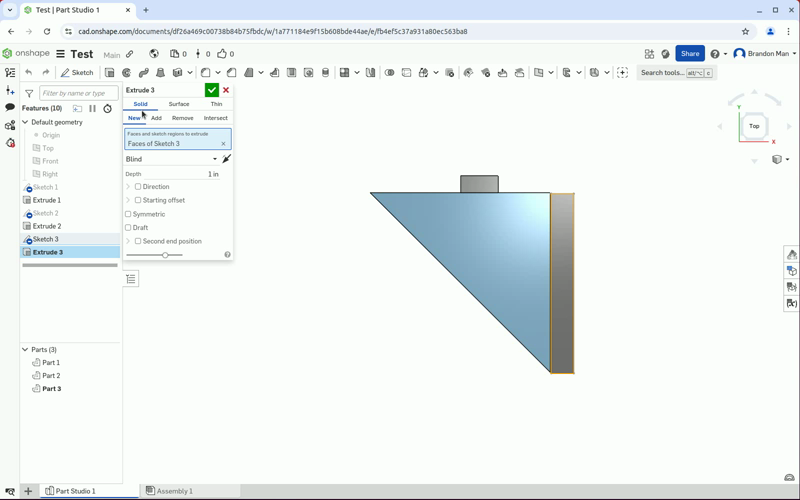
mouse_move(137, 120)
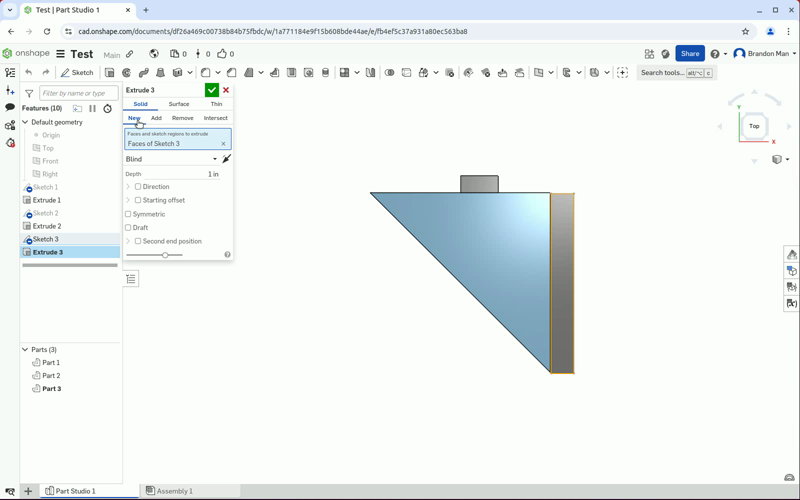
click(137, 120)
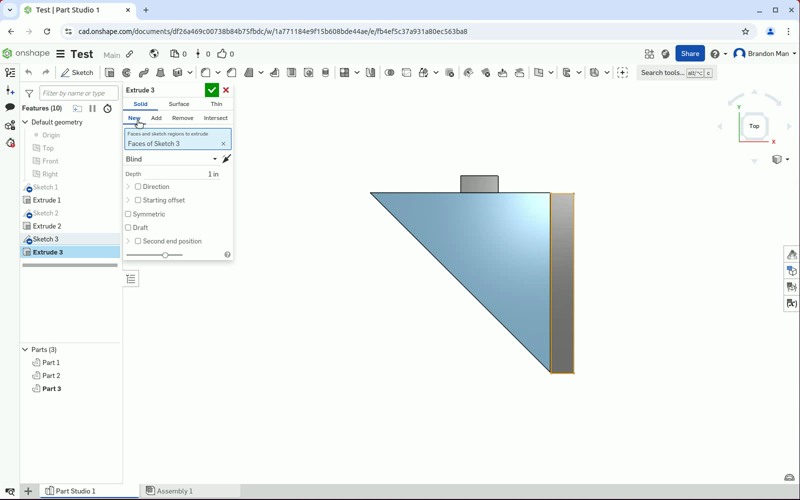
key(tab, 4)
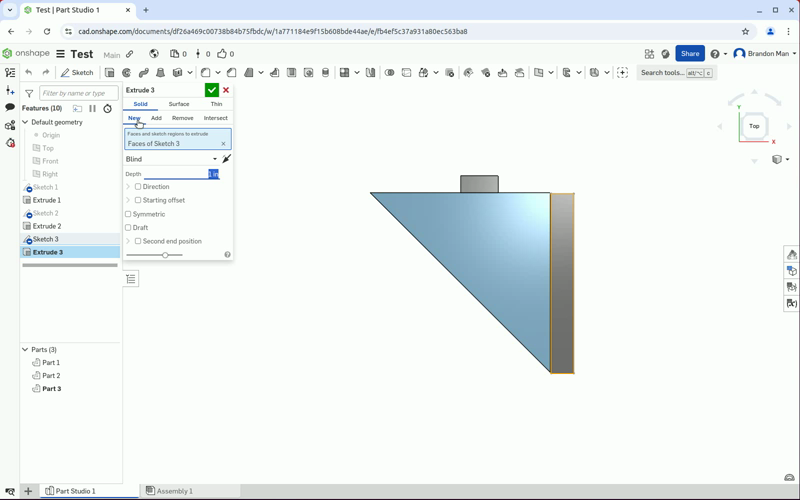
text(4.574)
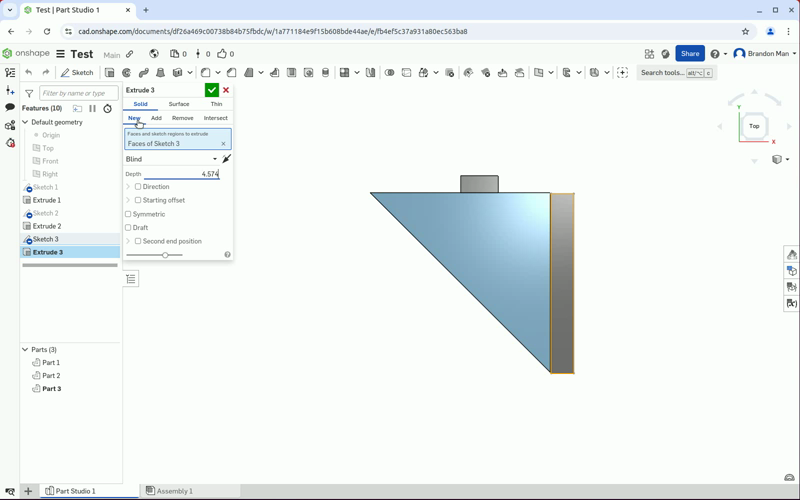
key(enter)
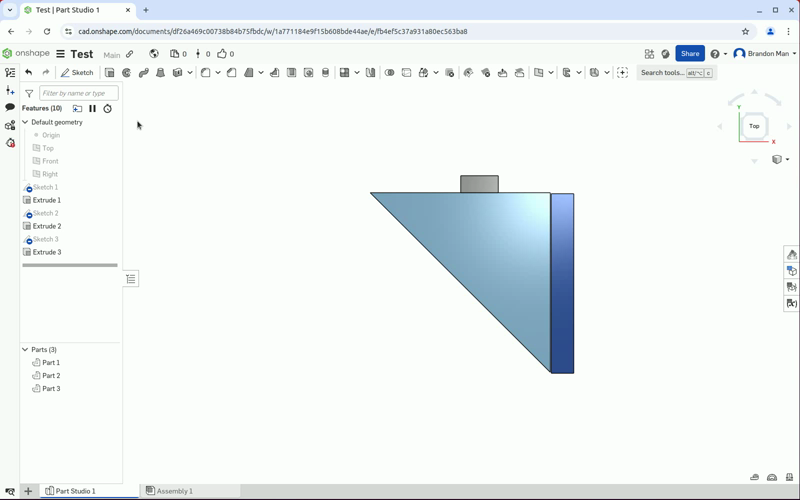
key(shift+h)
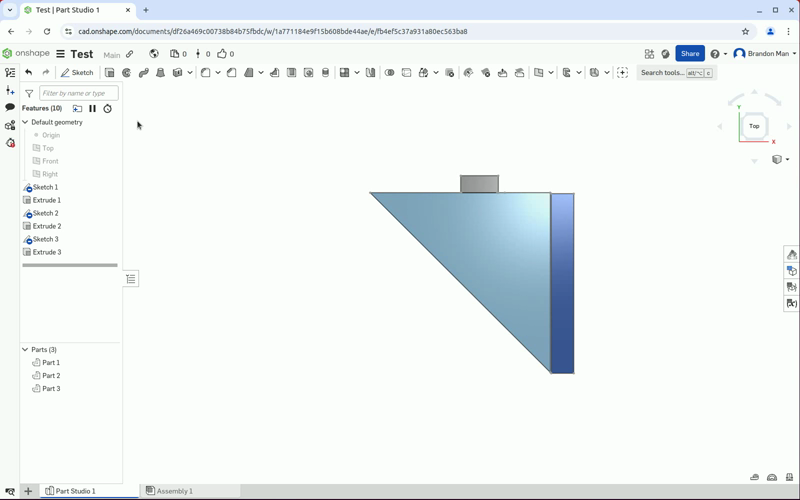
key(shift+h)
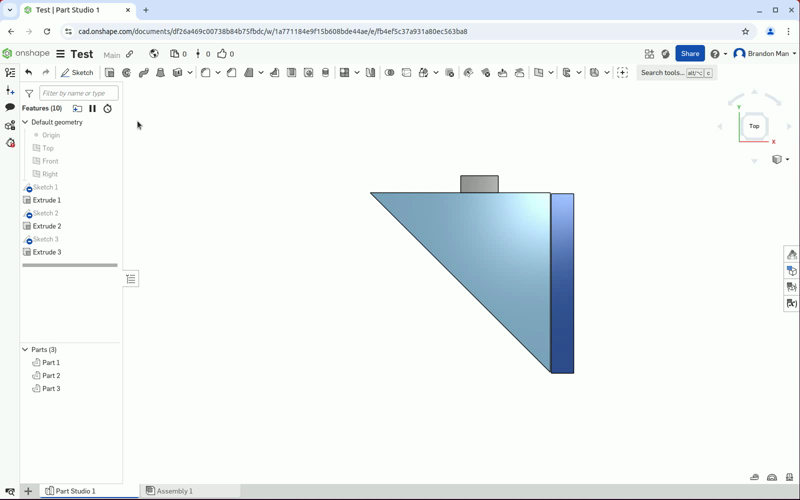
mouse_move(73, 189)
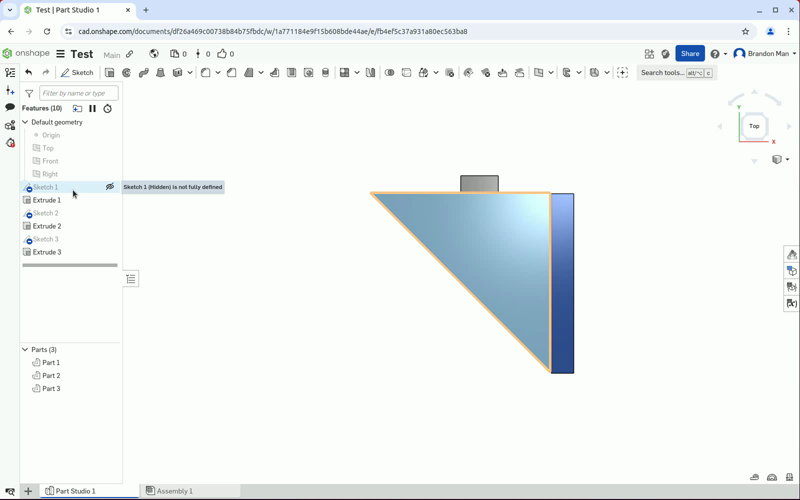
click(73, 189)
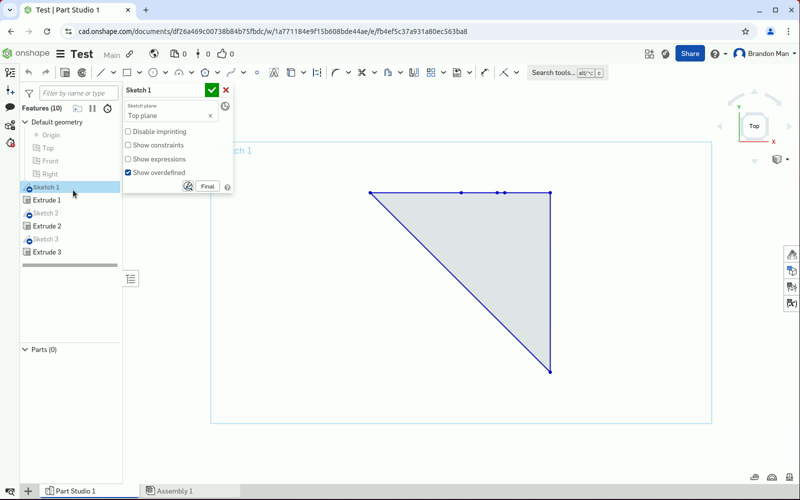
mouse_move(229, 92)
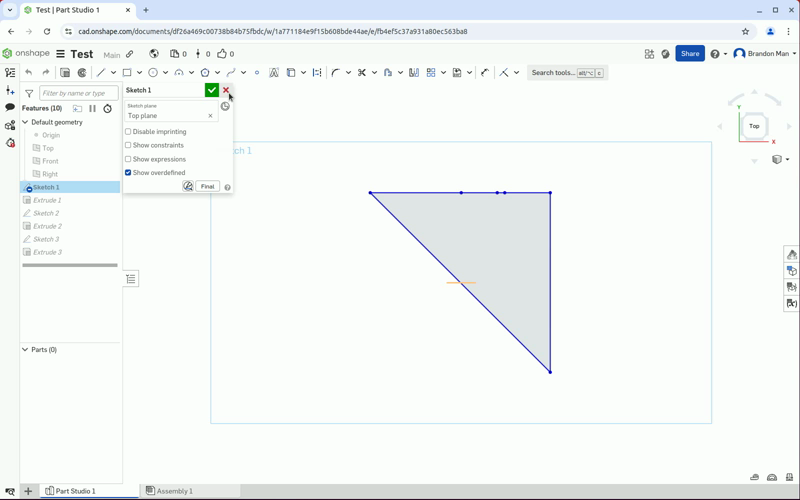
click(229, 92)
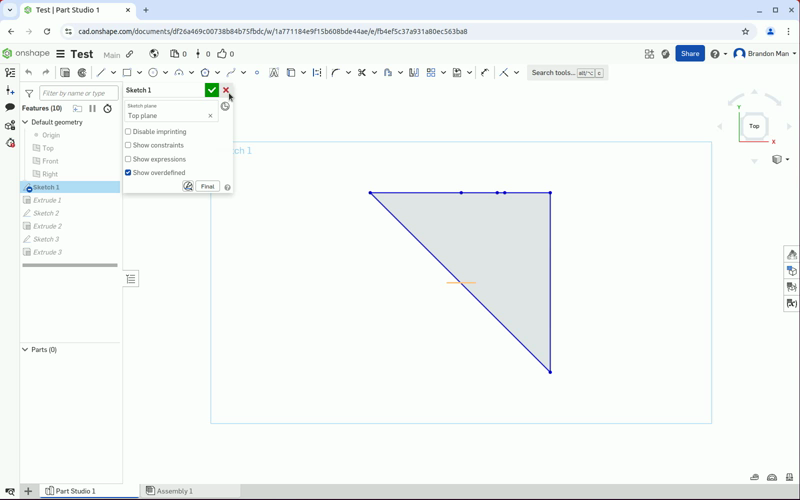
key(shift+s)
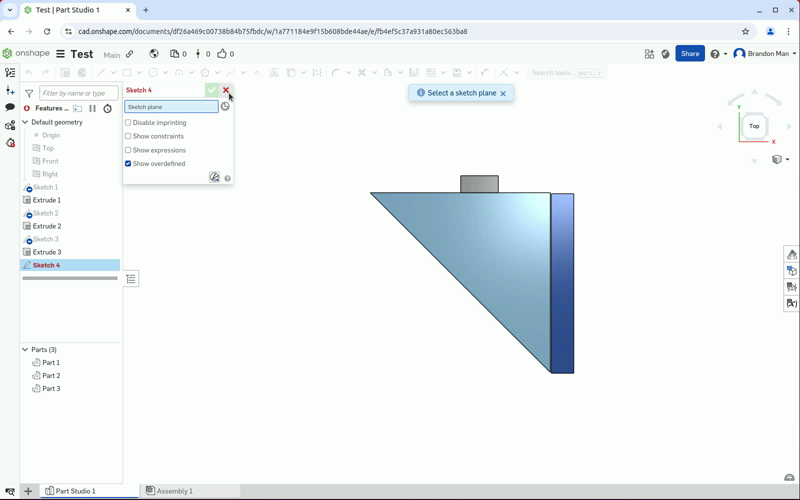
mouse_move(73, 150)
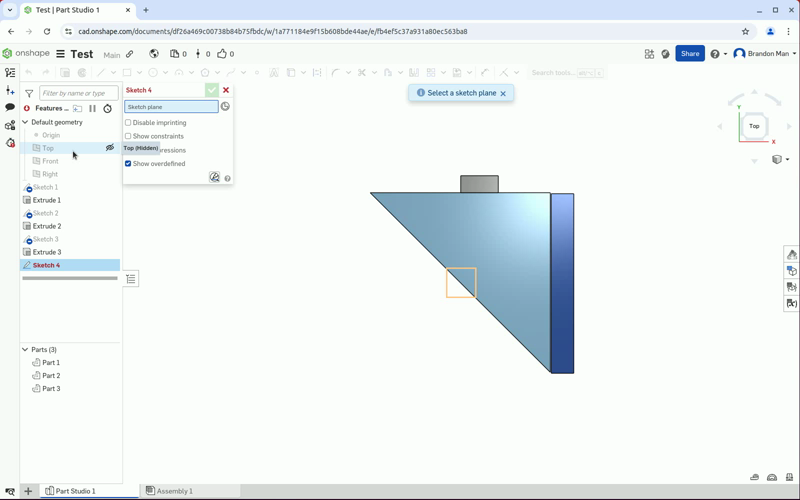
click(73, 150)
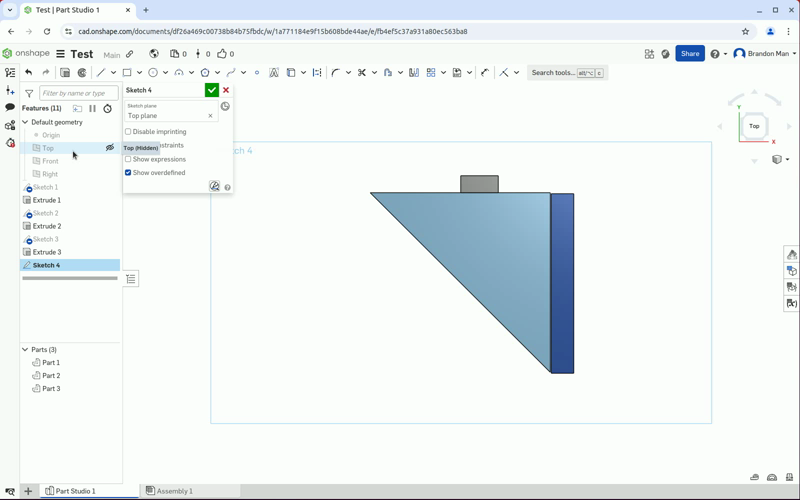
mouse_move(73, 352)
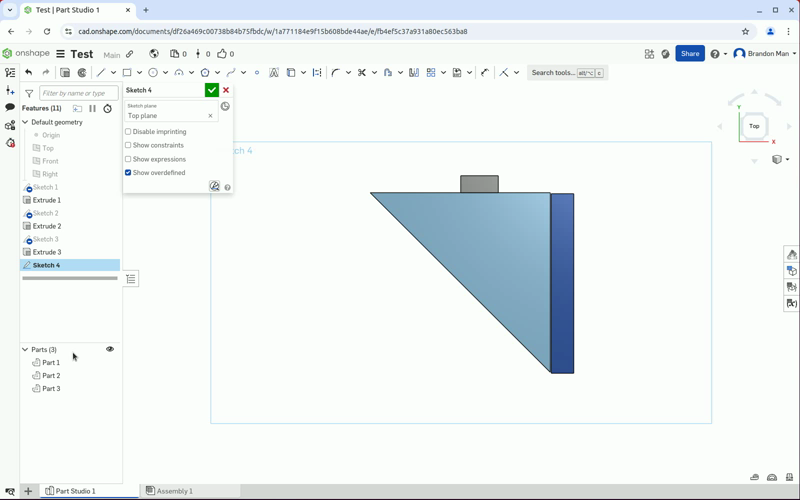
key(y)
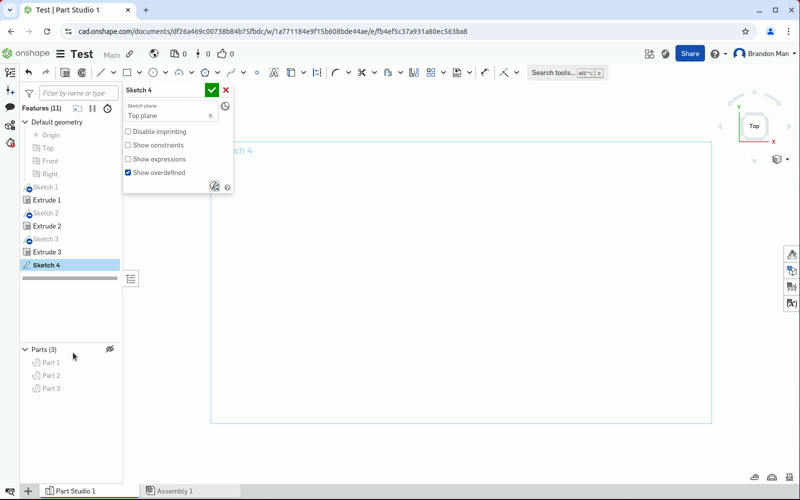
key(l)
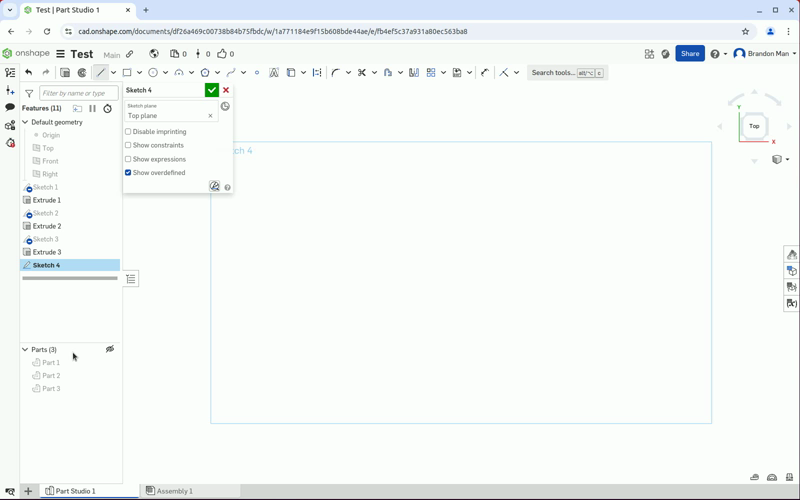
key_down(shift)
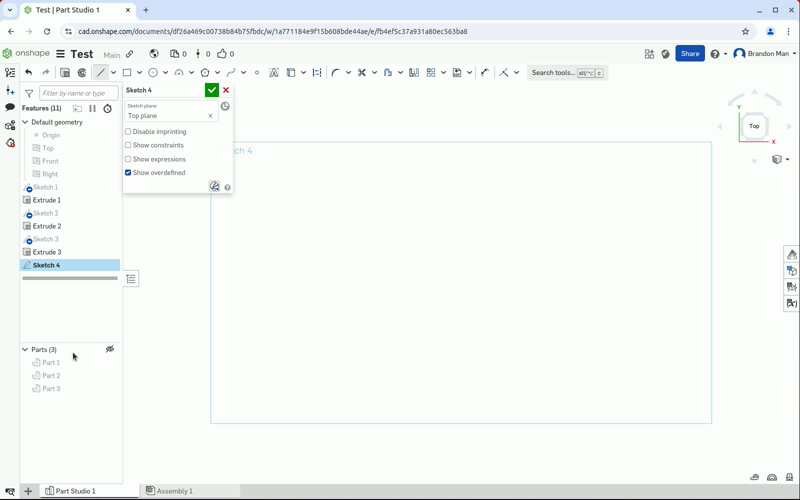
mouse_move(497, 192)
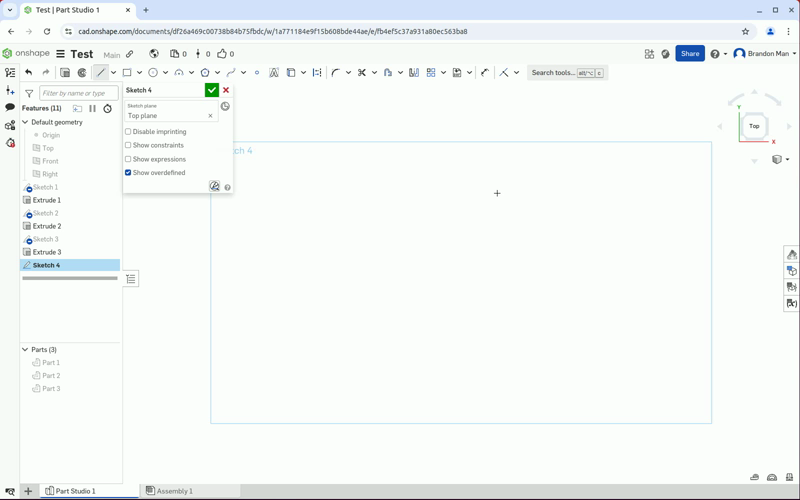
click(497, 192)
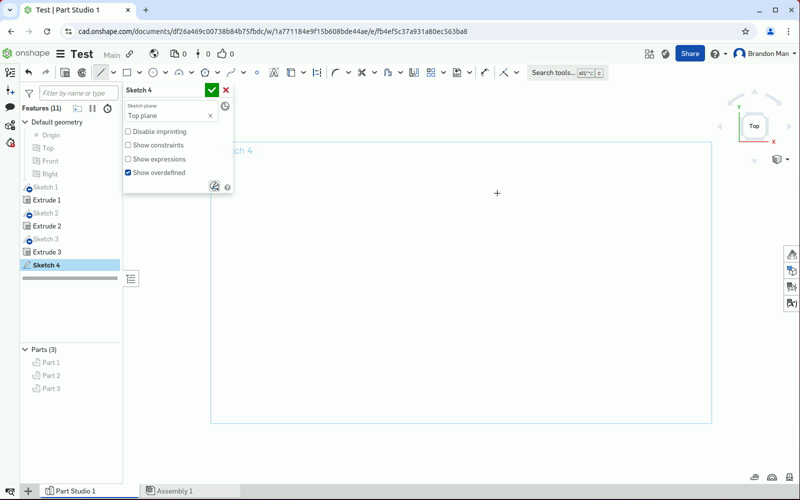
key_up(shift)
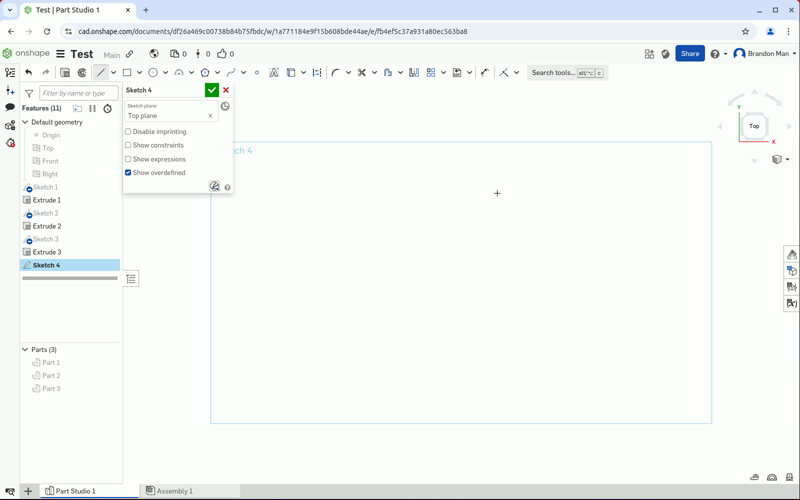
key_down(shift)
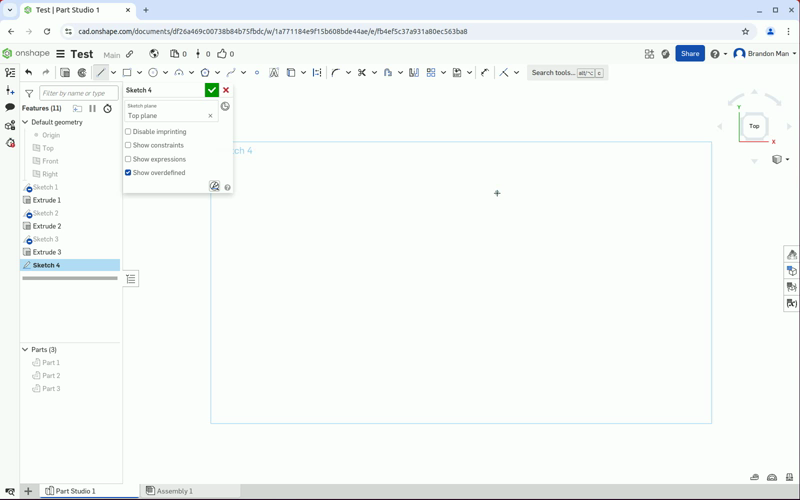
mouse_move(527, 192)
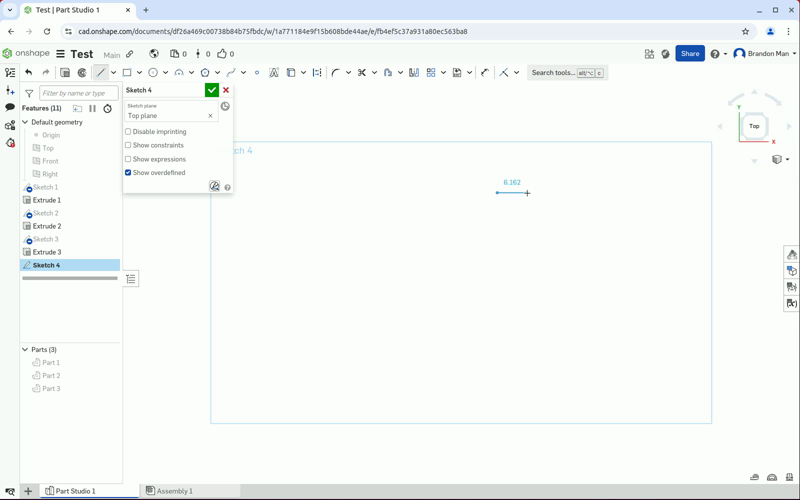
mouse_move(505, 192)
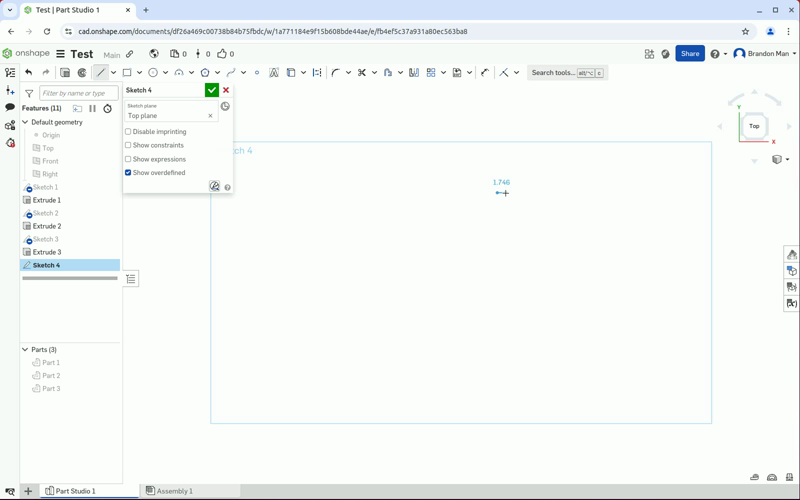
click(505, 192)
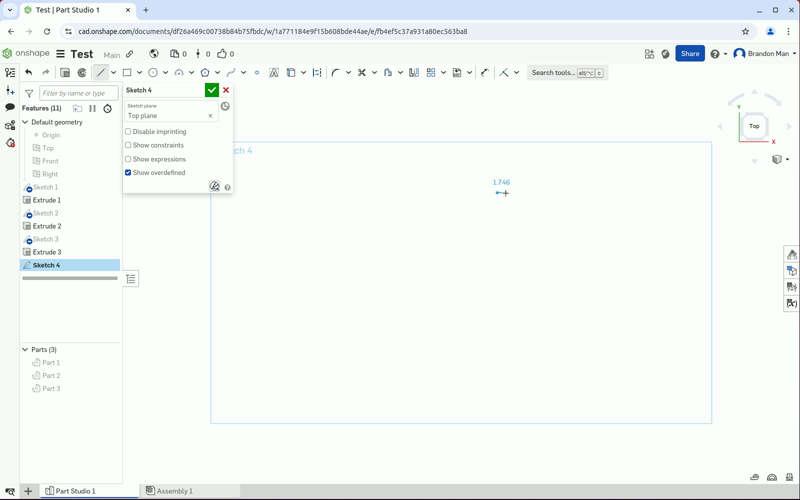
key_up(shift)
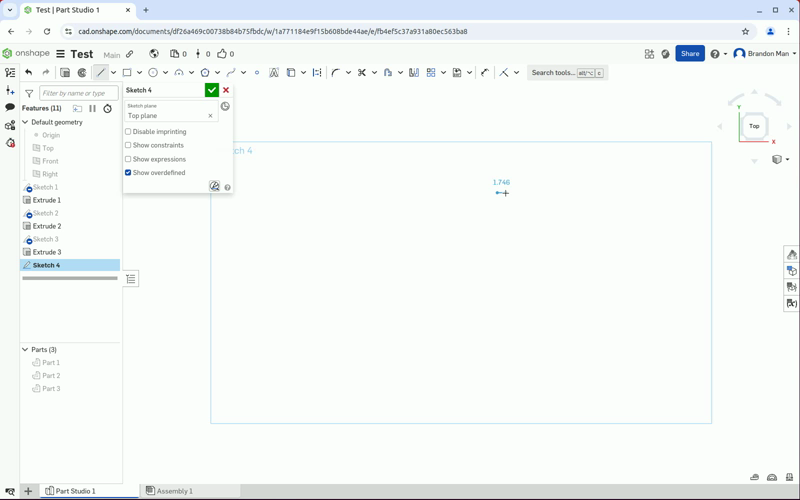
key_down(shift)
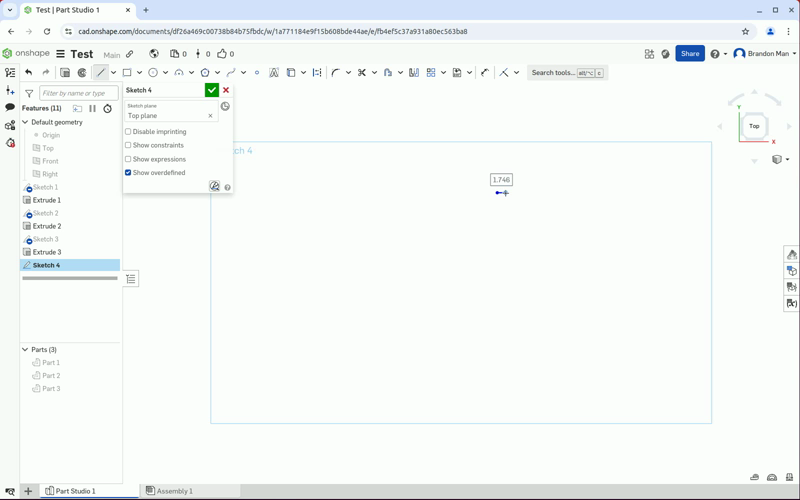
mouse_move(535, 192)
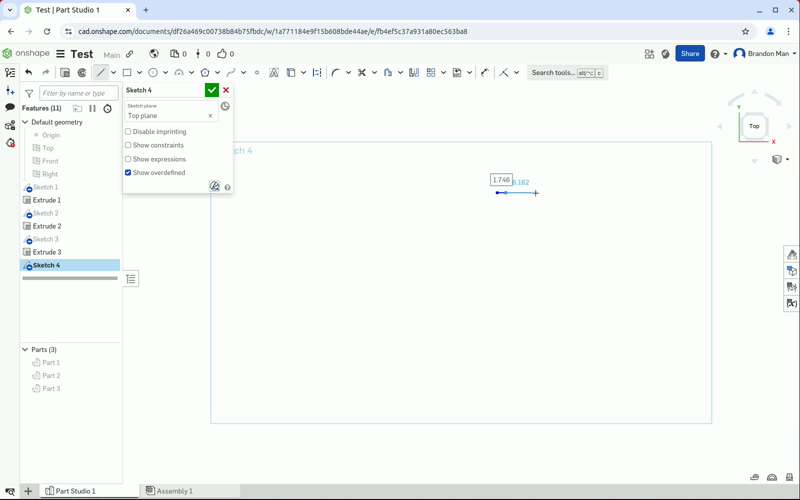
mouse_move(505, 183)
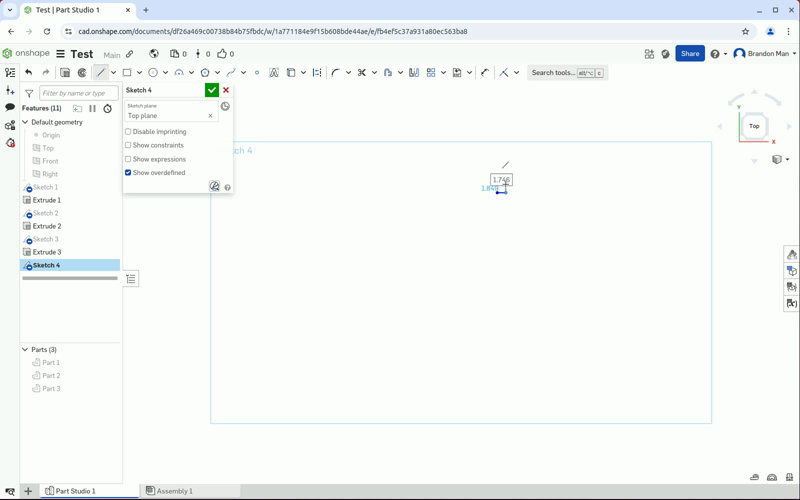
click(505, 183)
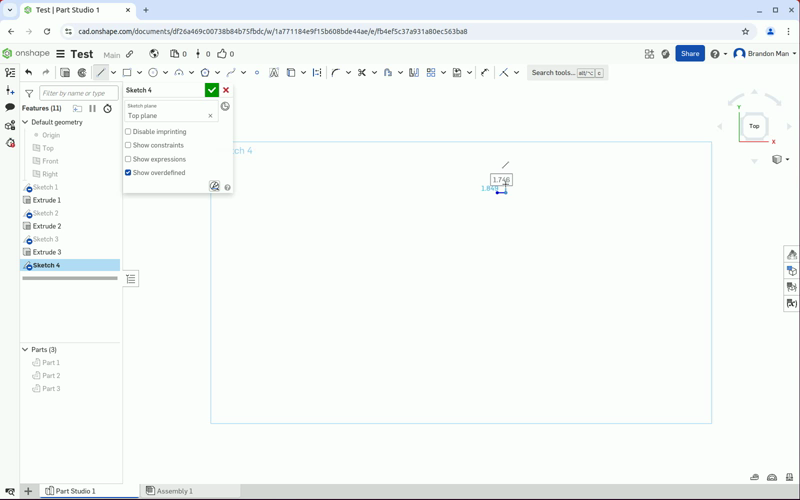
key_up(shift)
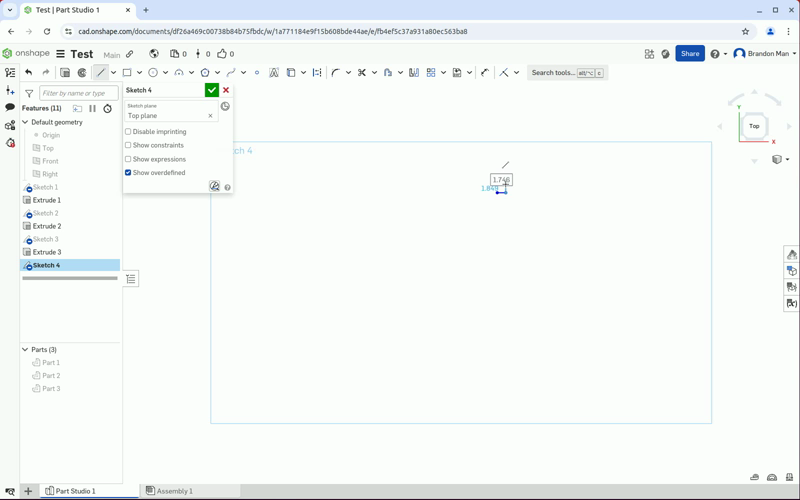
key_down(shift)
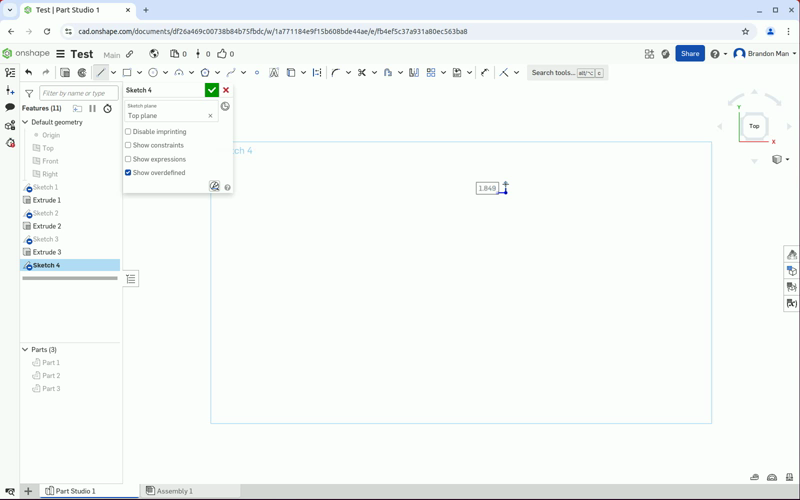
mouse_move(535, 183)
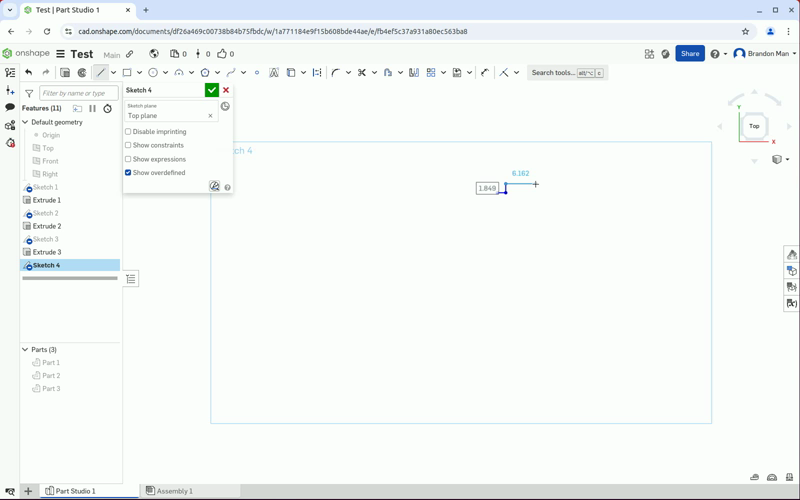
mouse_move(505, 175)
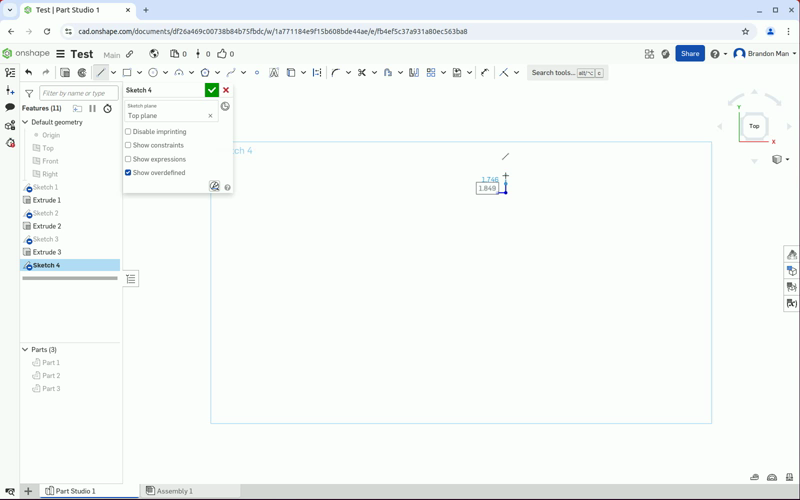
click(505, 175)
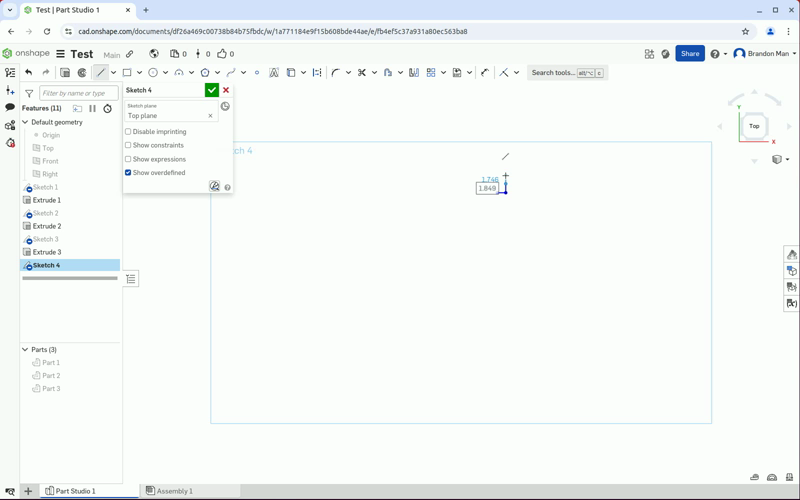
key_up(shift)
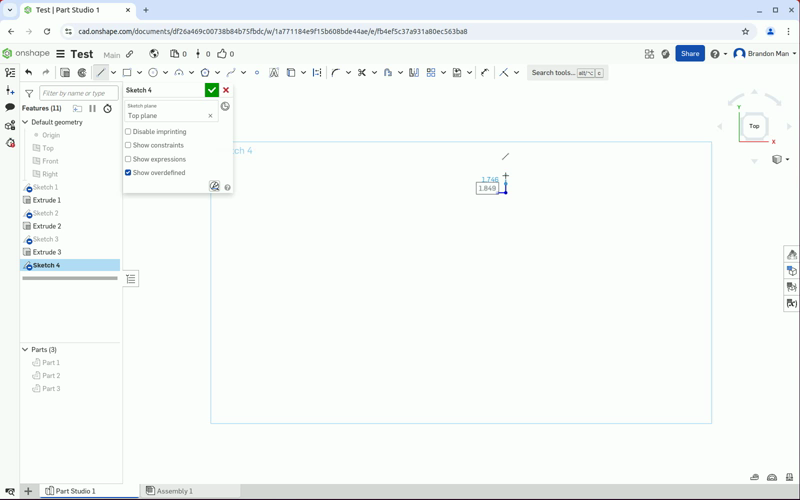
key_down(shift)
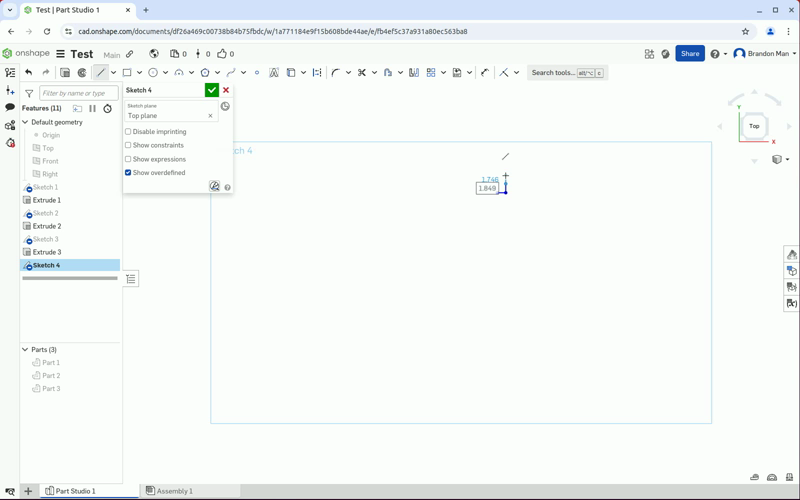
mouse_move(535, 175)
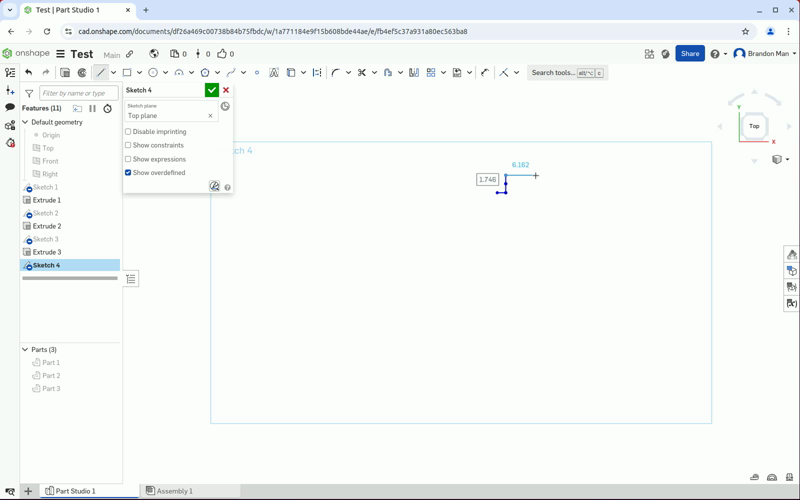
mouse_move(497, 175)
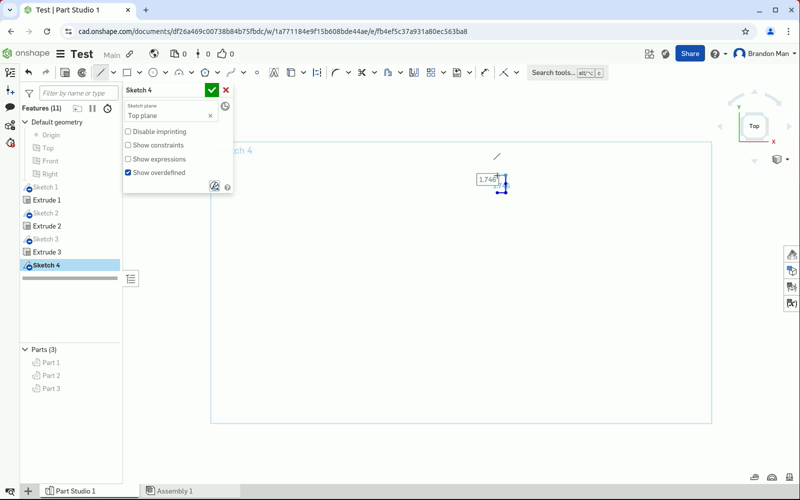
click(497, 175)
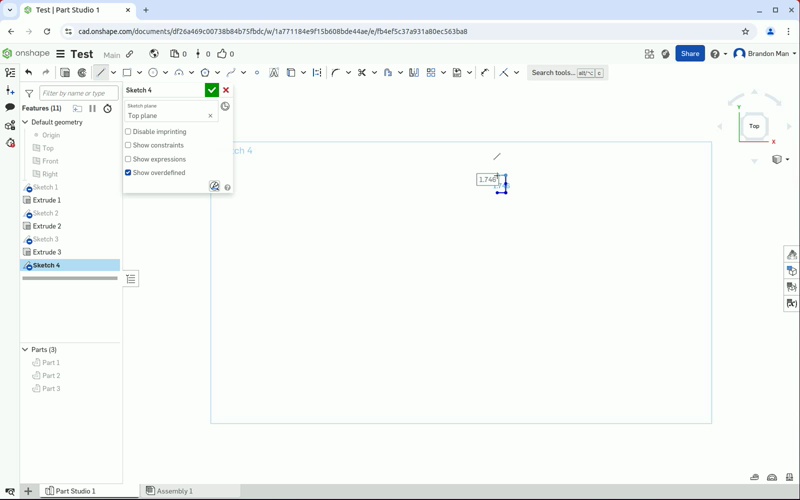
key_up(shift)
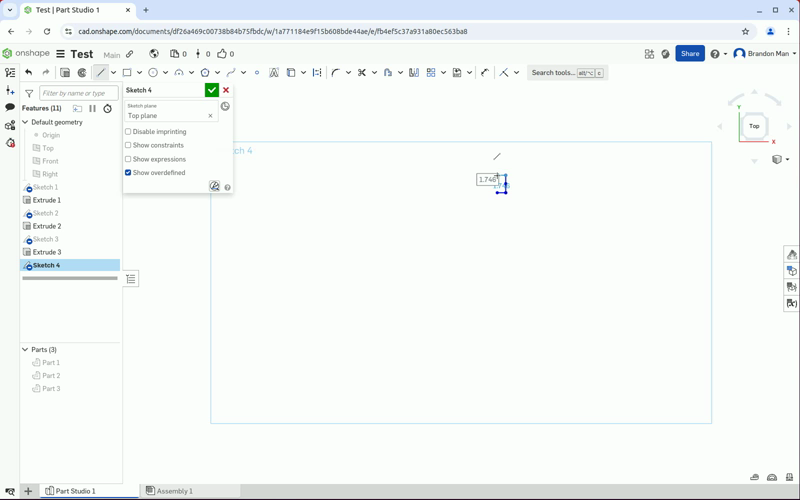
mouse_move(527, 175)
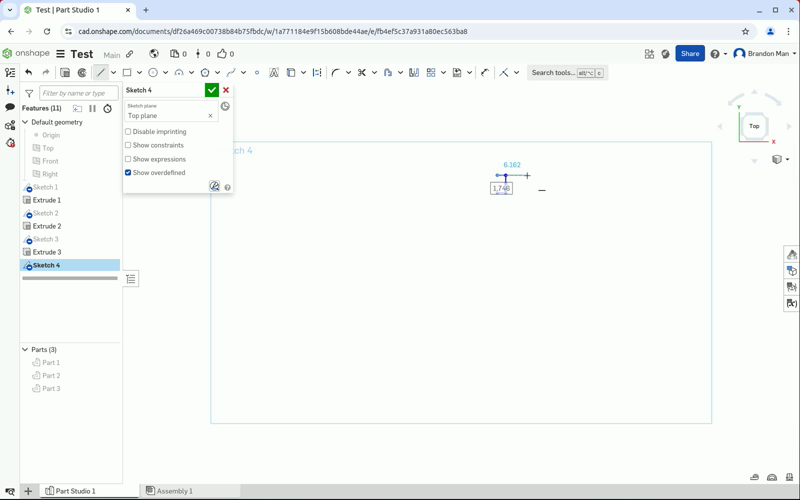
key_down(shift)
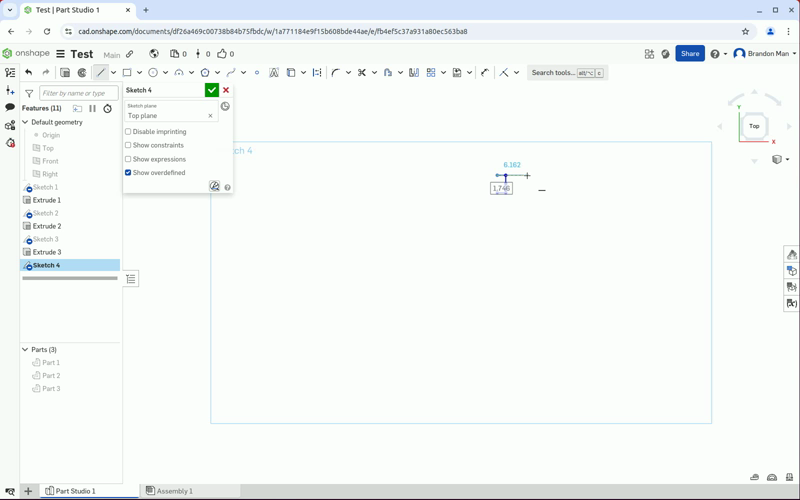
mouse_move(497, 192)
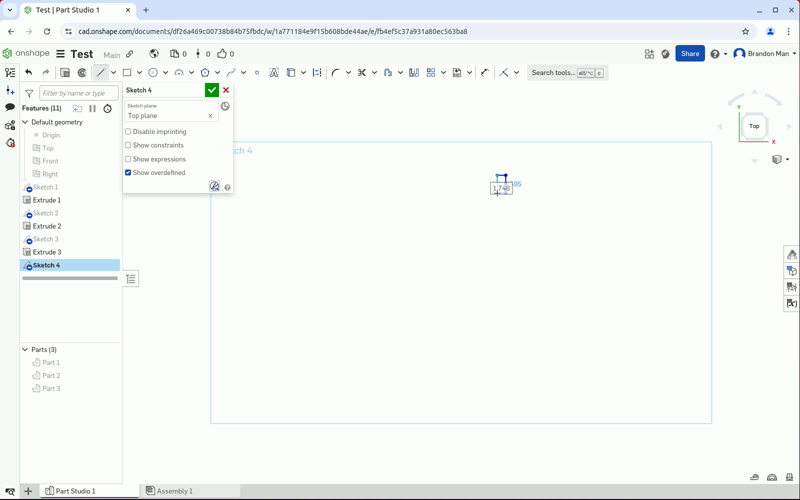
key_up(shift)
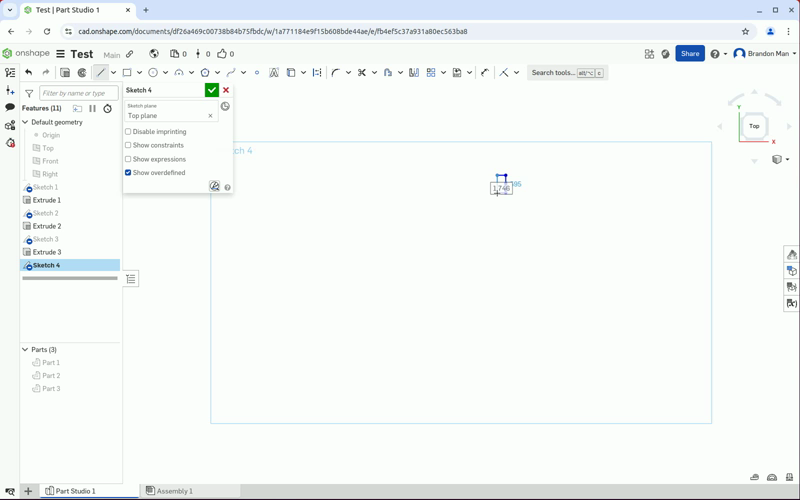
click(497, 192)
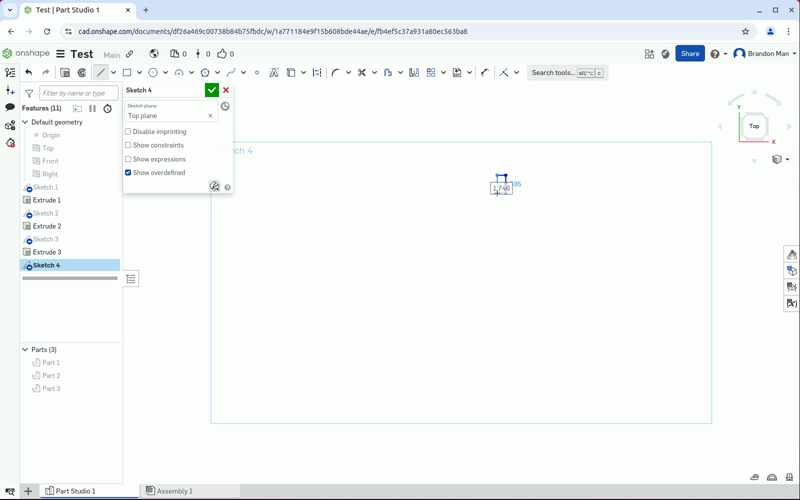
key(esc)
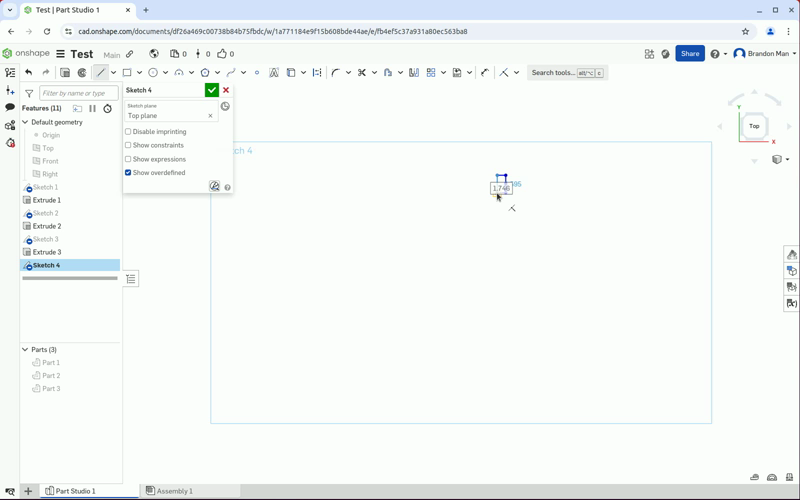
mouse_move(502, 183)
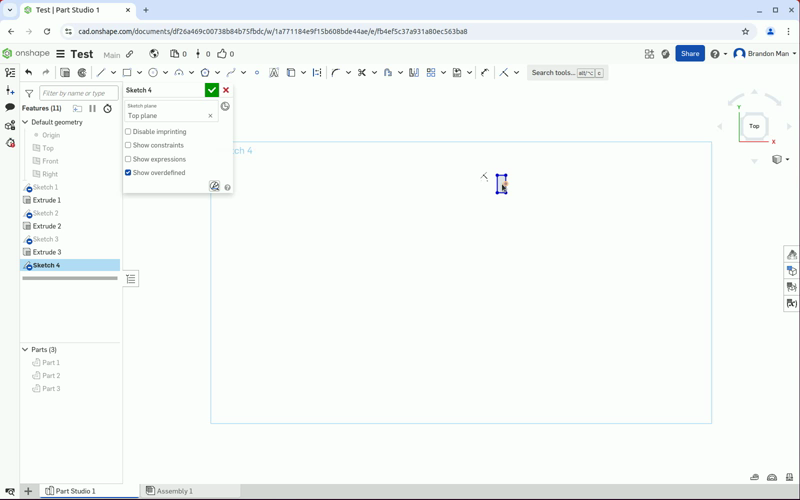
scroll(6)
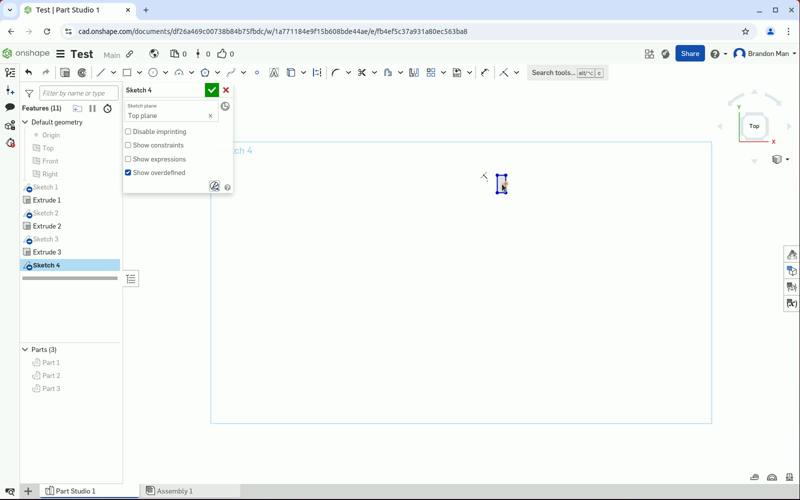
scroll(6)
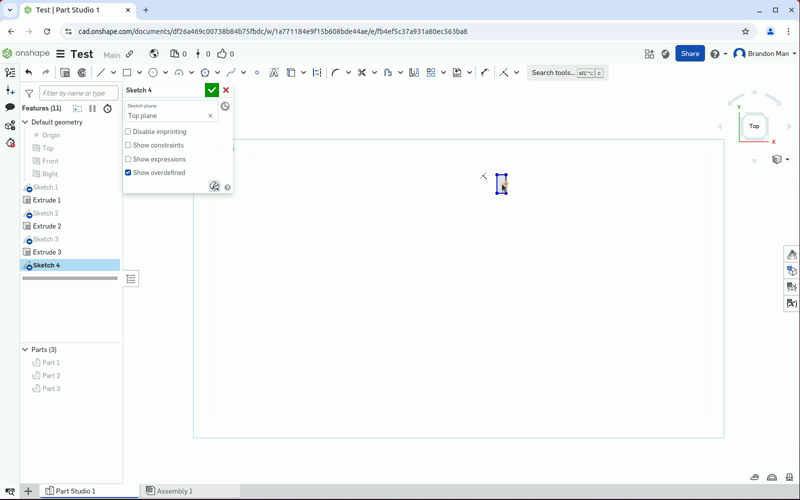
scroll(6)
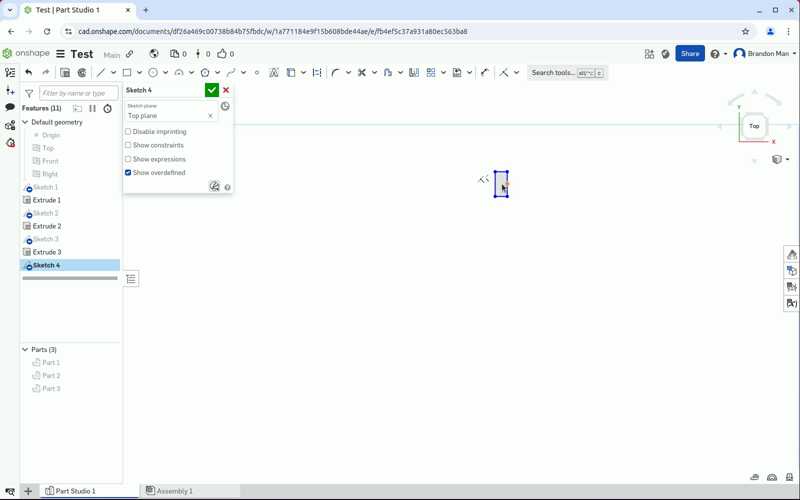
scroll(6)
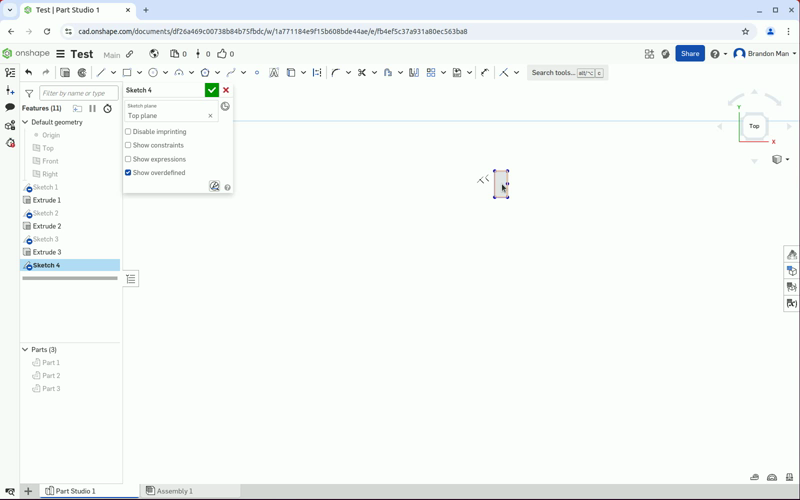
scroll(6)
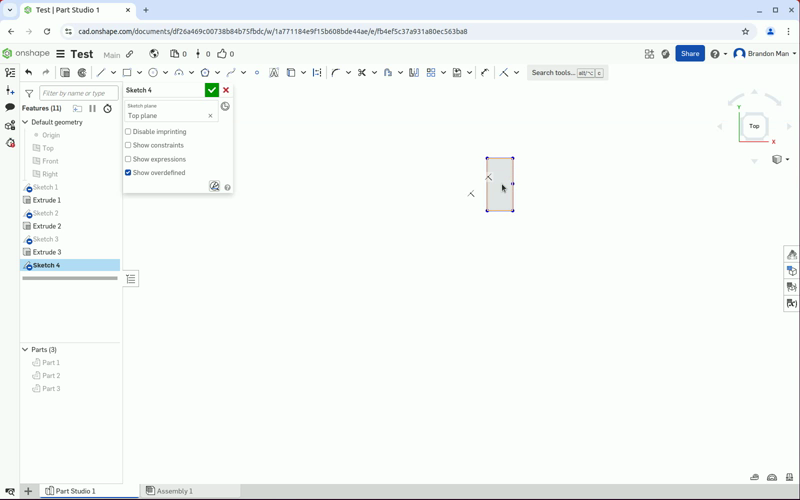
scroll(6)
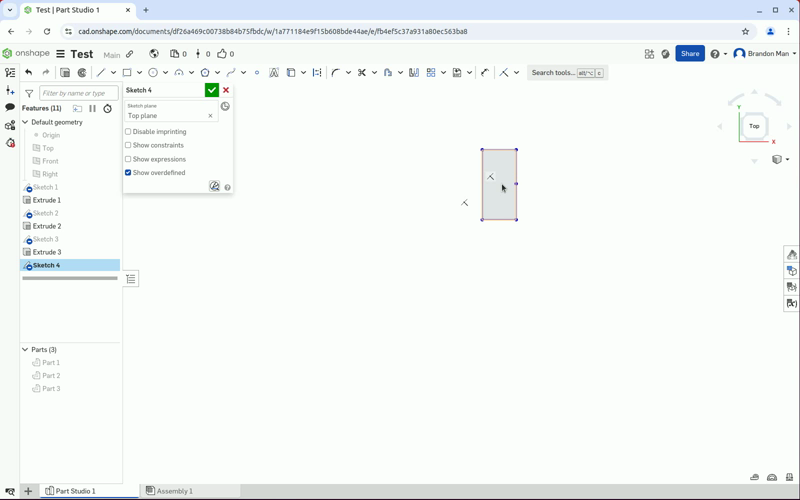
scroll(6)
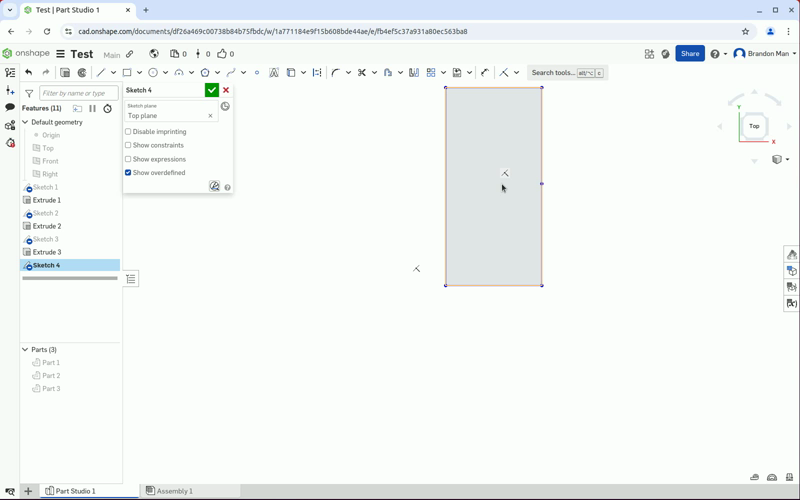
click(502, 183)
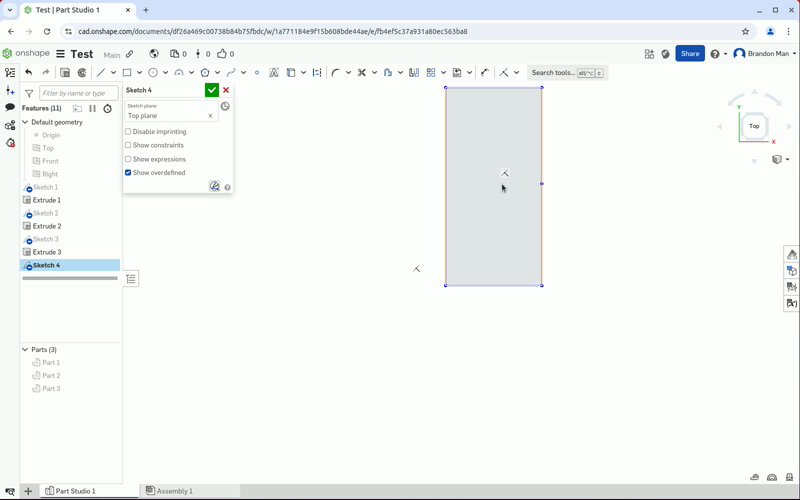
scroll(-6)
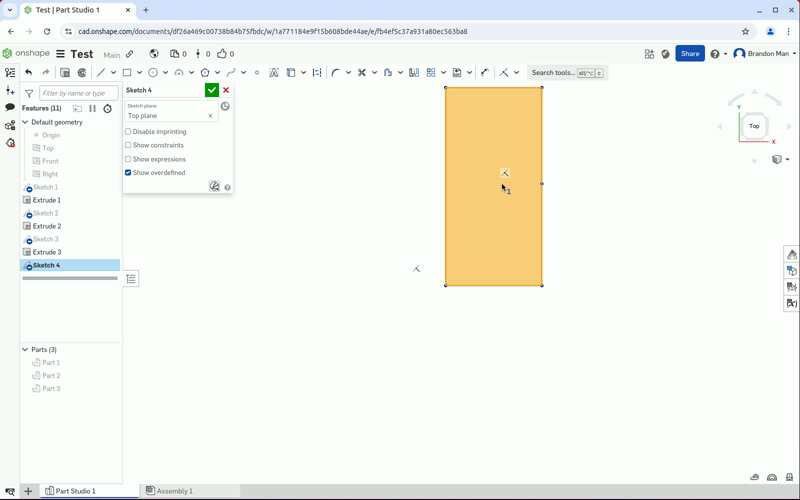
scroll(-6)
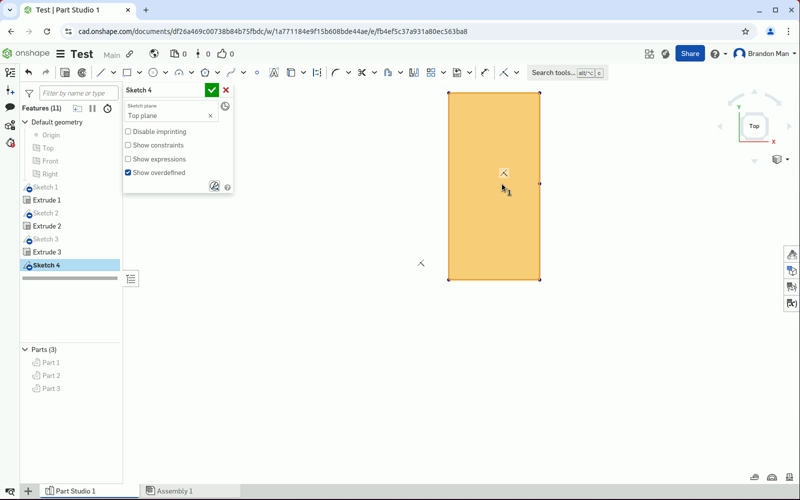
scroll(-6)
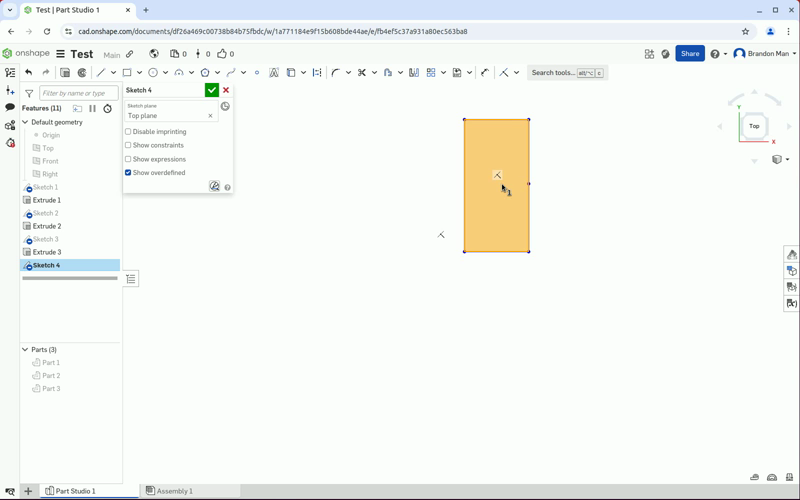
scroll(-6)
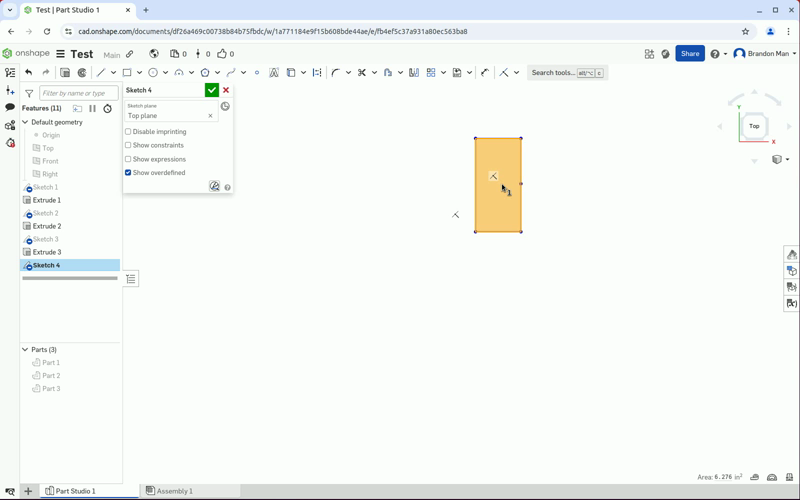
scroll(-6)
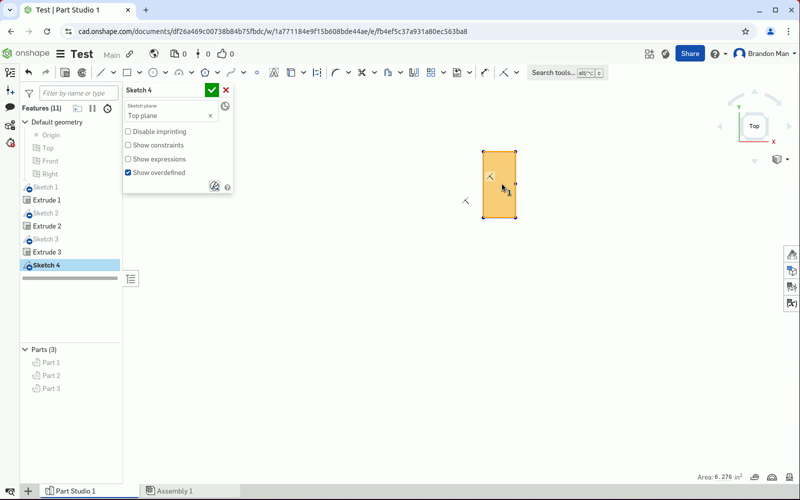
scroll(-6)
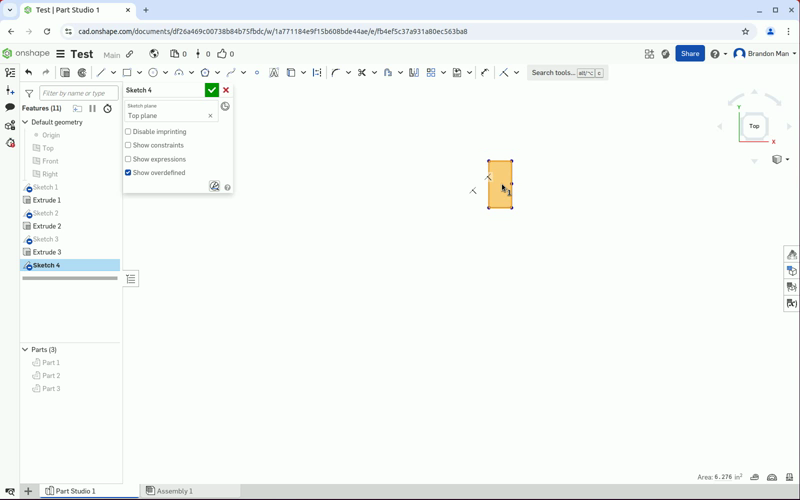
scroll(-6)
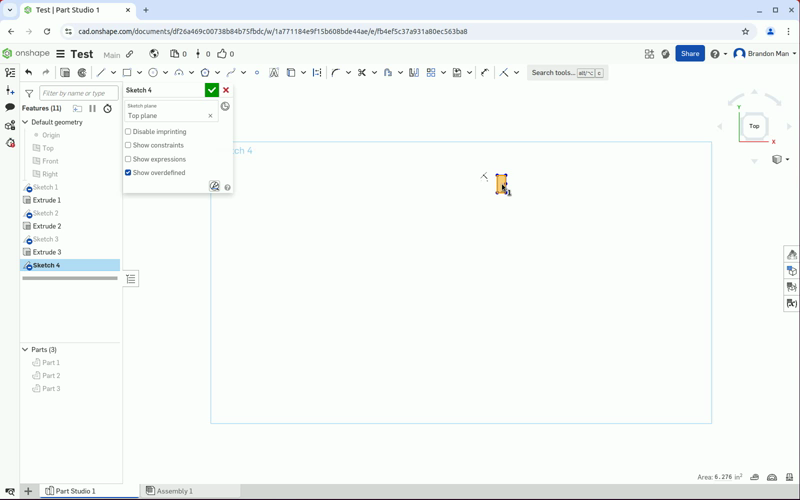
mouse_move(73, 352)
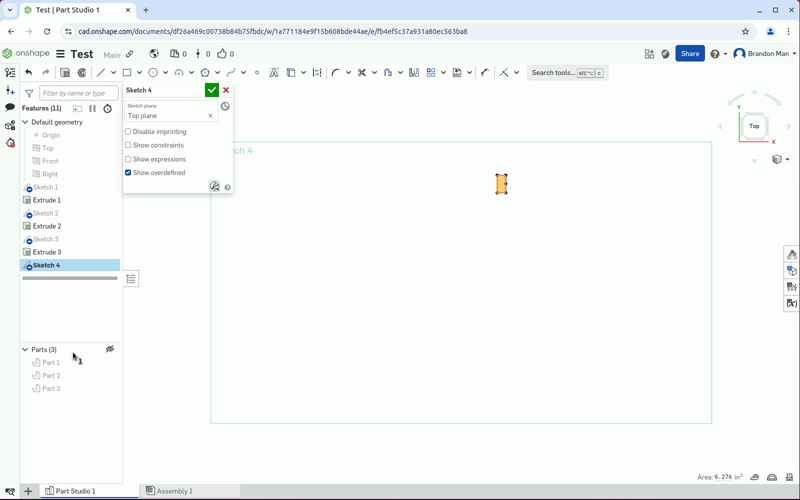
key(shift+y)
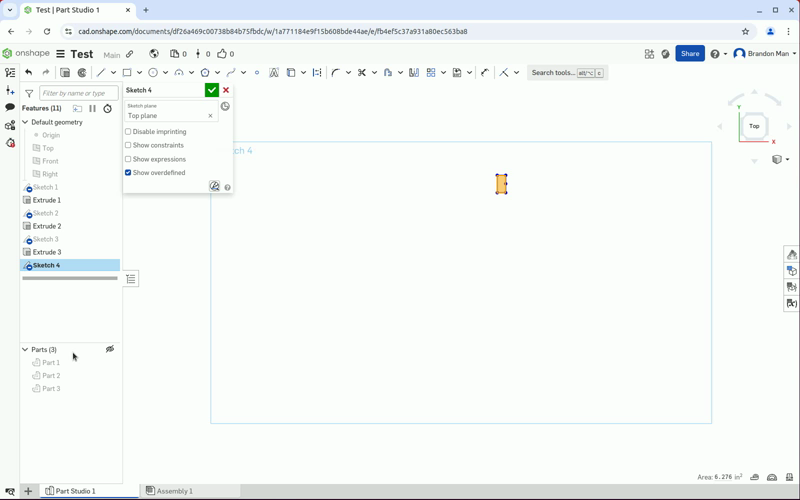
key(shift+e)
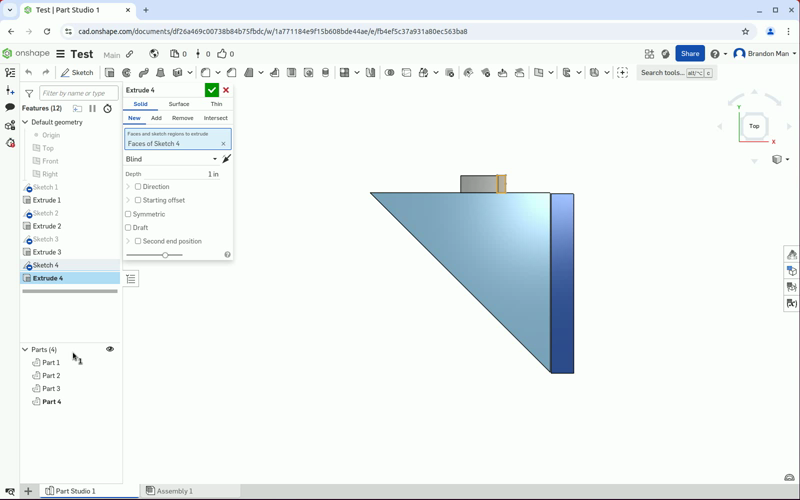
mouse_move(143, 106)
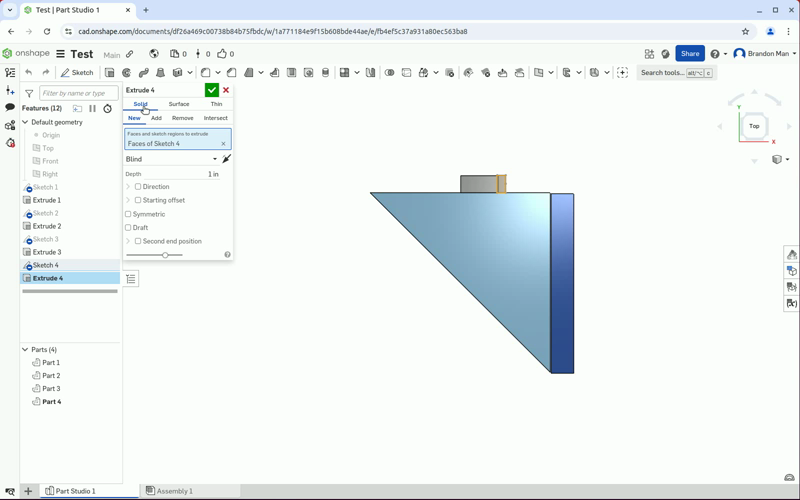
click(143, 106)
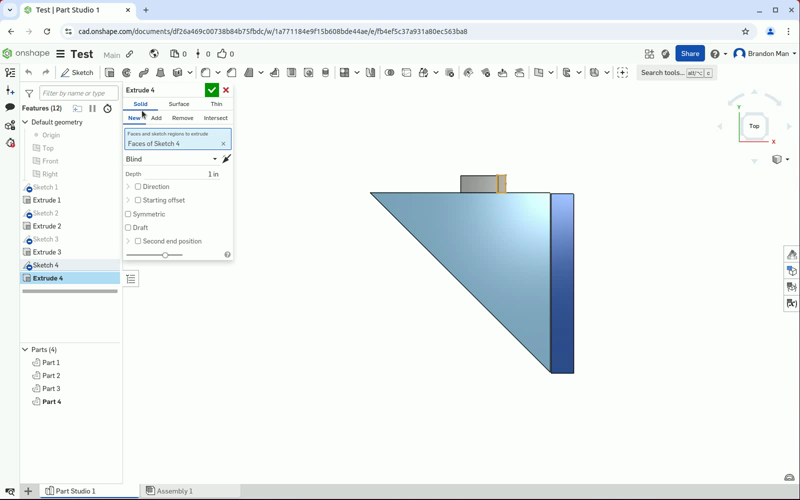
mouse_move(137, 120)
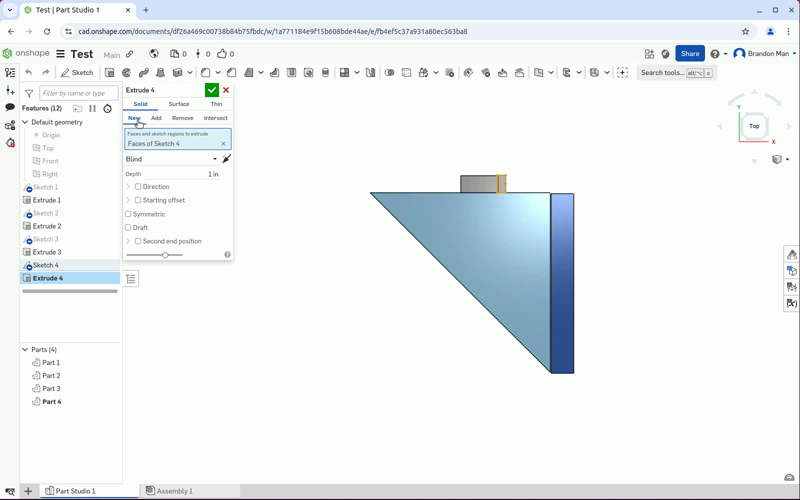
click(137, 120)
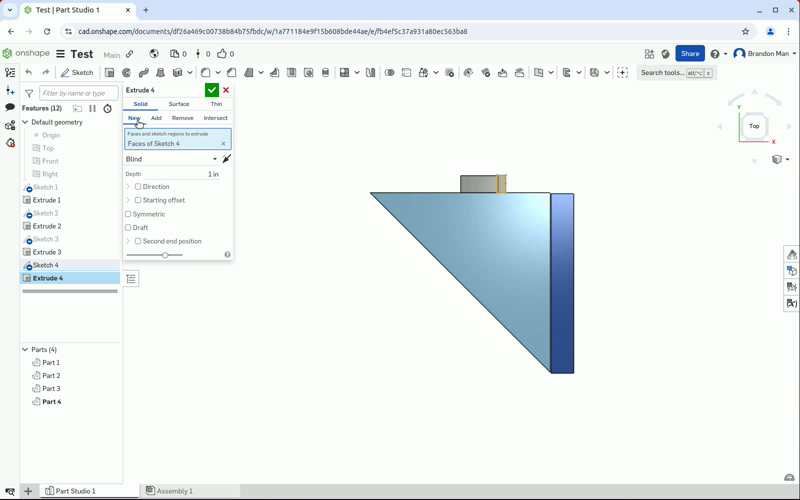
key(tab, 4)
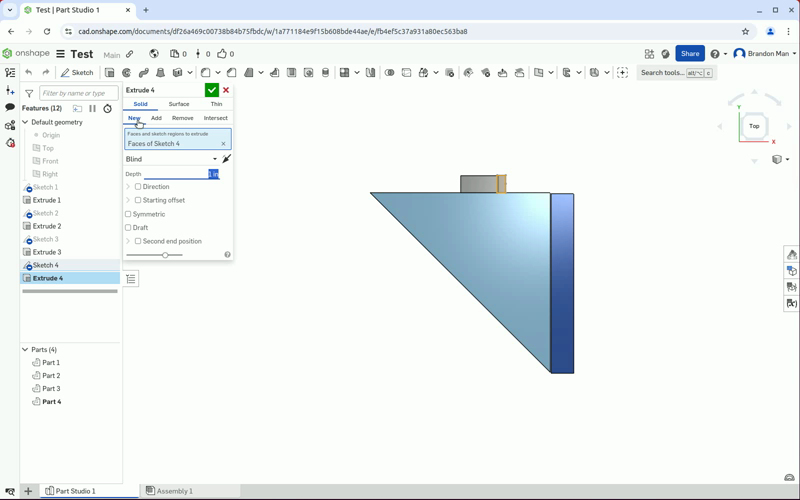
text(2.648)
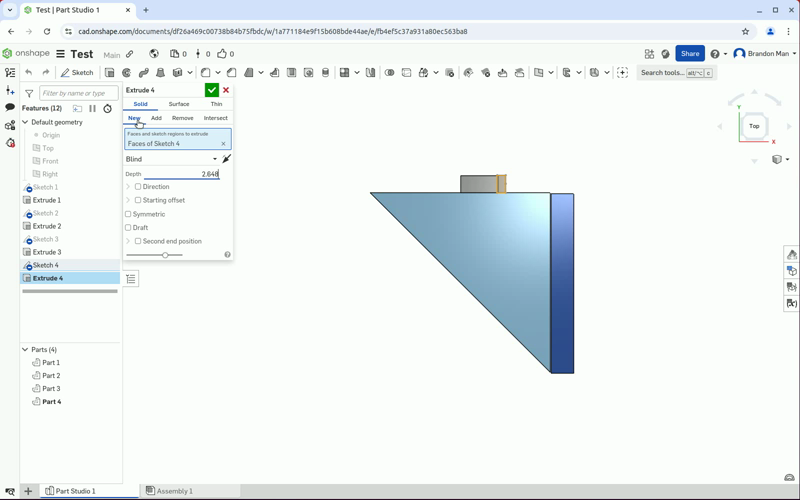
key(enter)
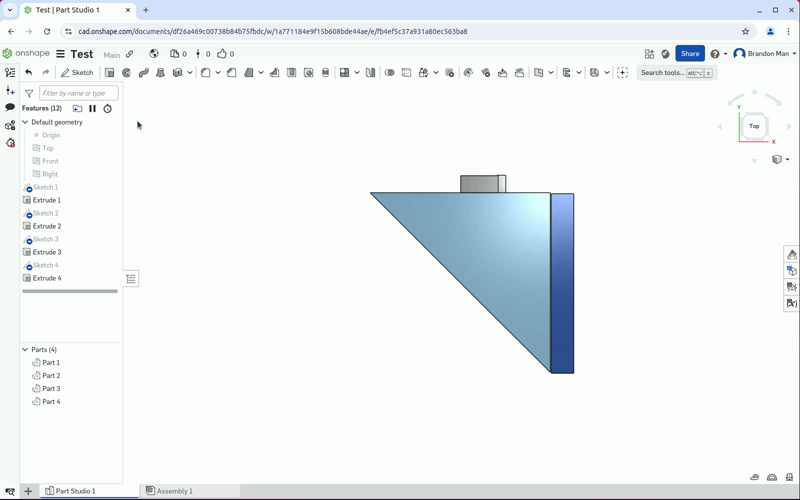
key(shift+h)
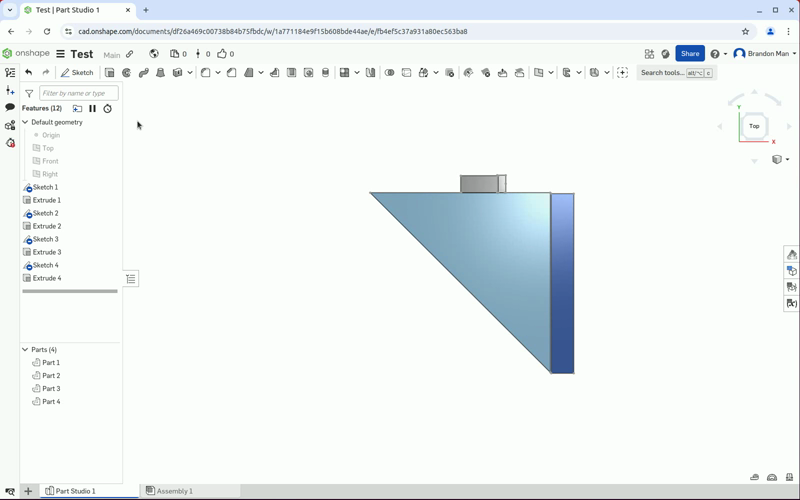
key(shift+h)
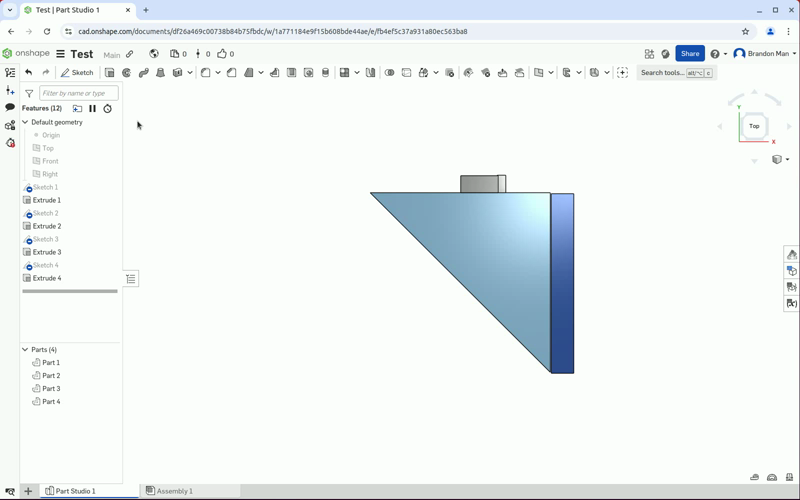
mouse_move(73, 189)
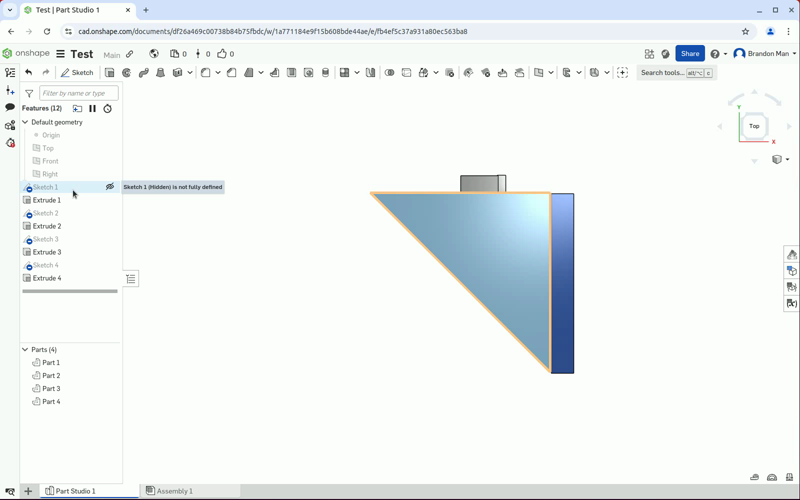
click(73, 189)
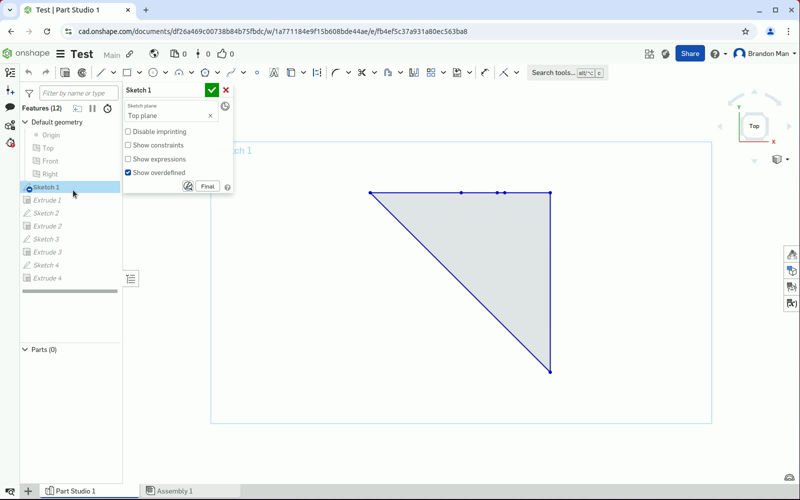
mouse_move(229, 92)
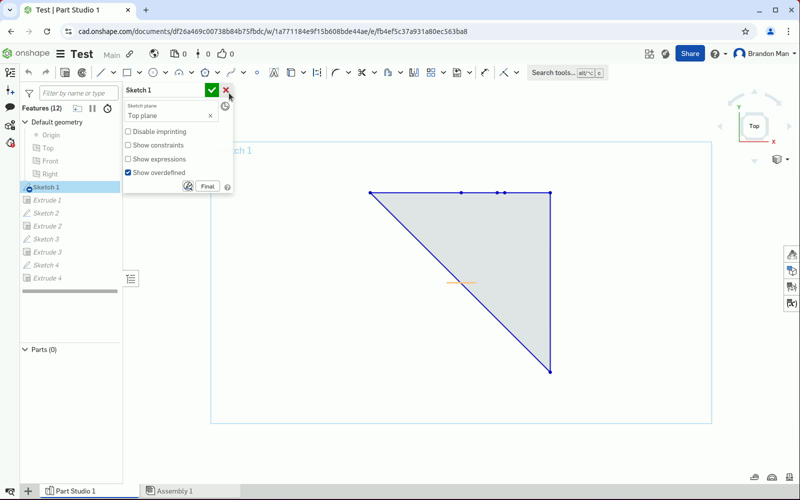
click(229, 92)
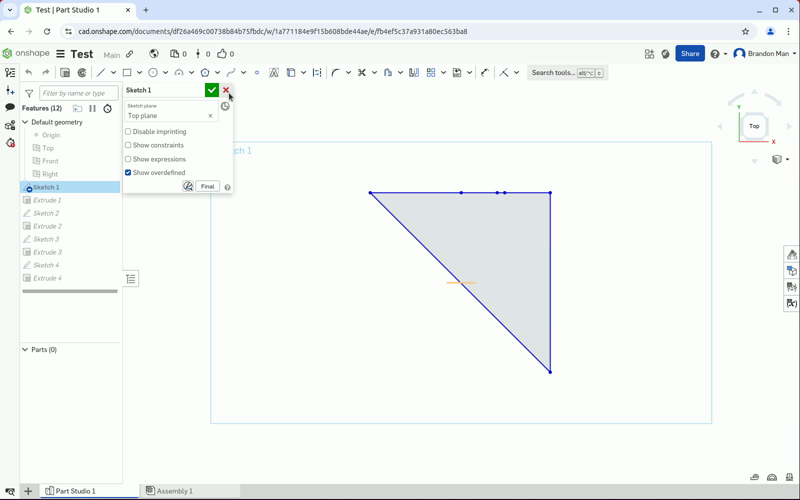
key(shift+s)
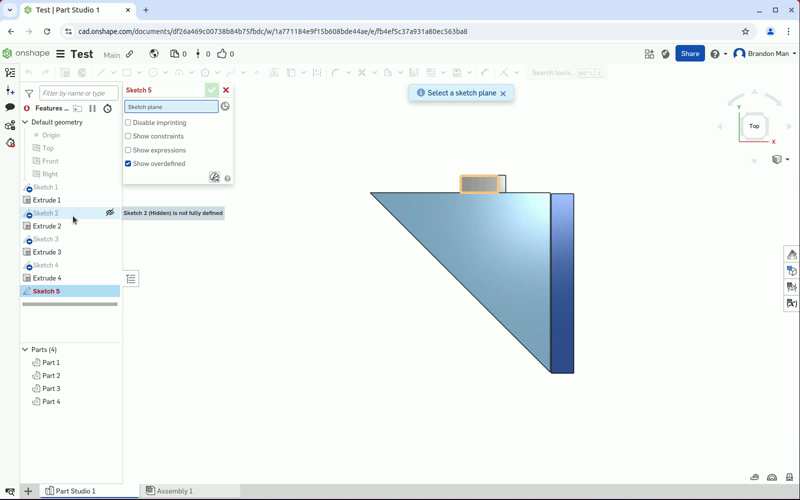
scroll(3)
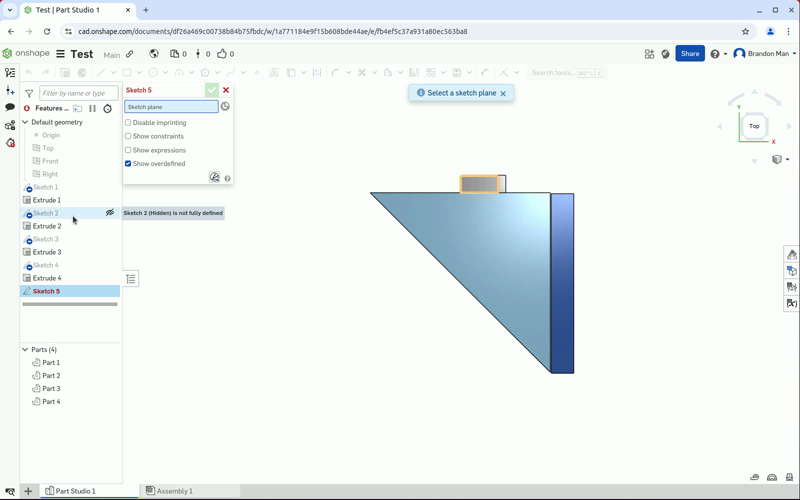
mouse_move(73, 150)
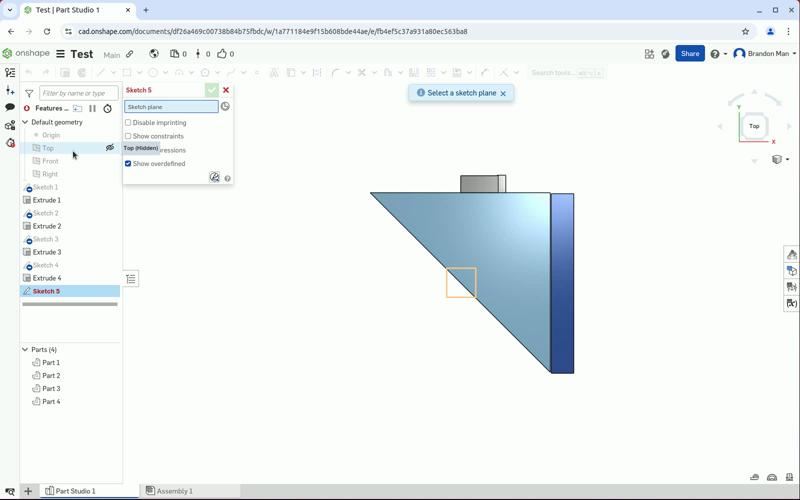
click(73, 150)
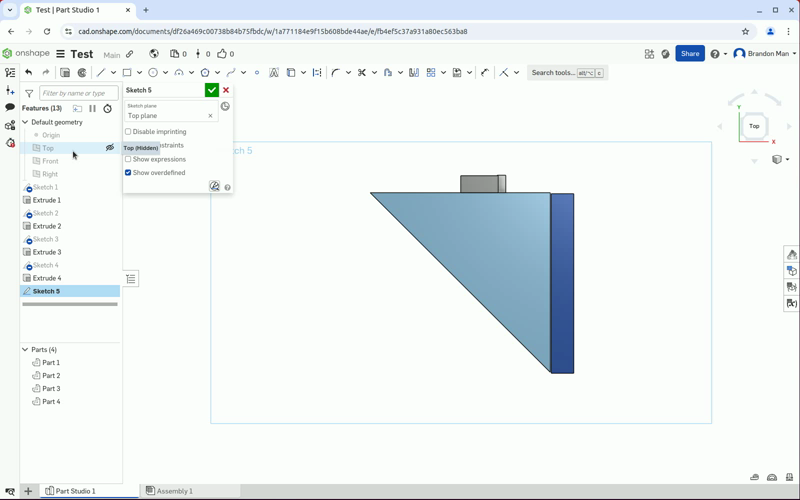
mouse_move(73, 352)
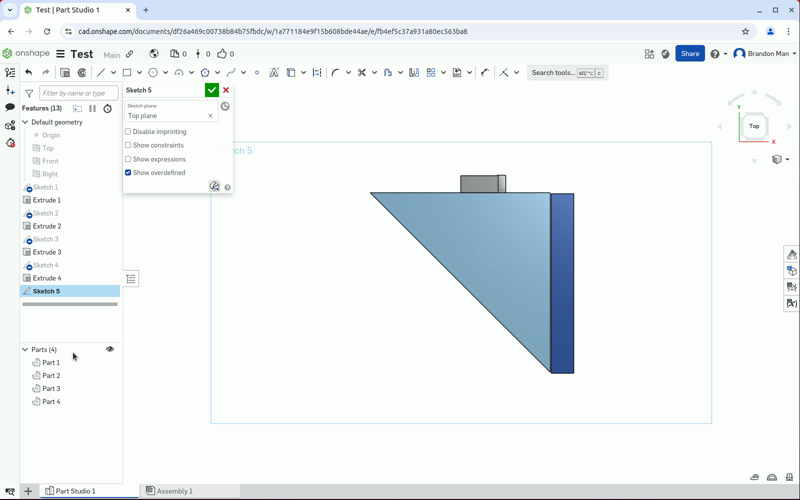
key(y)
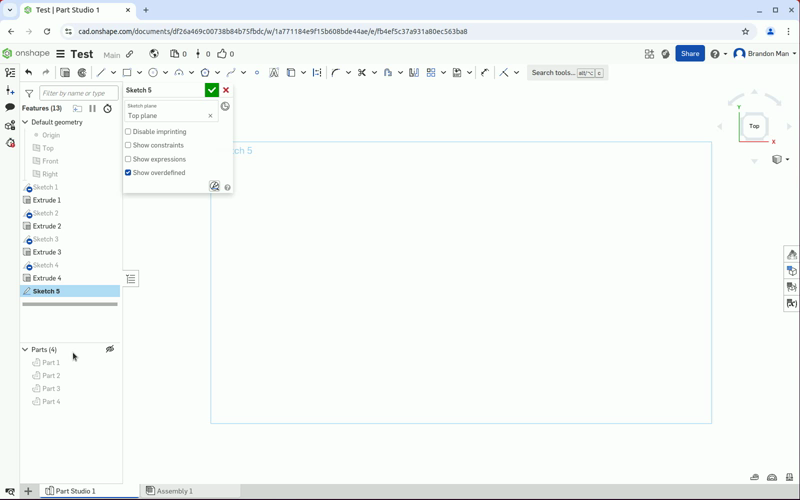
key(l)
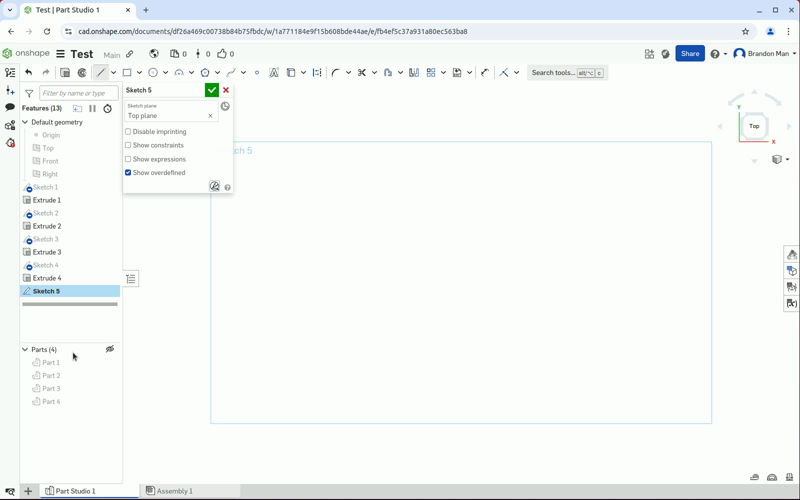
key_down(shift)
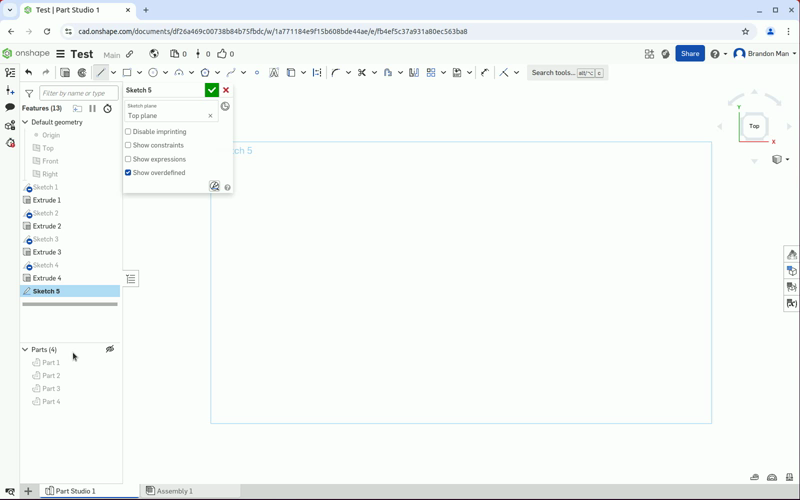
mouse_move(505, 192)
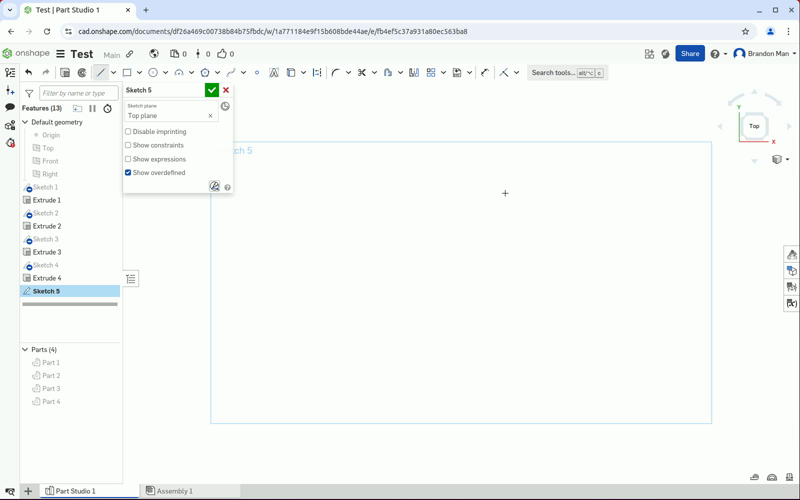
click(505, 192)
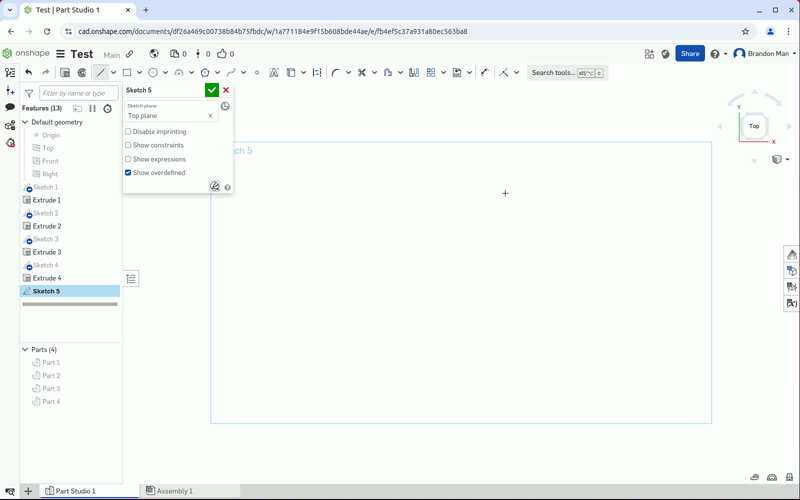
key_up(shift)
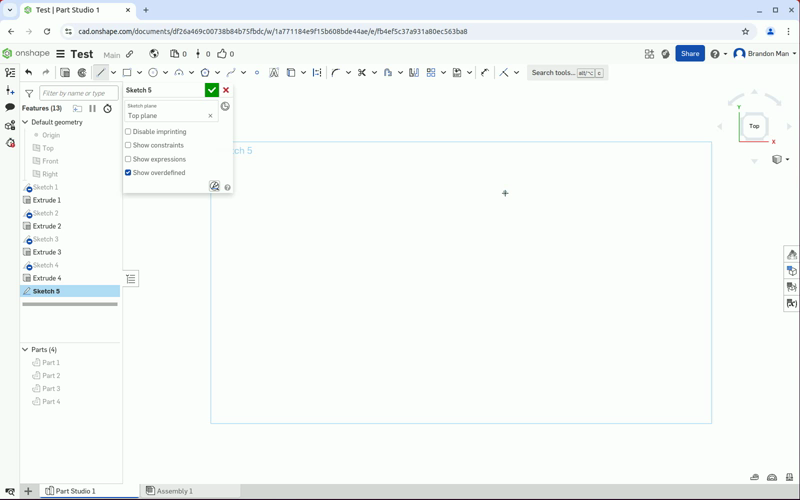
key_down(shift)
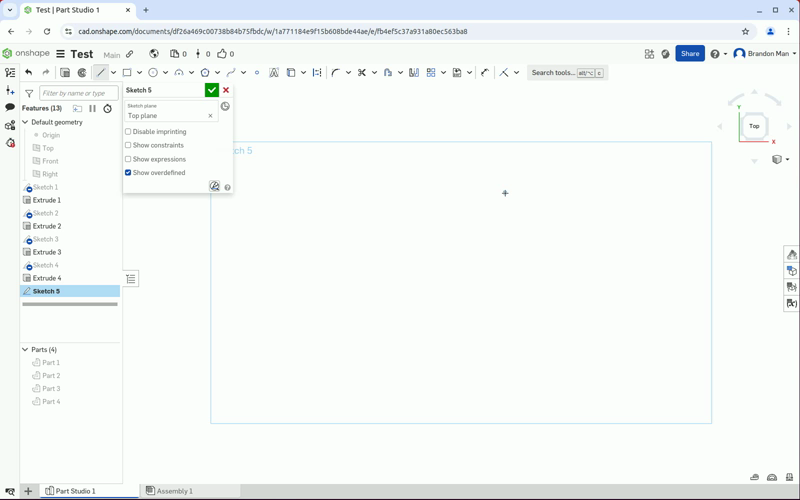
mouse_move(535, 192)
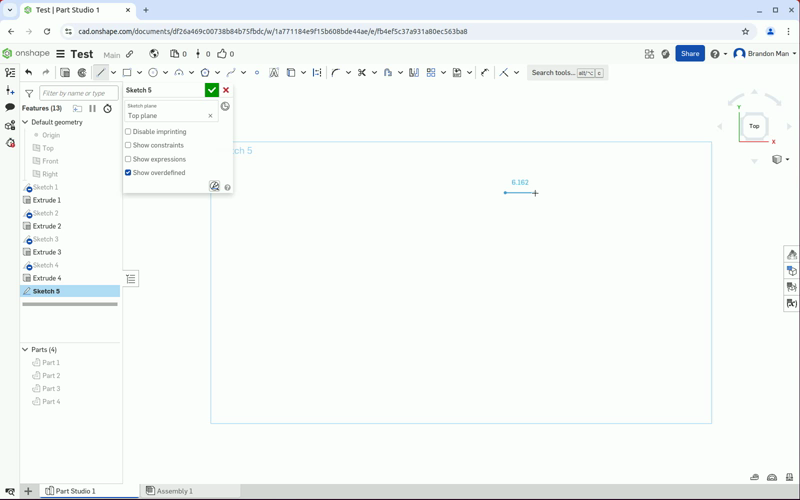
mouse_move(550, 192)
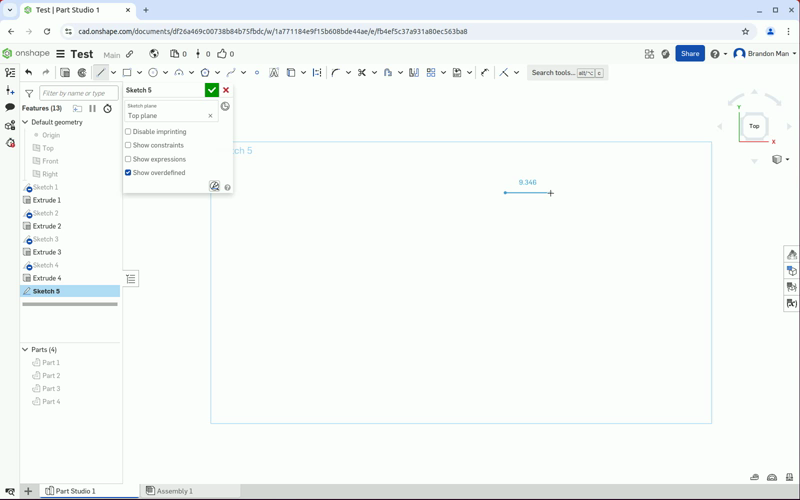
click(550, 192)
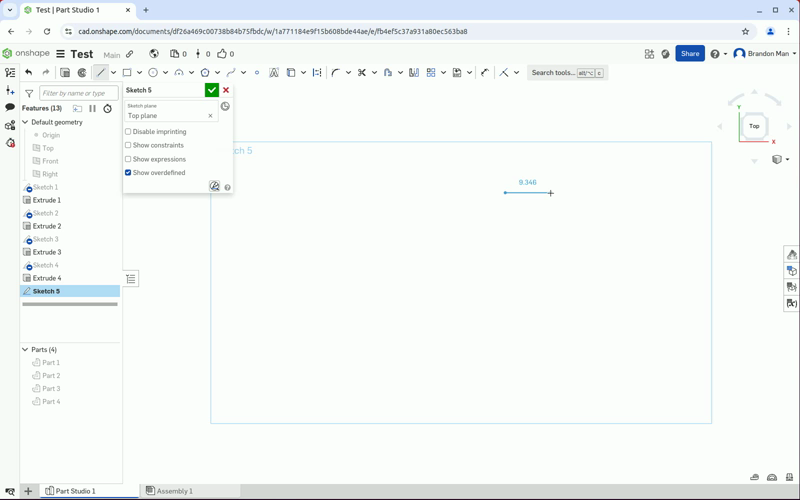
key_up(shift)
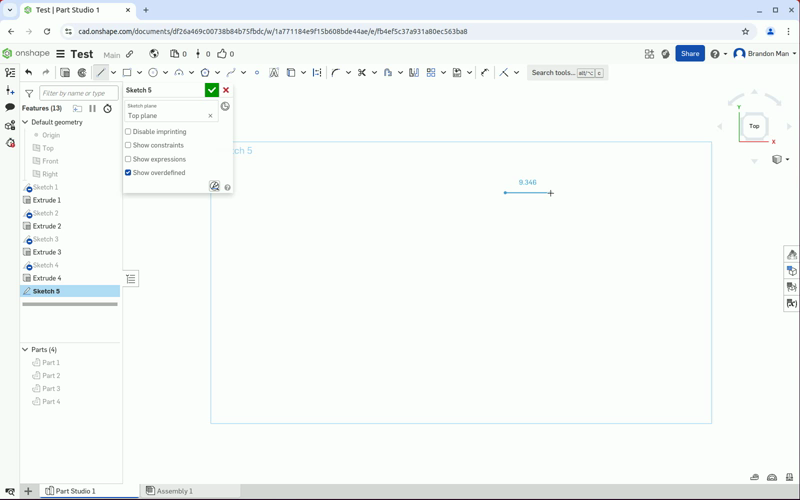
key_down(shift)
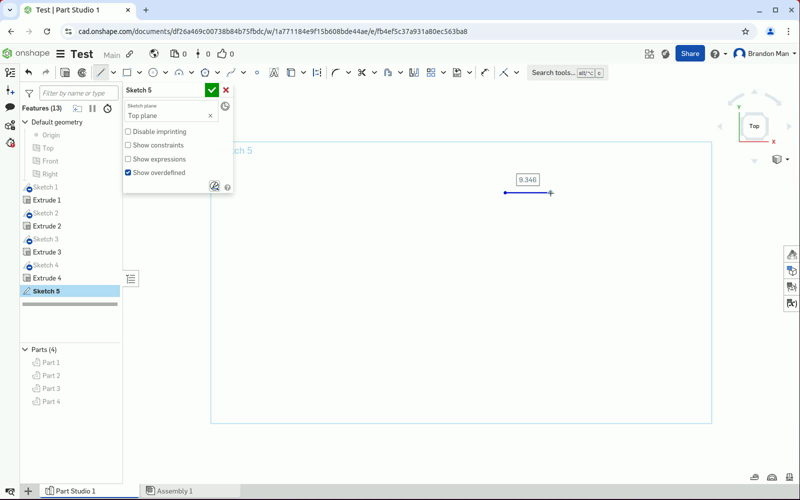
mouse_move(580, 192)
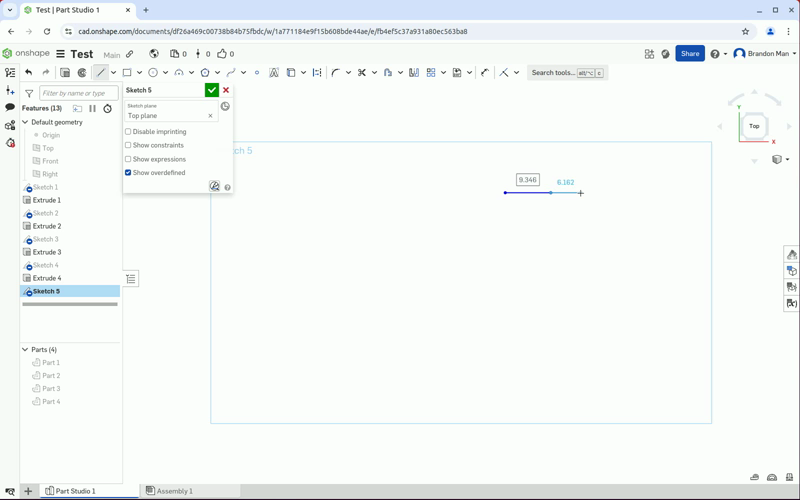
mouse_move(550, 183)
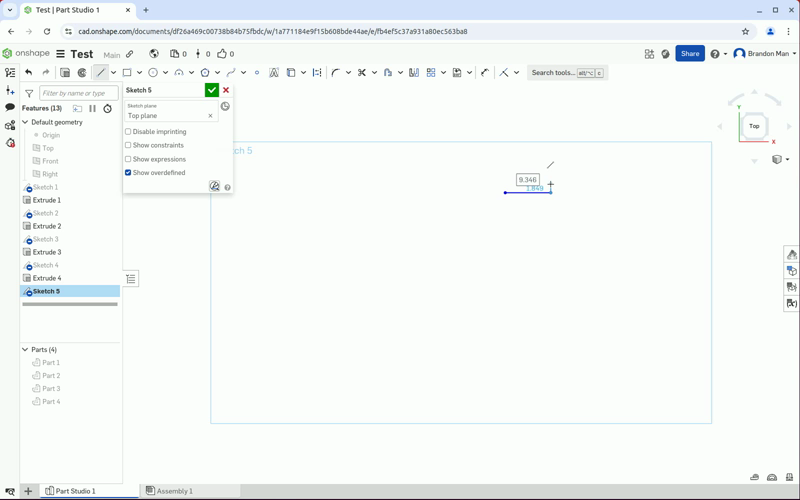
click(550, 183)
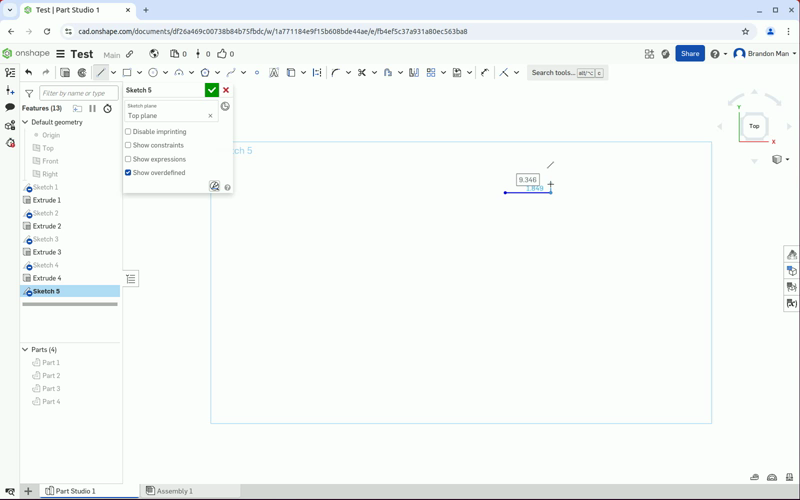
key_up(shift)
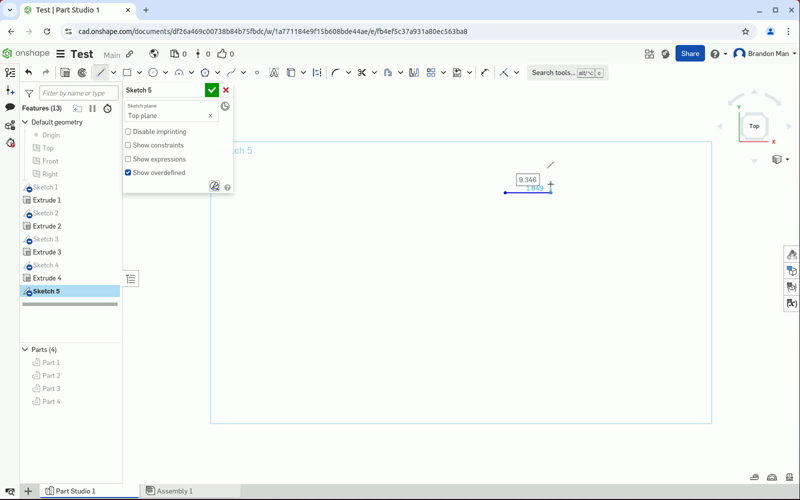
key_down(shift)
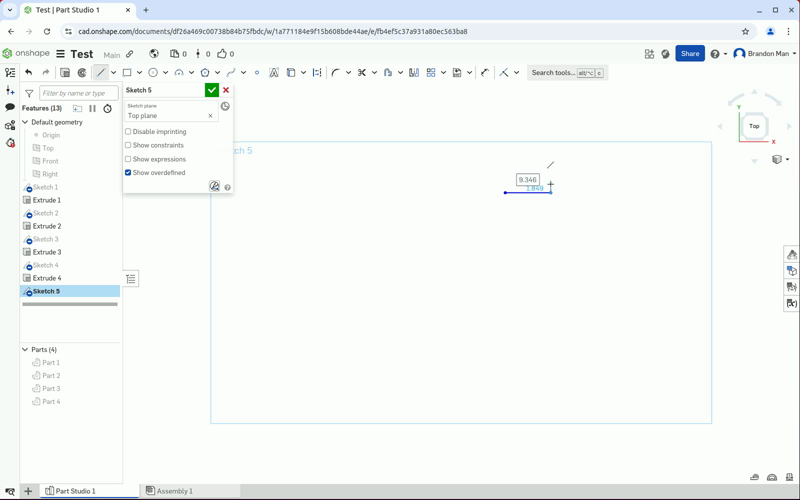
mouse_move(580, 183)
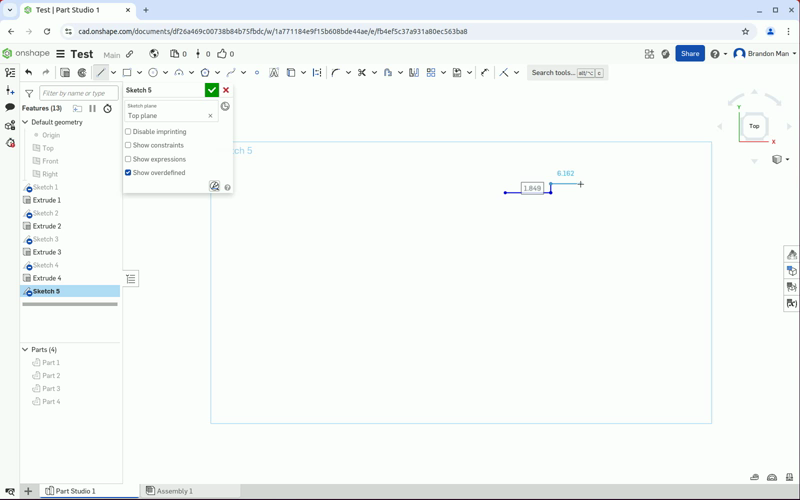
mouse_move(505, 183)
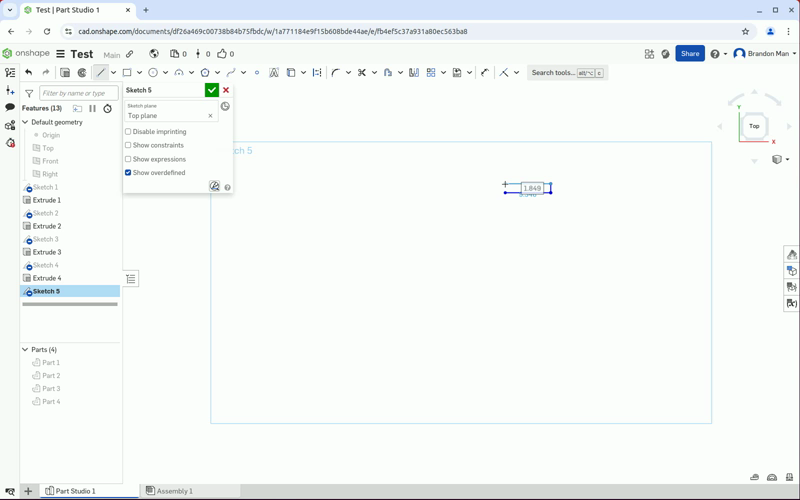
click(505, 183)
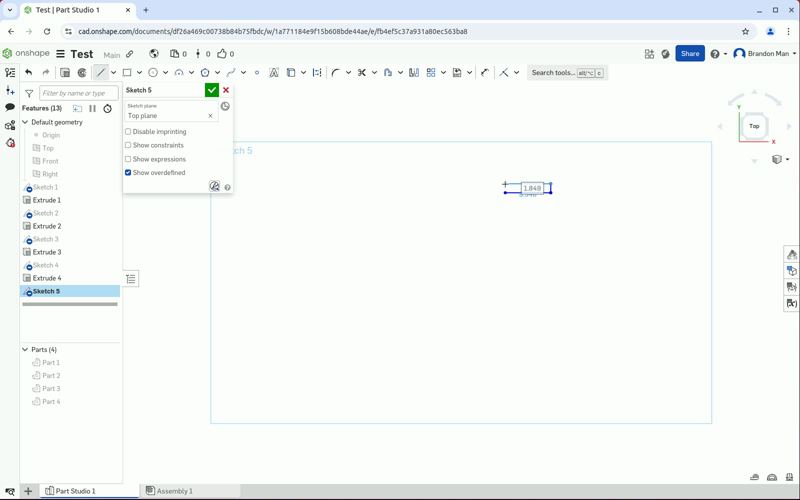
key_up(shift)
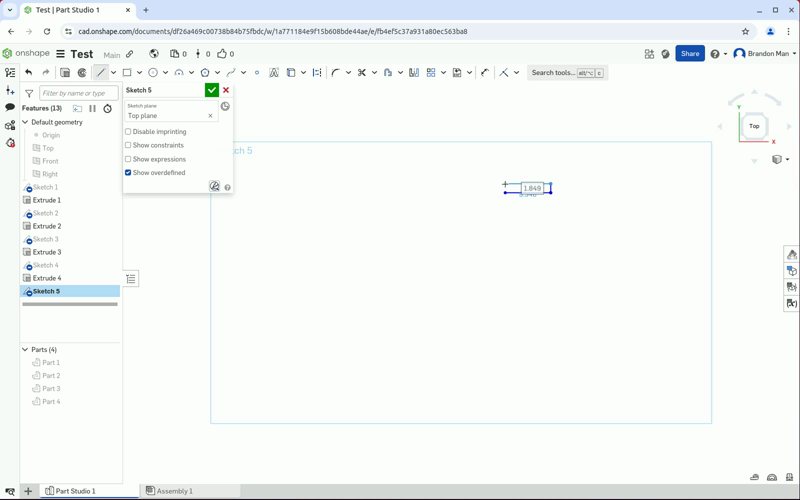
mouse_move(535, 183)
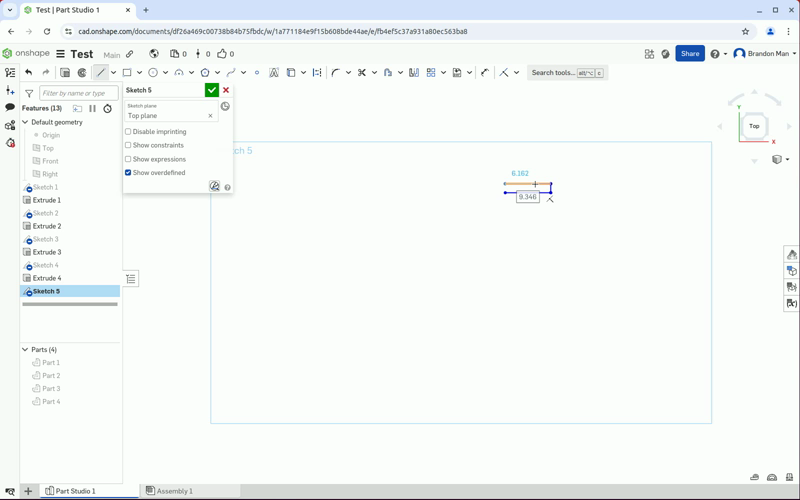
key_down(shift)
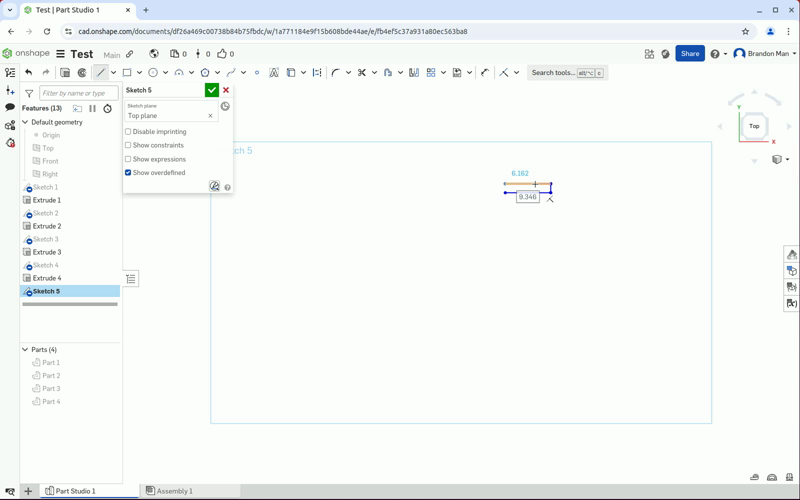
mouse_move(505, 192)
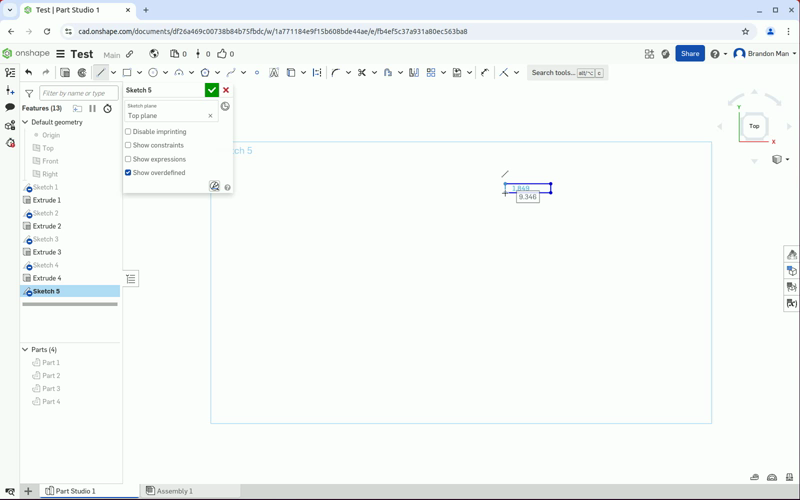
key_up(shift)
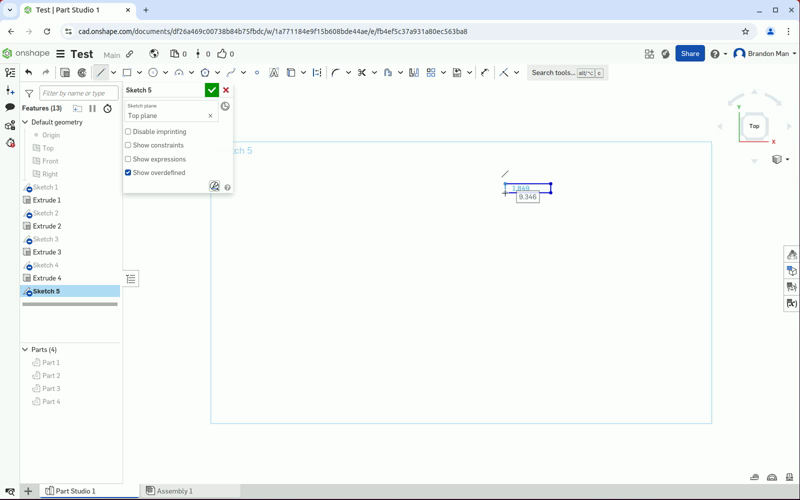
click(505, 192)
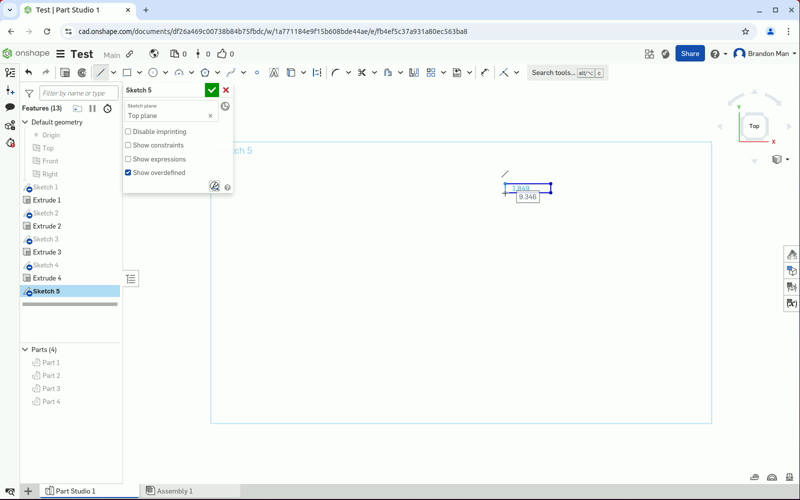
key(esc)
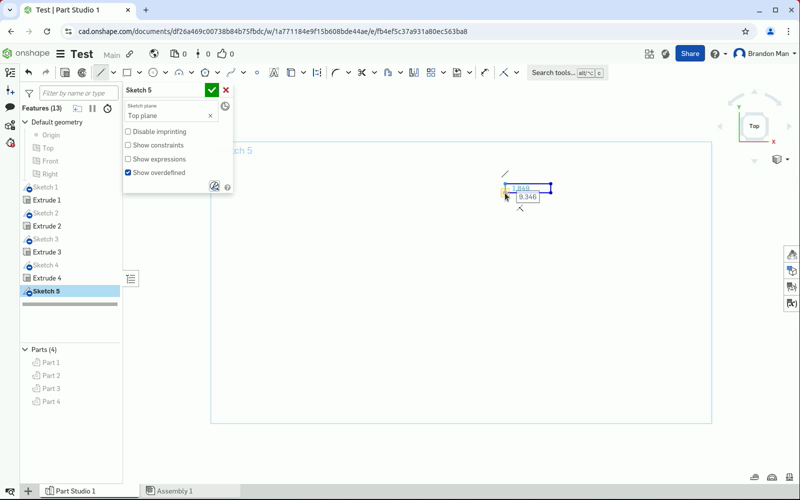
mouse_move(525, 191)
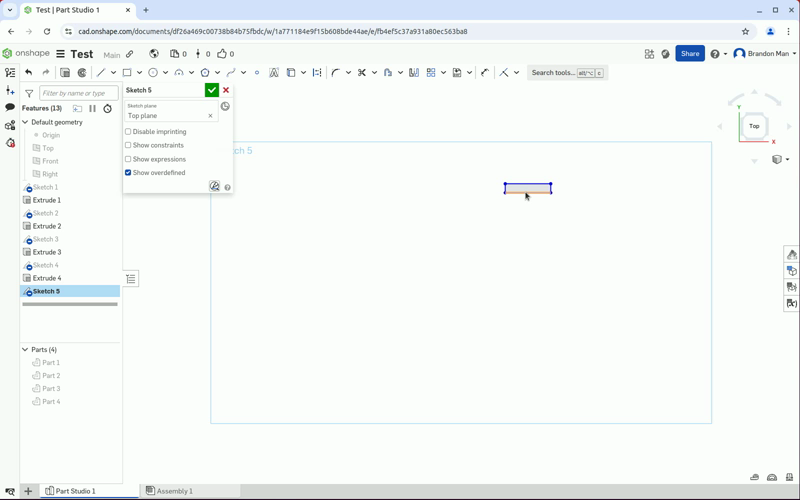
scroll(6)
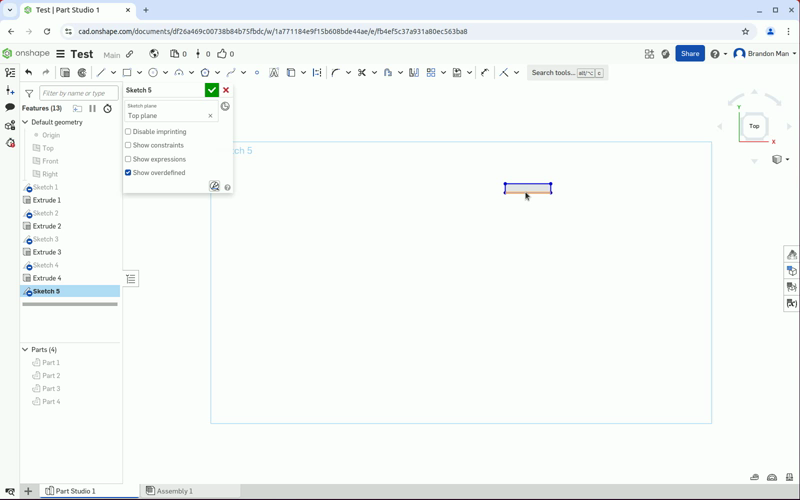
scroll(6)
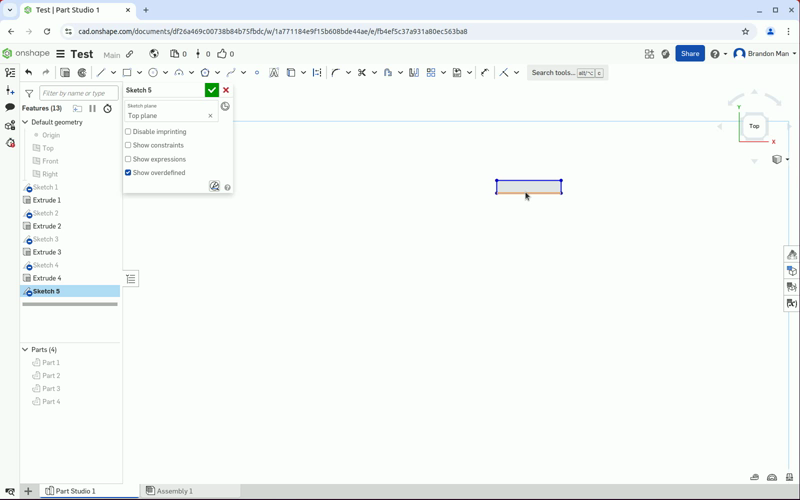
scroll(6)
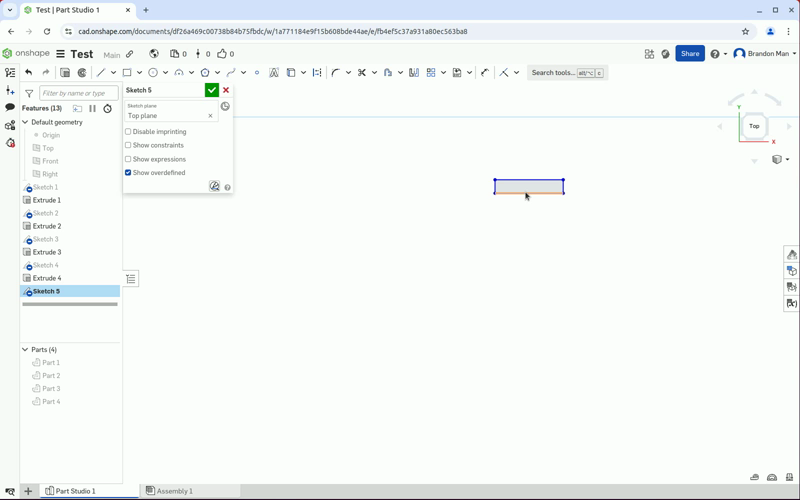
scroll(6)
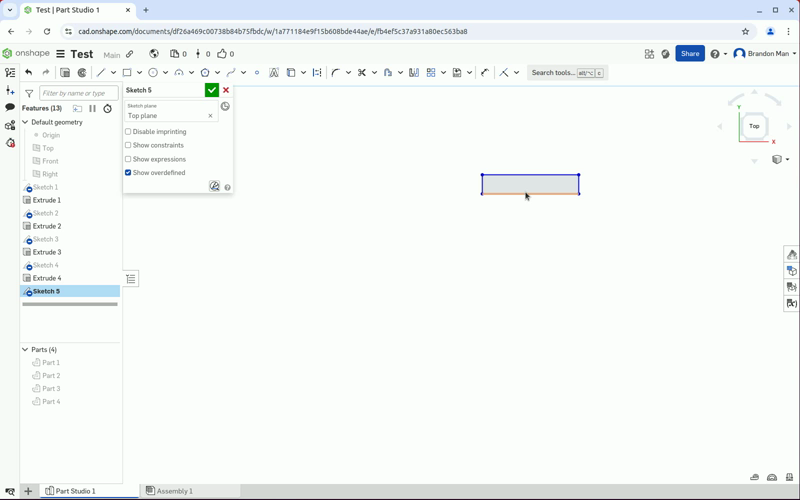
scroll(6)
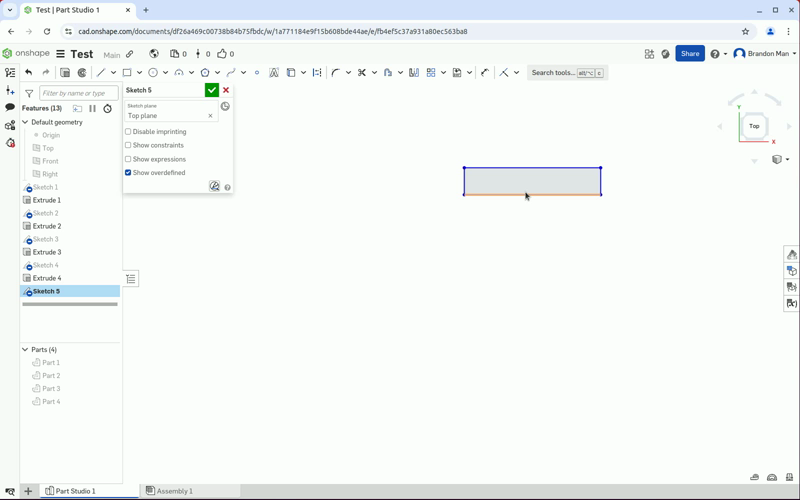
scroll(6)
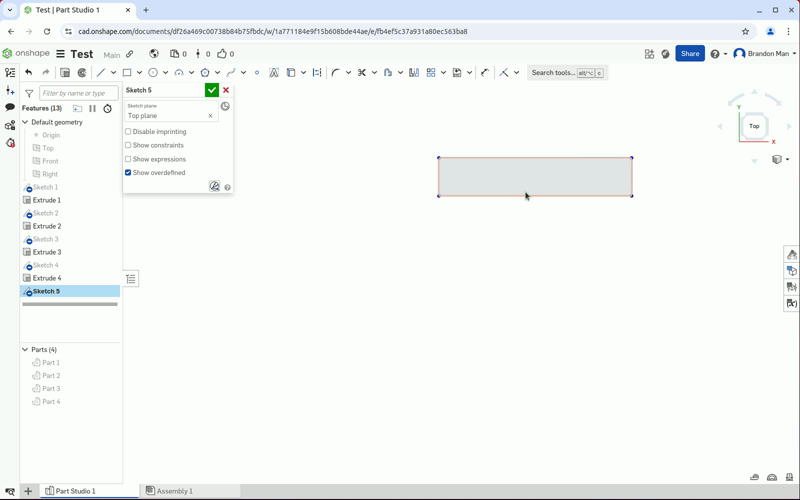
scroll(6)
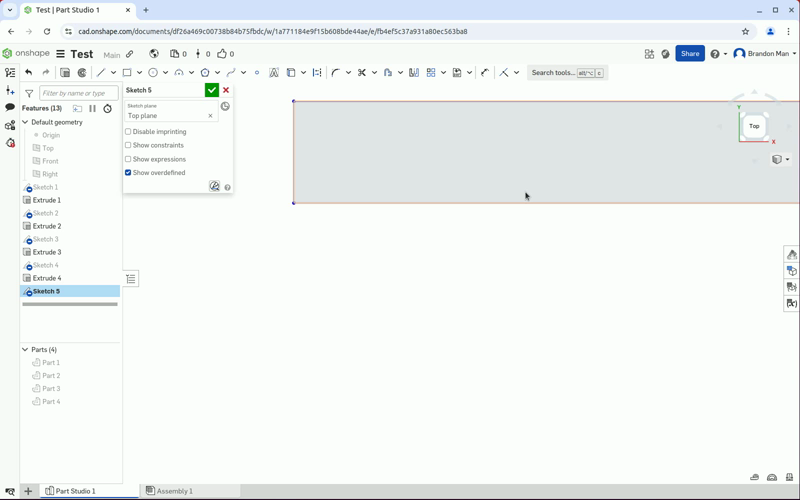
click(525, 191)
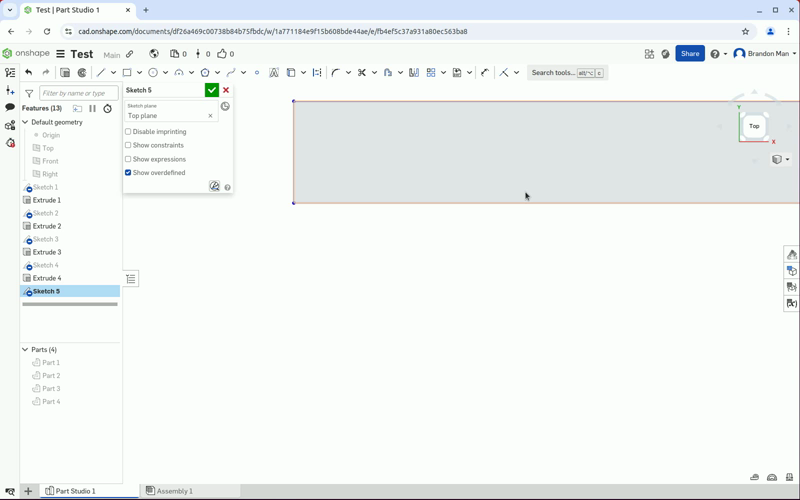
scroll(-6)
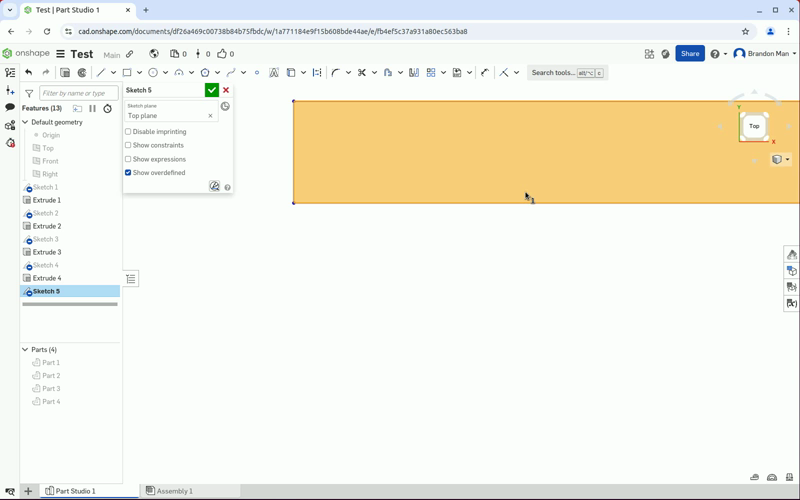
scroll(-6)
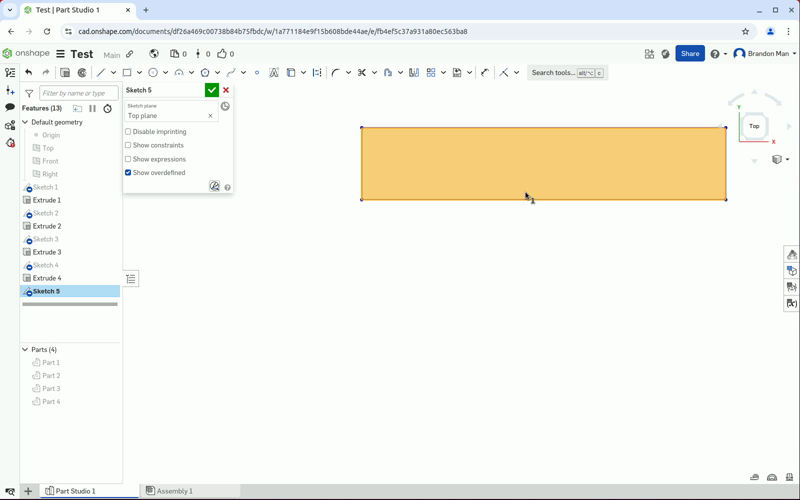
scroll(-6)
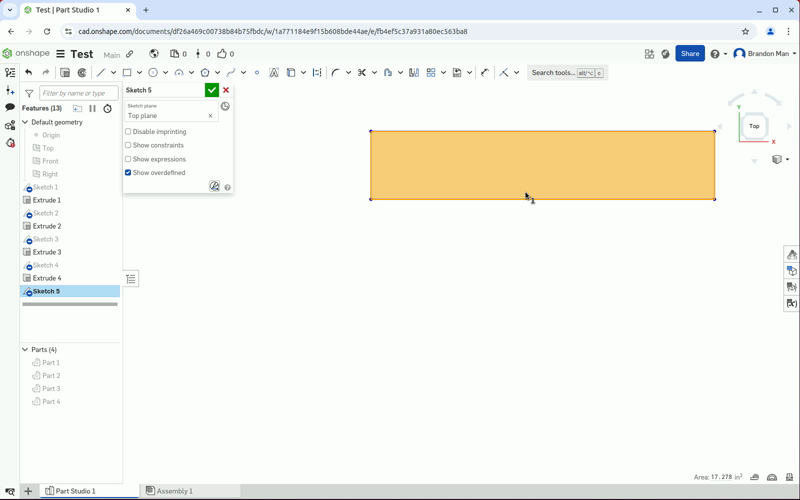
scroll(-6)
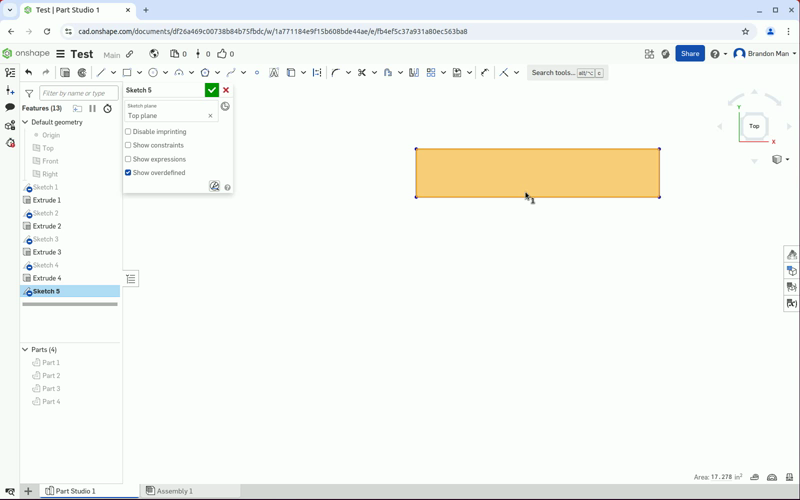
scroll(-6)
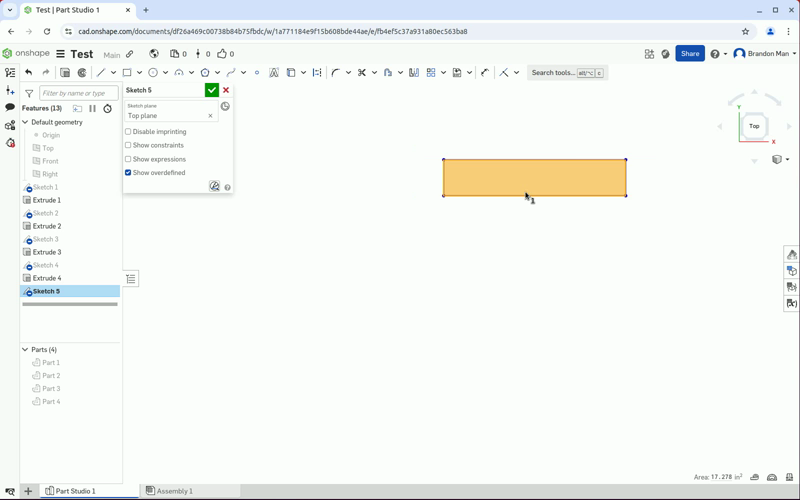
scroll(-6)
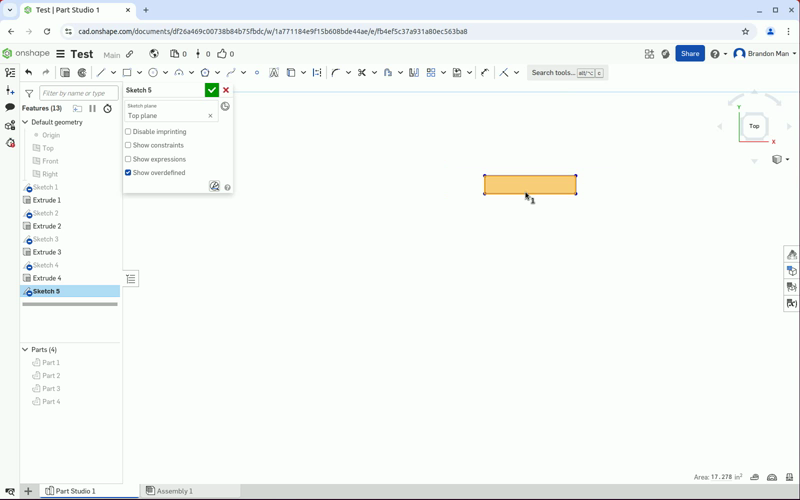
scroll(-6)
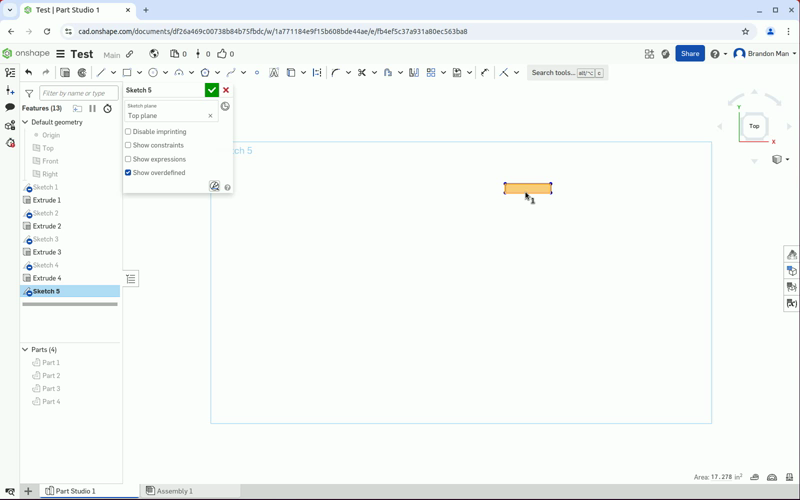
mouse_move(73, 352)
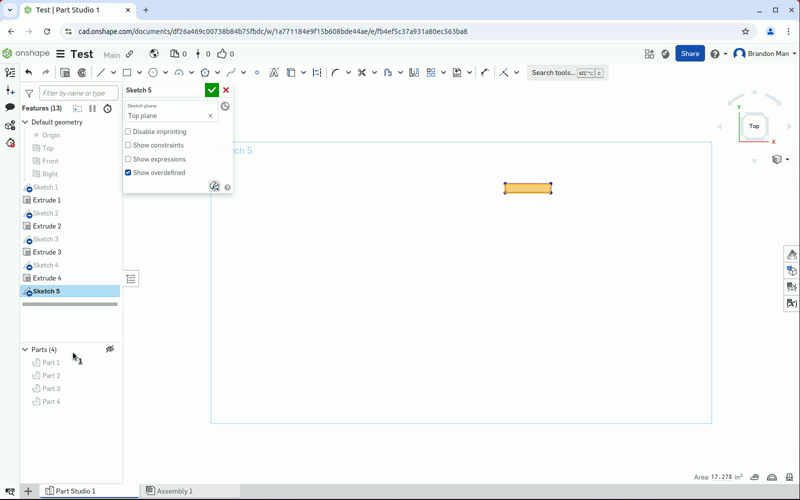
key(shift+y)
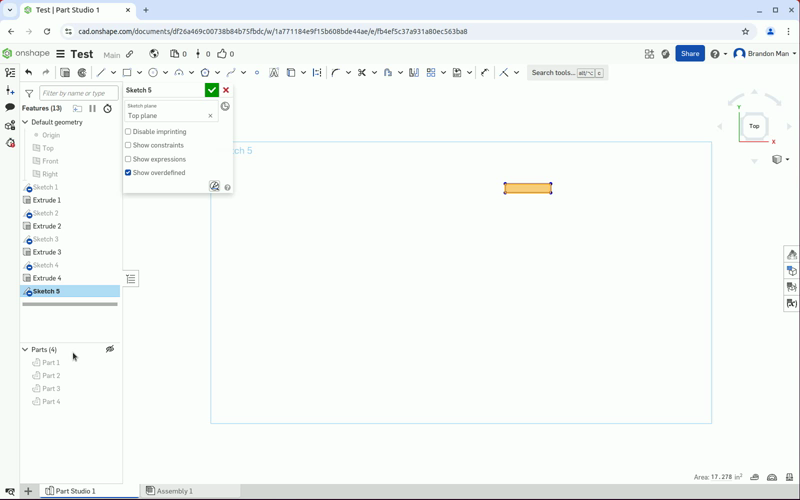
key(shift+e)
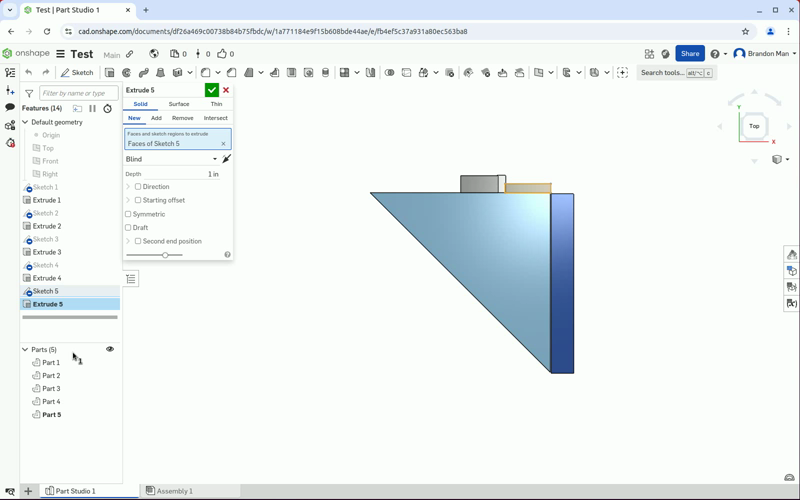
mouse_move(143, 106)
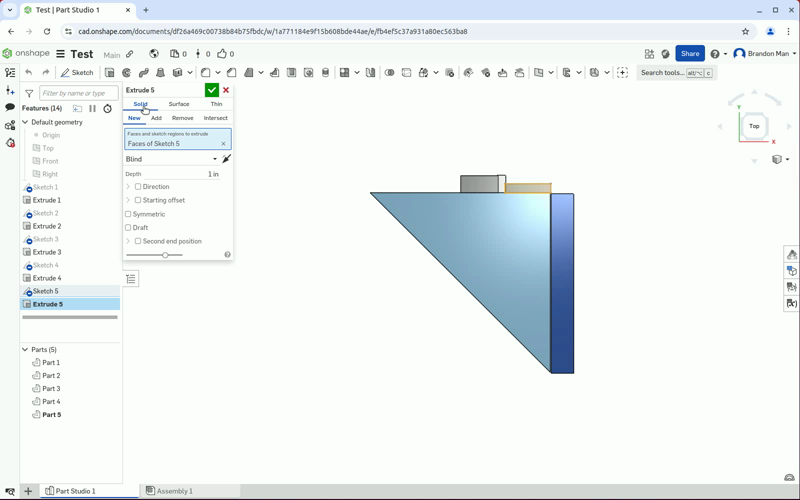
click(143, 106)
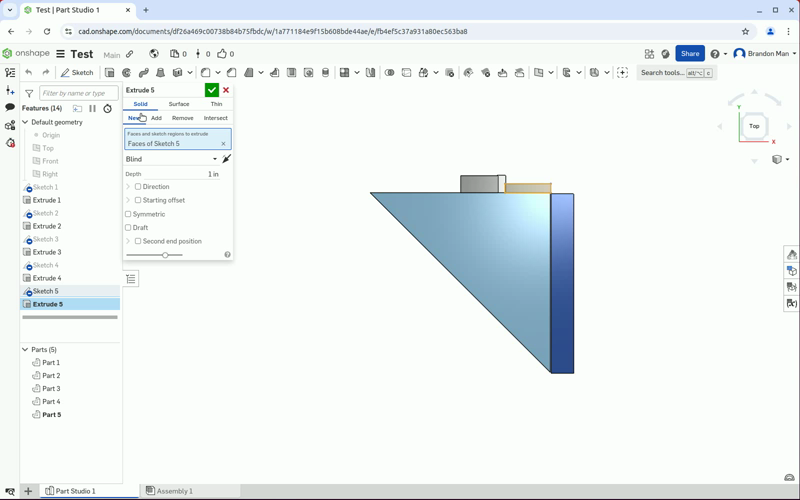
mouse_move(137, 120)
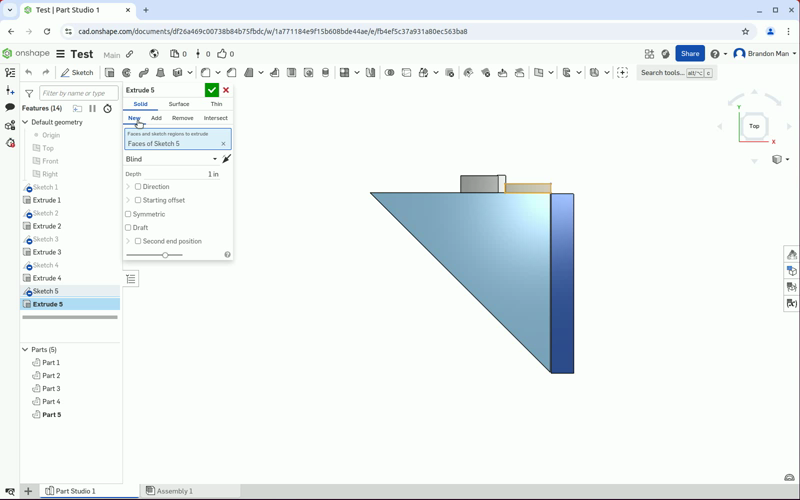
click(137, 120)
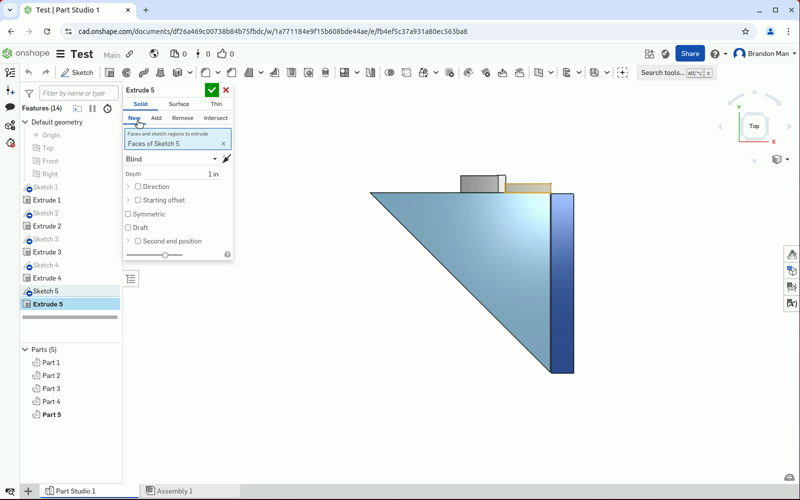
key(tab, 4)
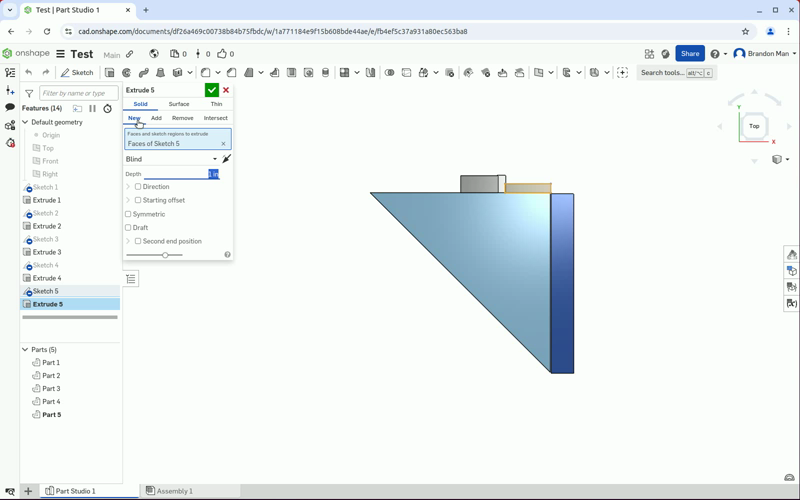
text(2.648)
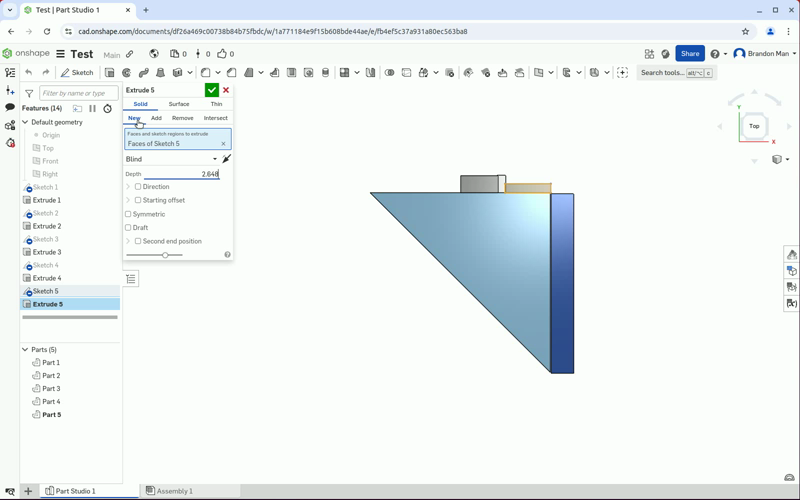
key(enter)
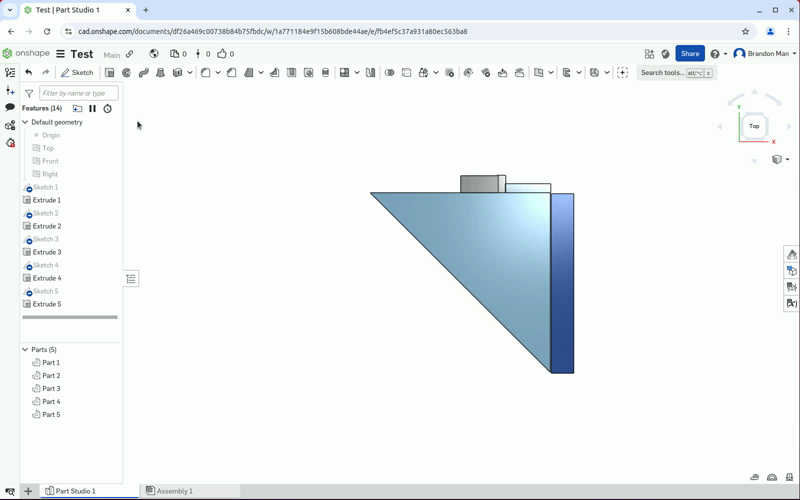
key(shift+h)
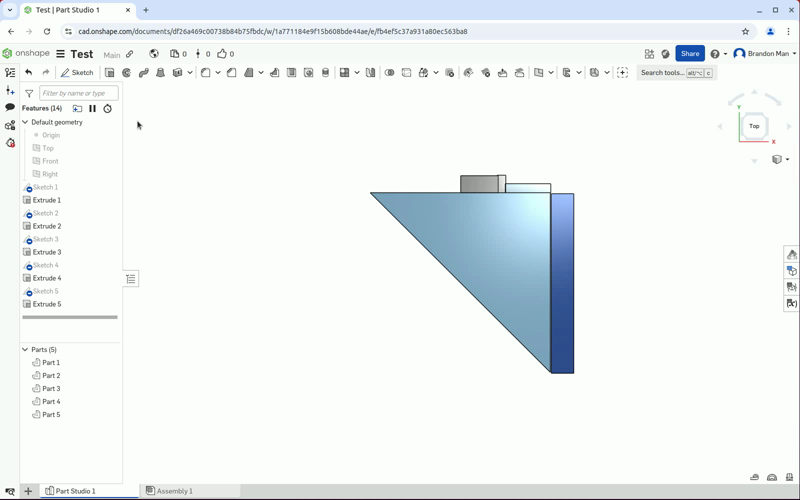
key(shift+h)
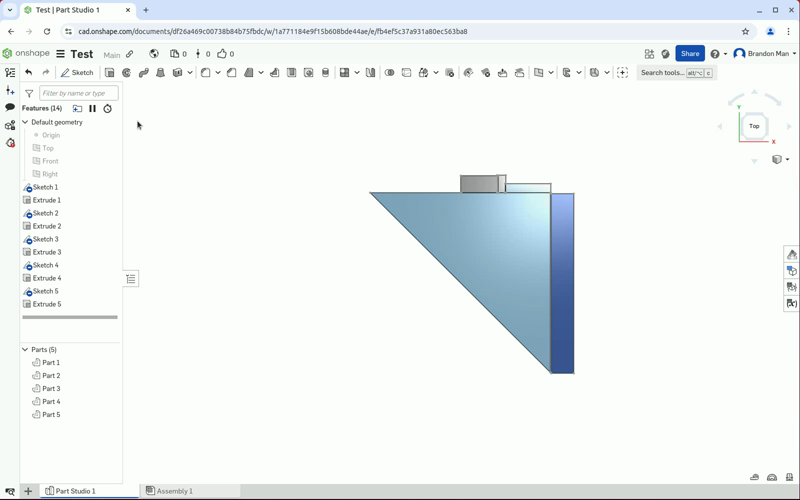
key(shift+7)
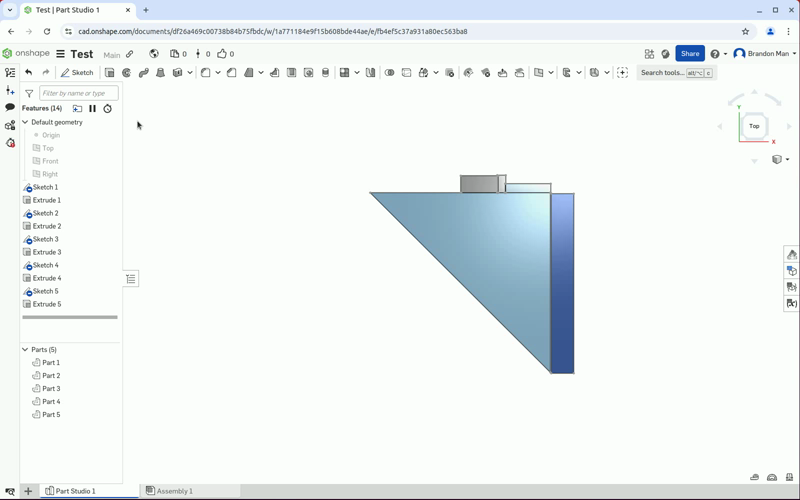
key(up, 3)
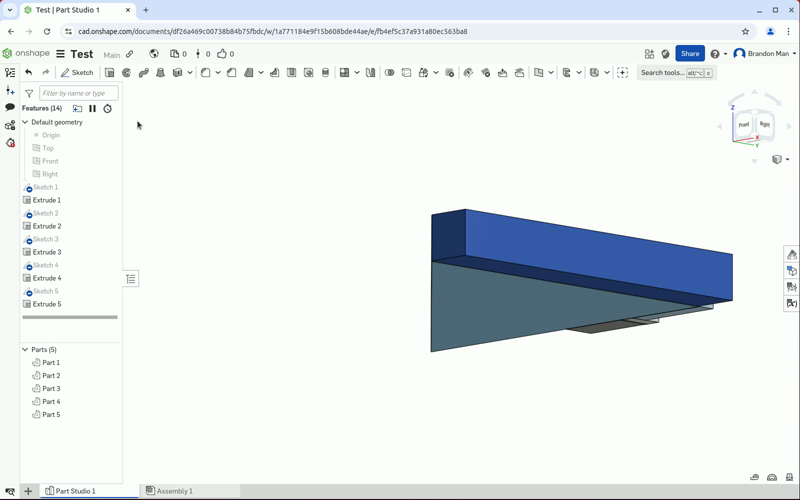
key(left, 3)
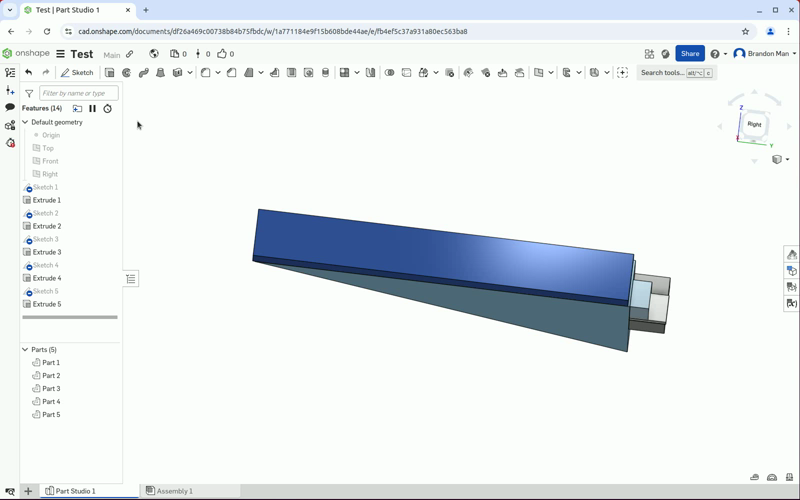
key(right, 3)
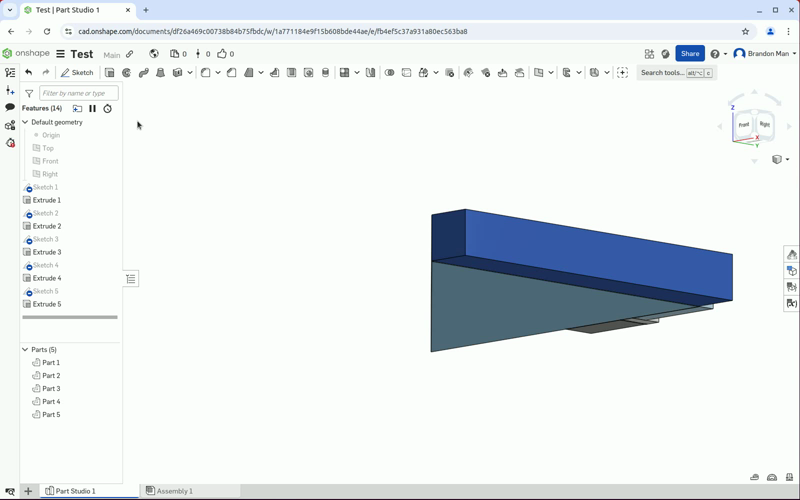
key(down, 3)
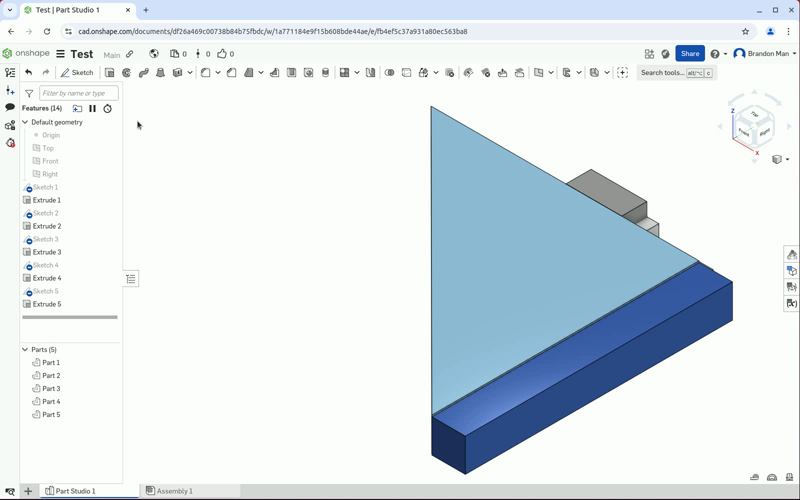
mouse_move(73, 189)
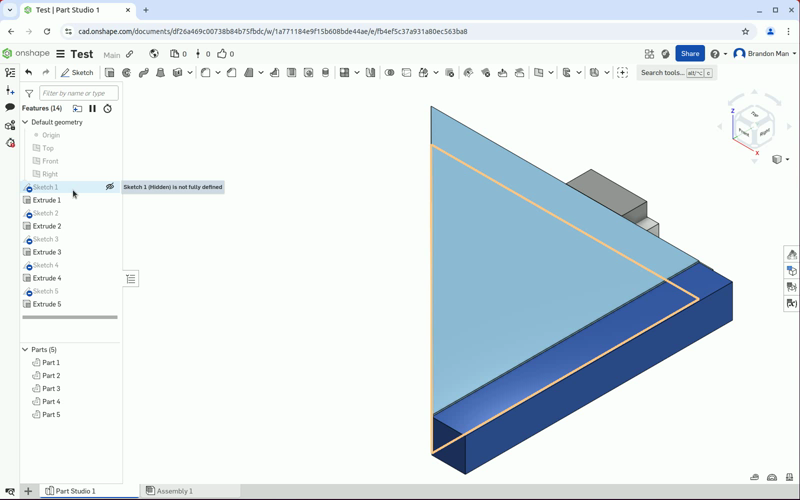
click(73, 189)